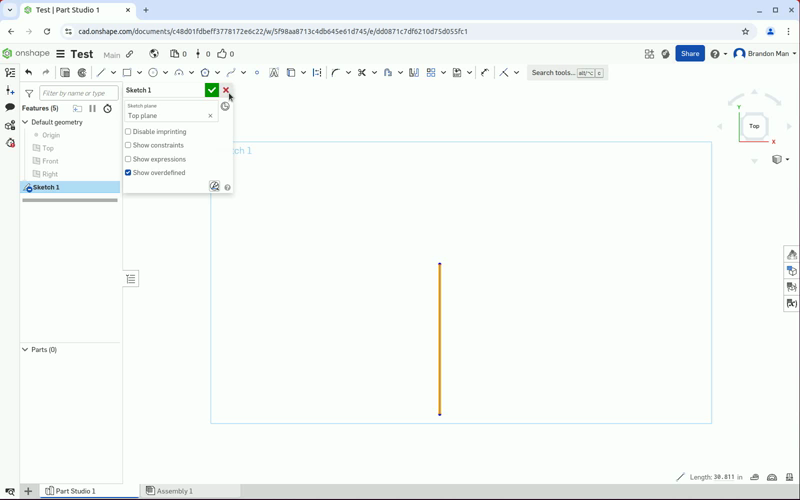
key(shift+h)
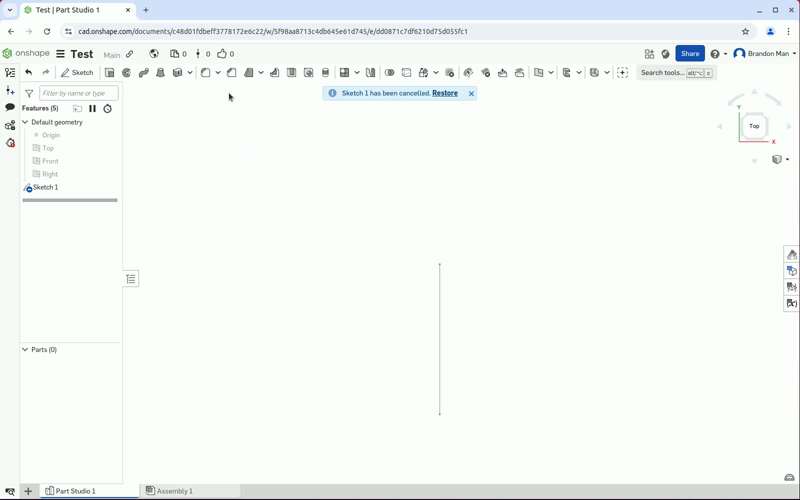
key(shift+s)
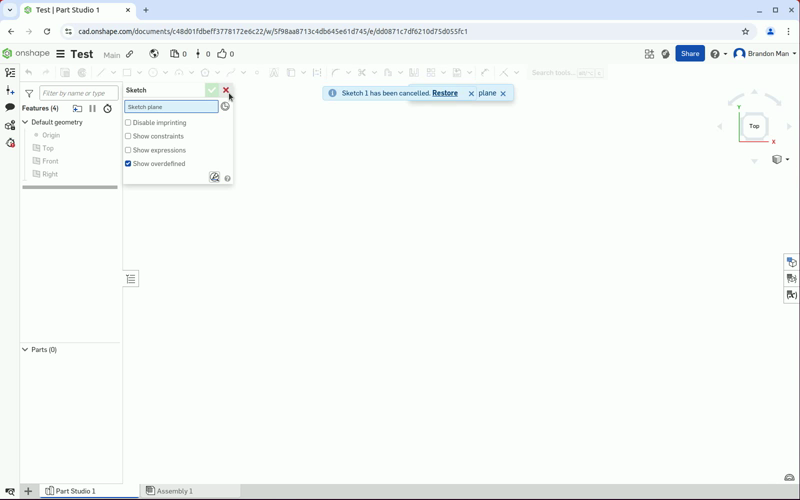
mouse_move(73, 150)
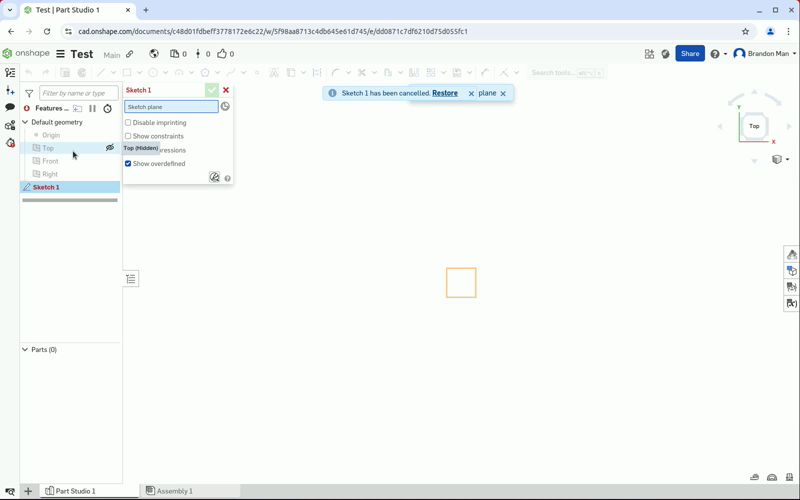
click(73, 150)
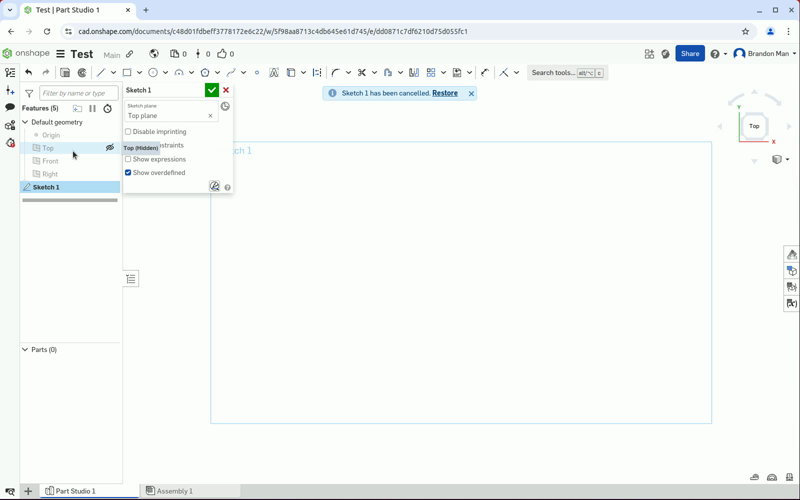
mouse_move(73, 352)
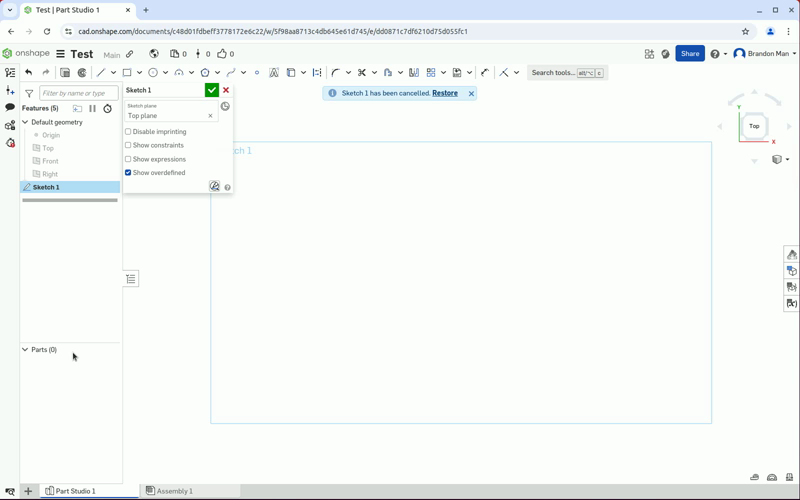
key(y)
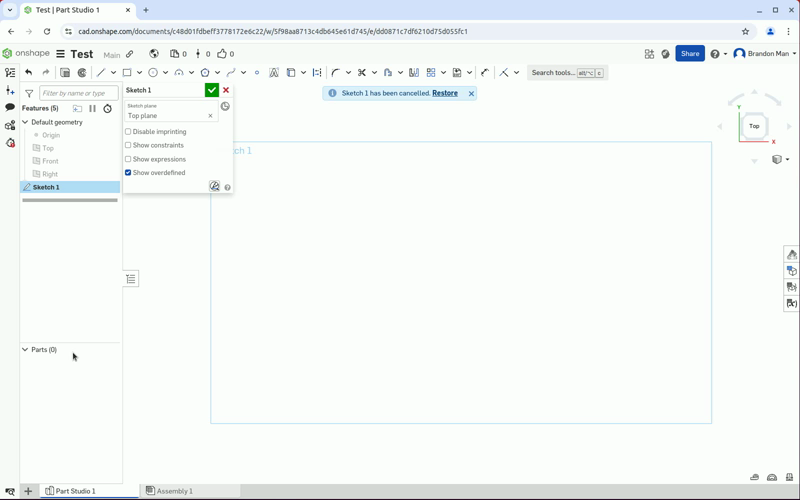
key(l)
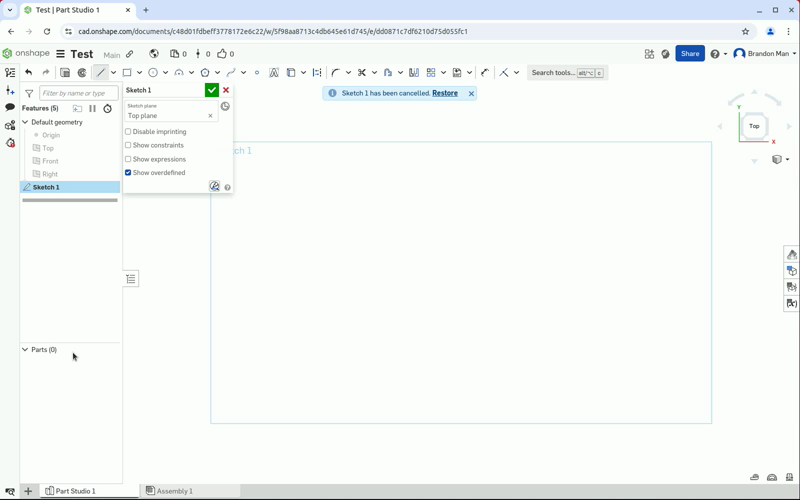
key_down(shift)
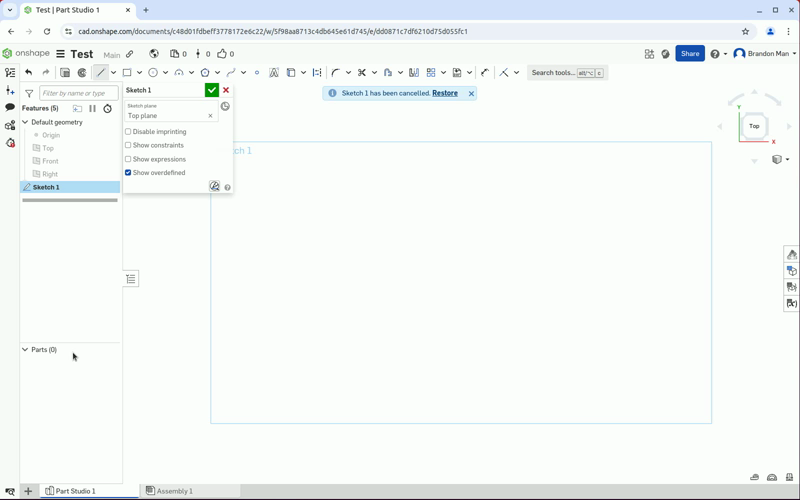
mouse_move(348, 212)
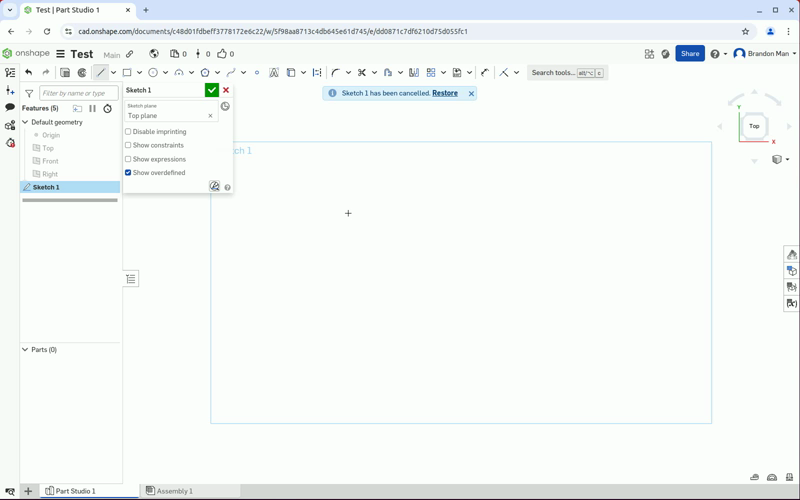
click(348, 212)
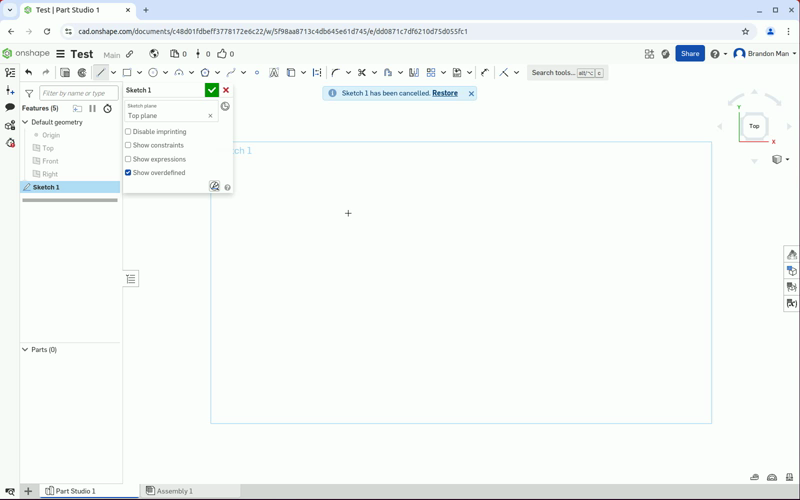
key_up(shift)
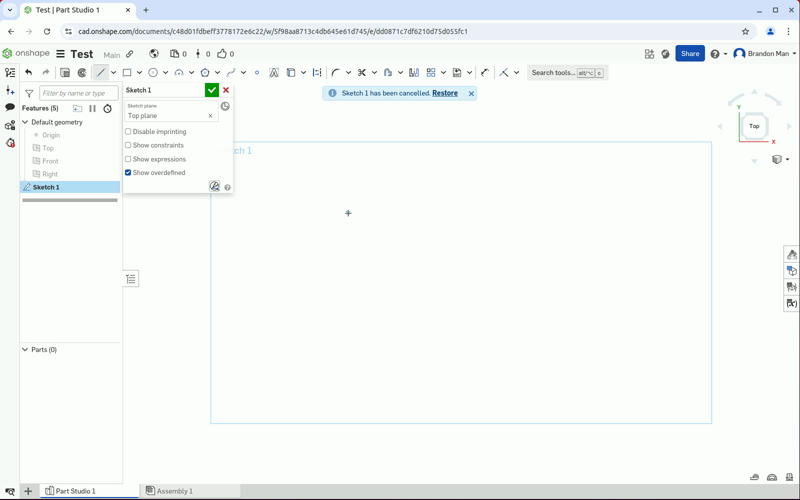
key_down(shift)
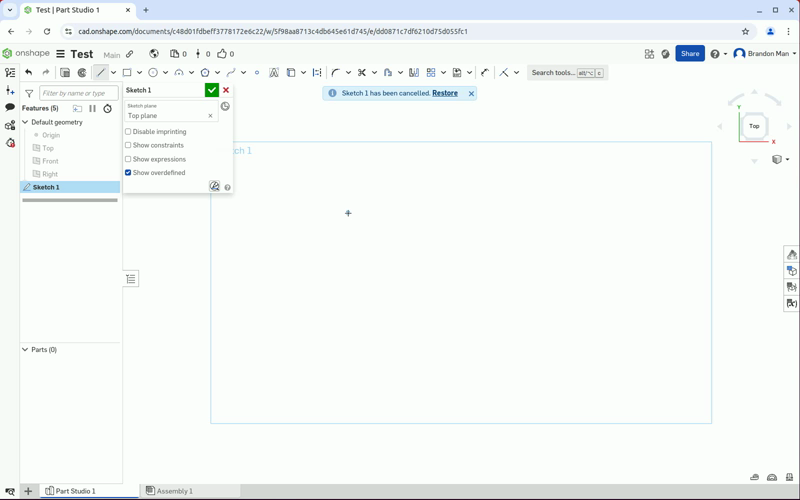
mouse_move(378, 212)
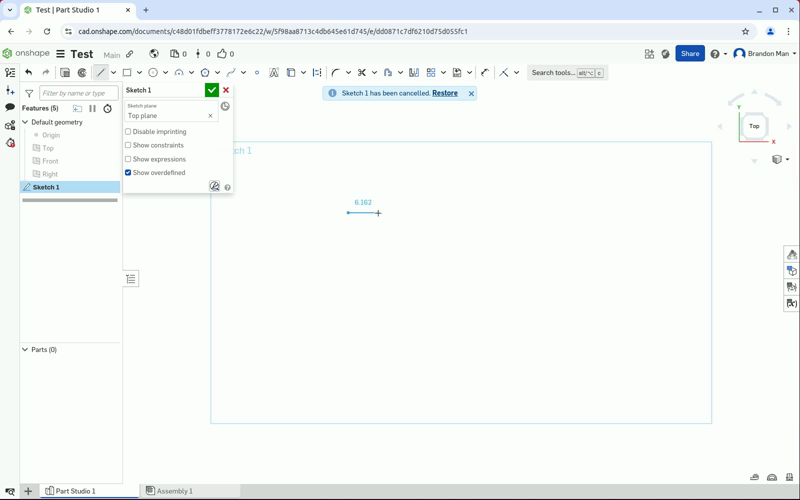
mouse_move(373, 212)
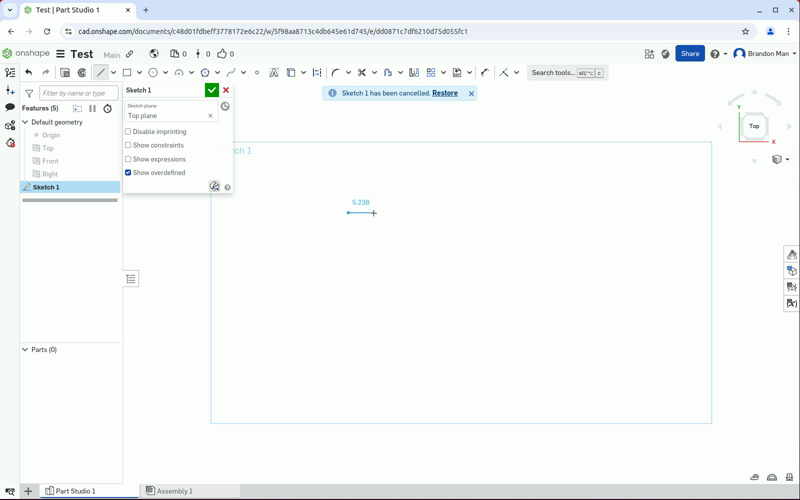
click(373, 212)
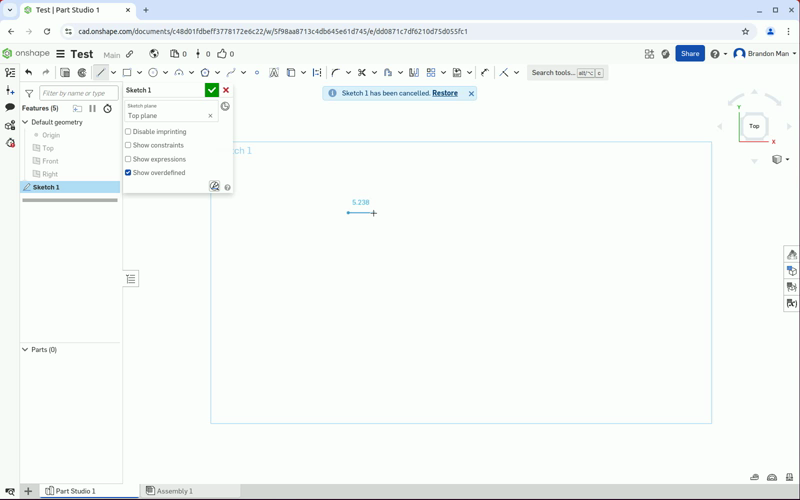
key_up(shift)
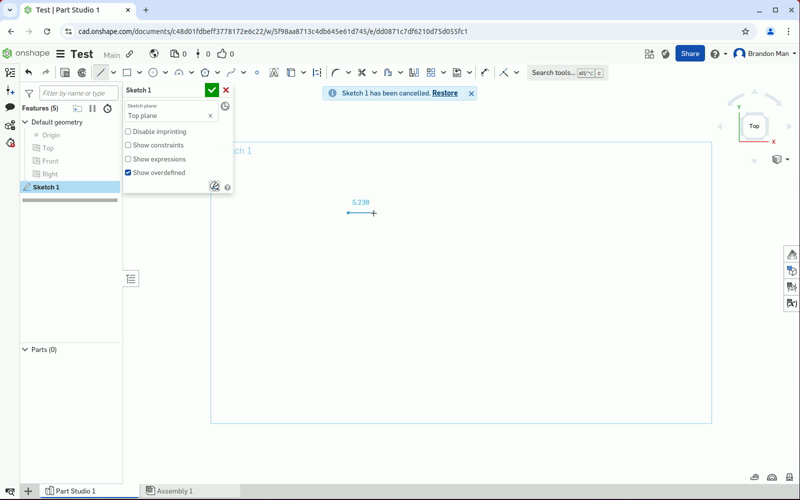
key_down(shift)
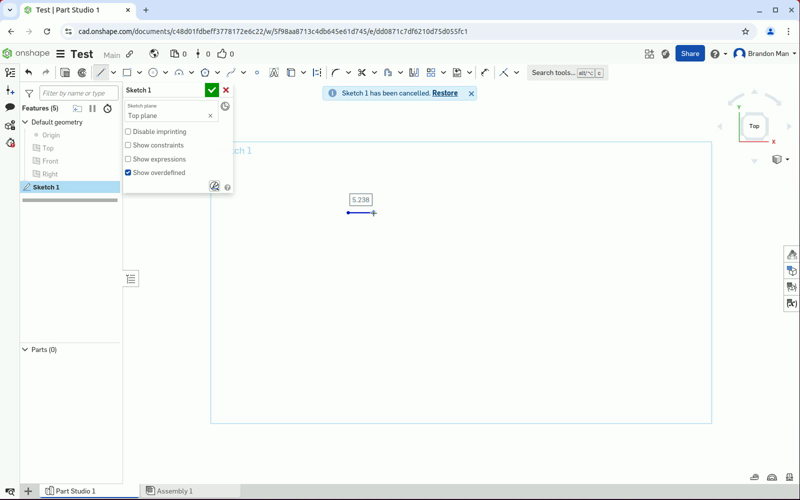
mouse_move(403, 212)
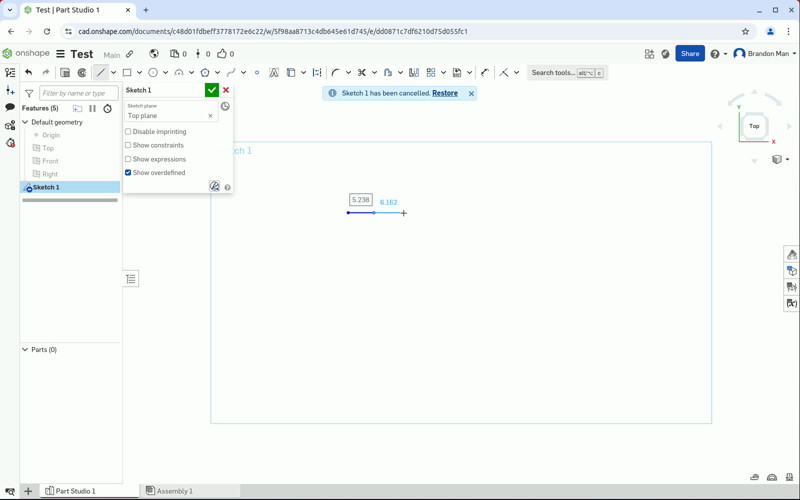
mouse_move(373, 186)
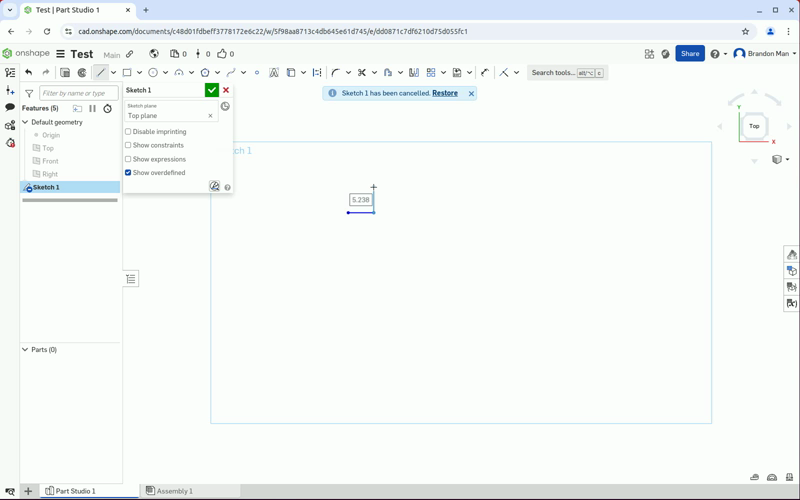
click(373, 186)
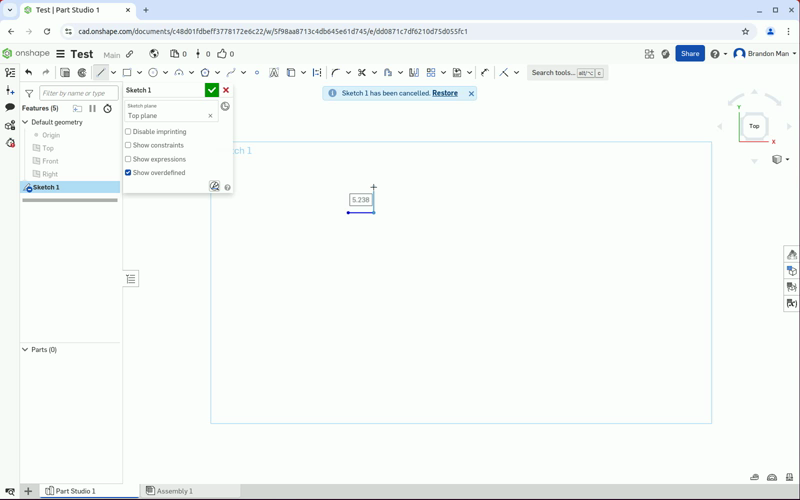
key_up(shift)
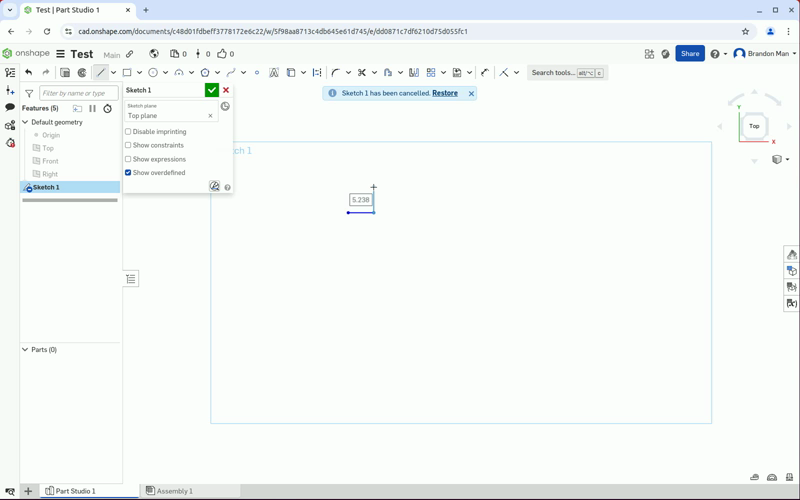
key_down(shift)
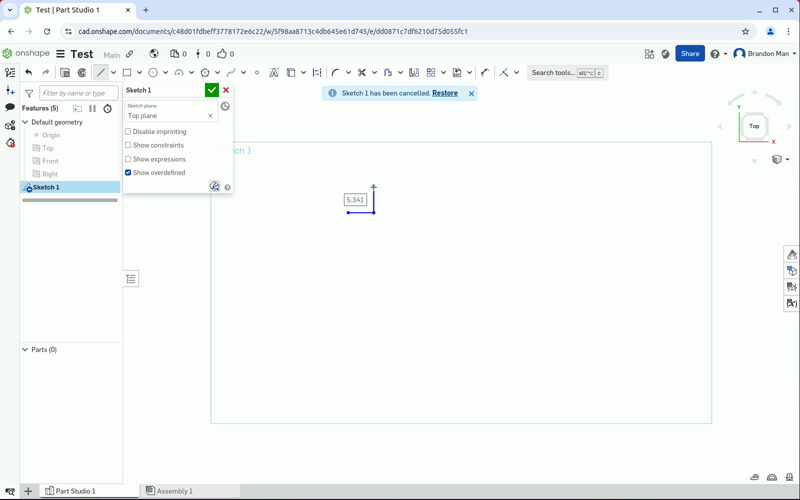
mouse_move(403, 186)
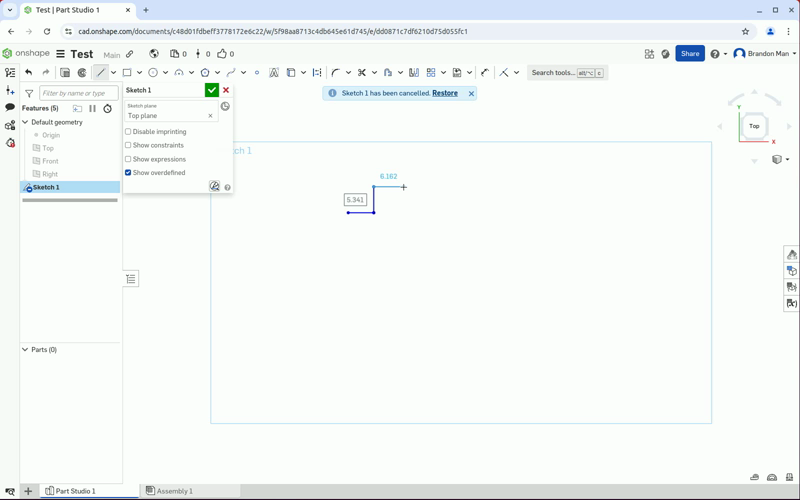
mouse_move(348, 186)
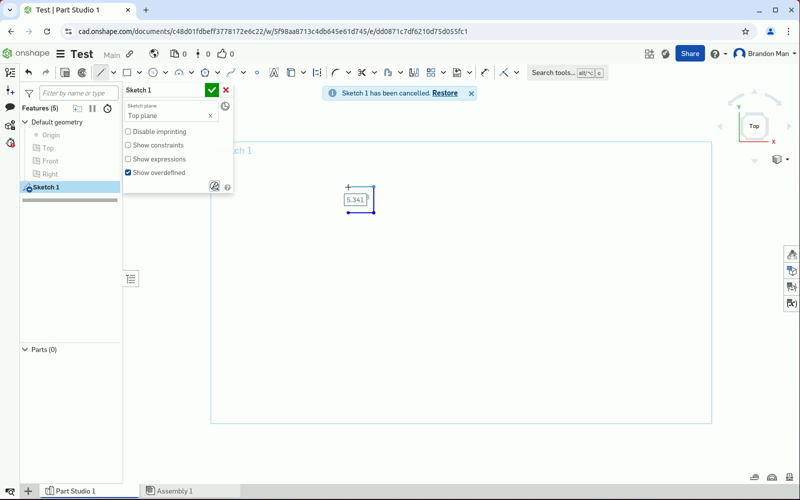
click(348, 186)
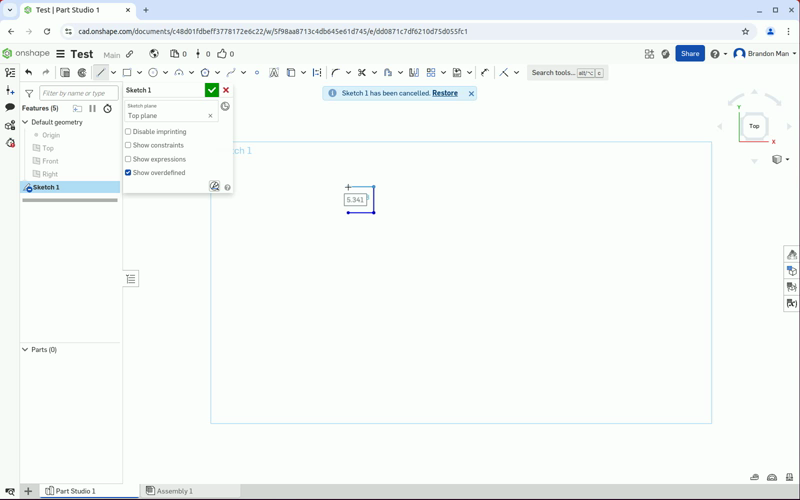
key_up(shift)
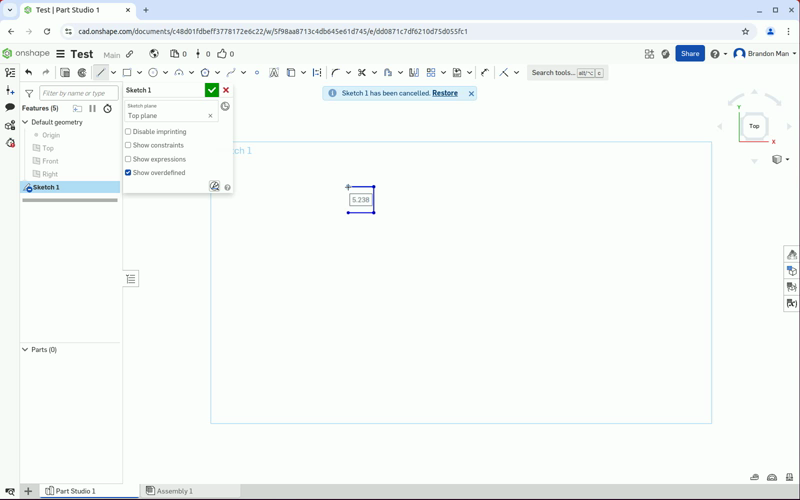
mouse_move(378, 186)
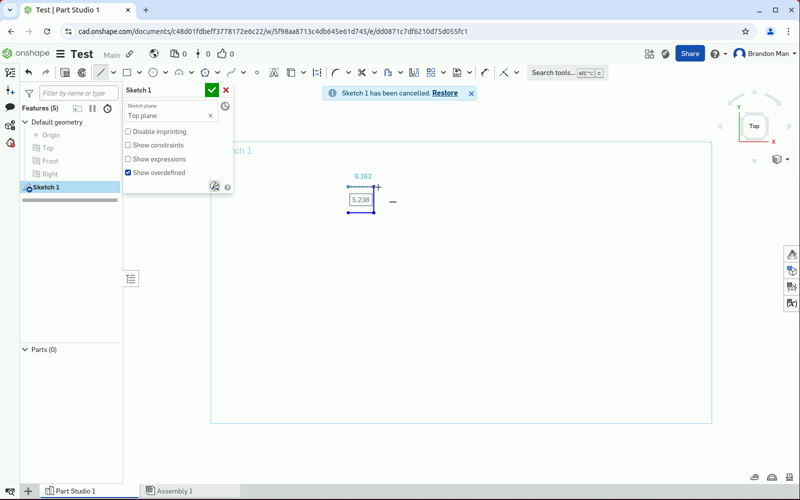
key_down(shift)
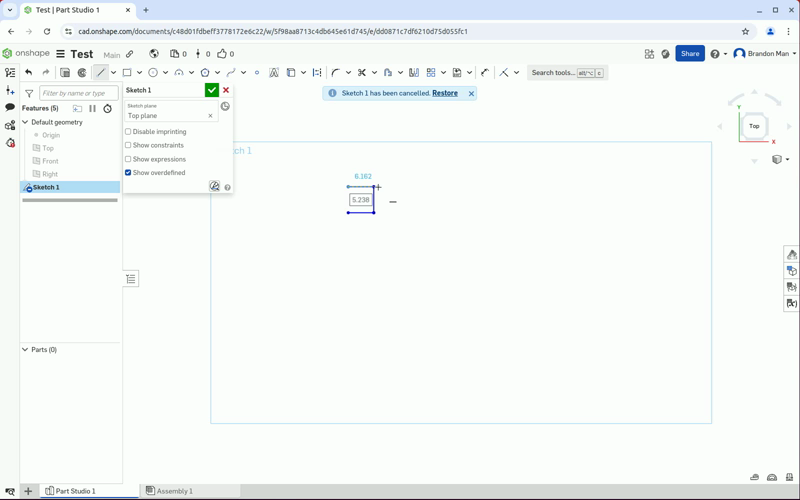
mouse_move(348, 212)
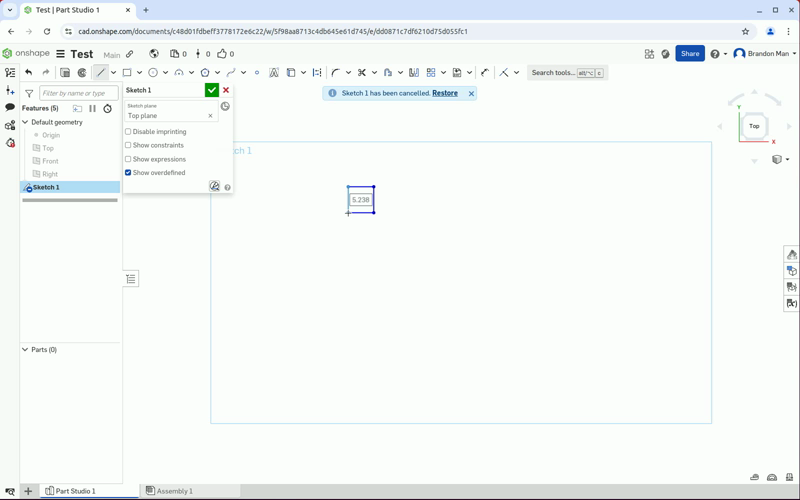
key_up(shift)
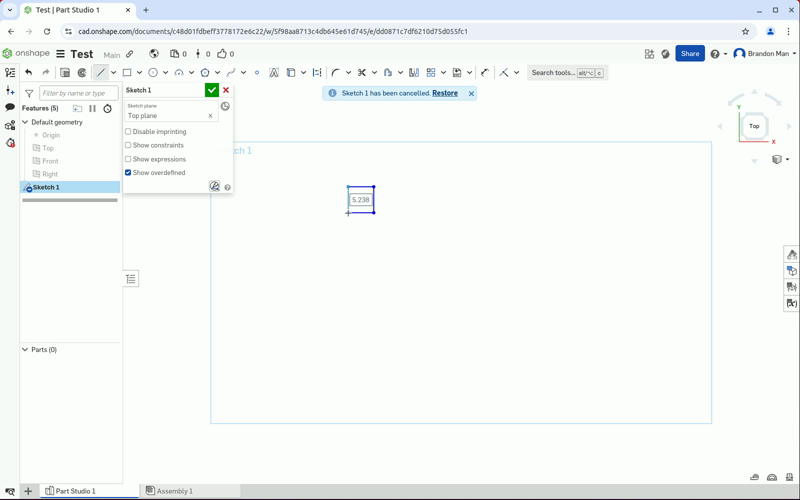
click(348, 212)
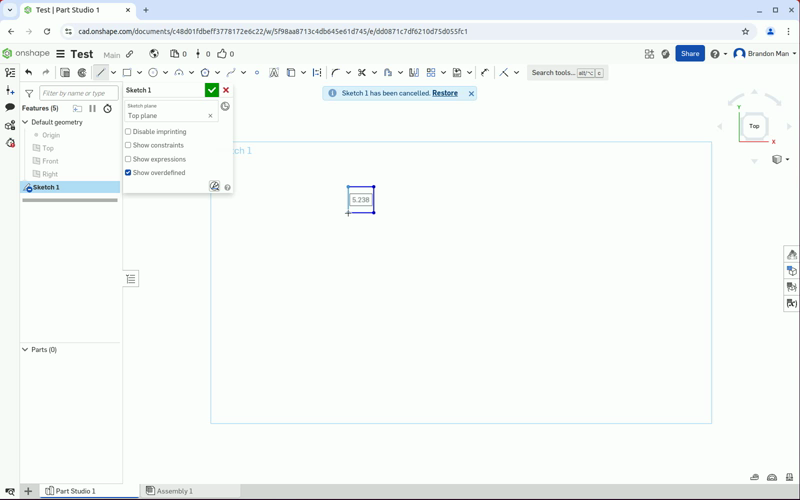
key(esc)
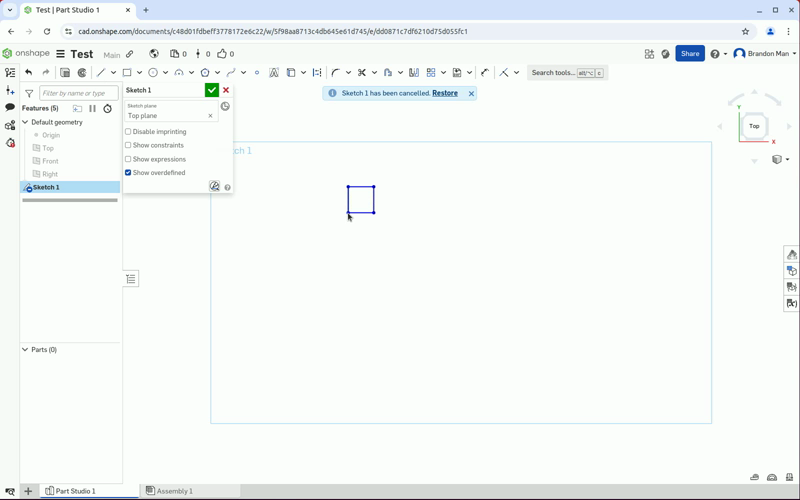
mouse_move(351, 194)
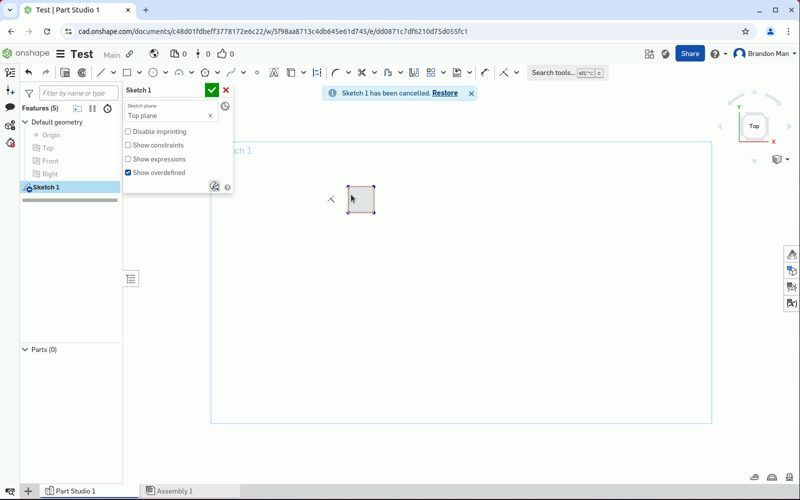
scroll(6)
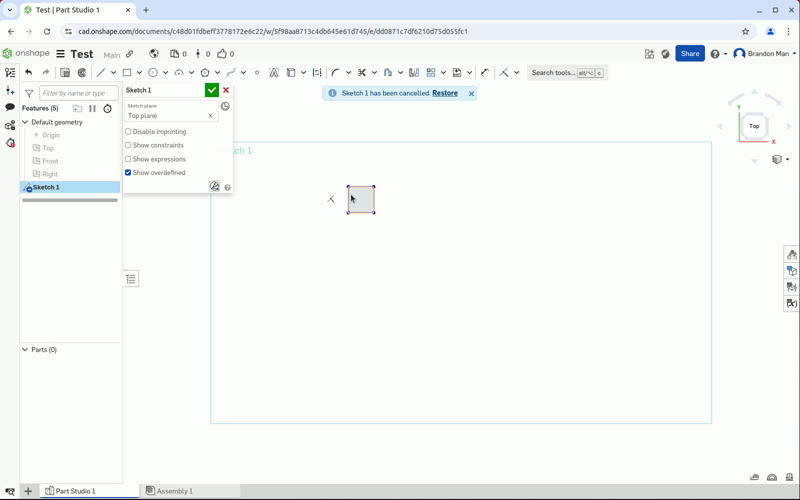
scroll(6)
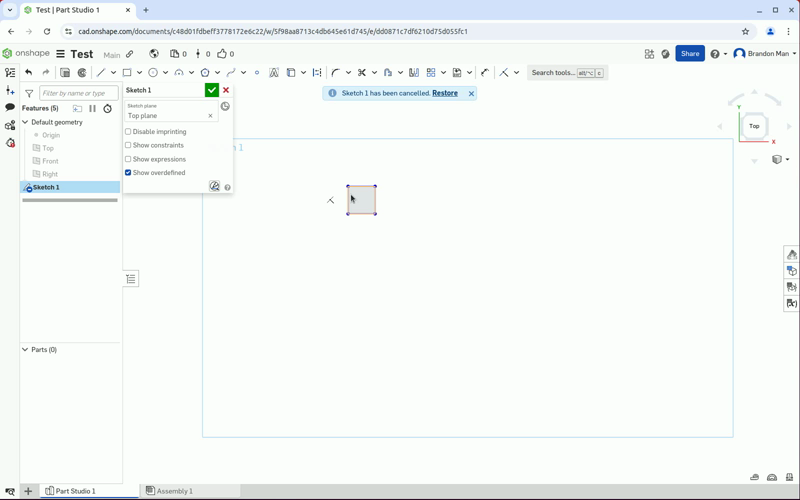
scroll(6)
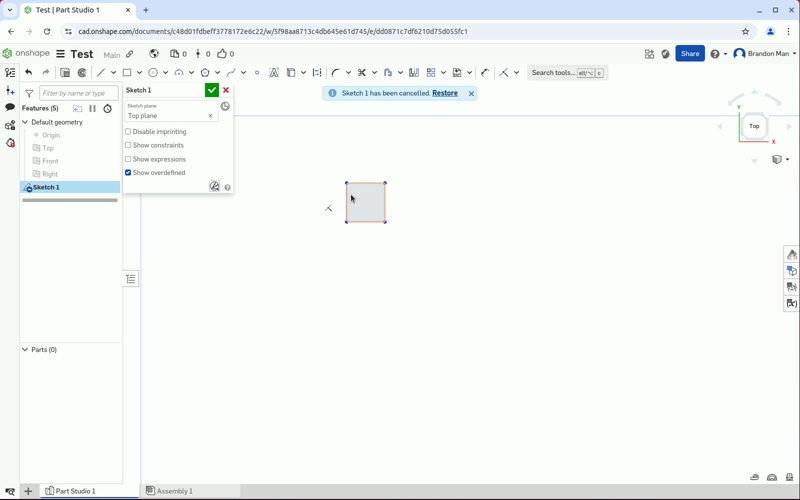
scroll(6)
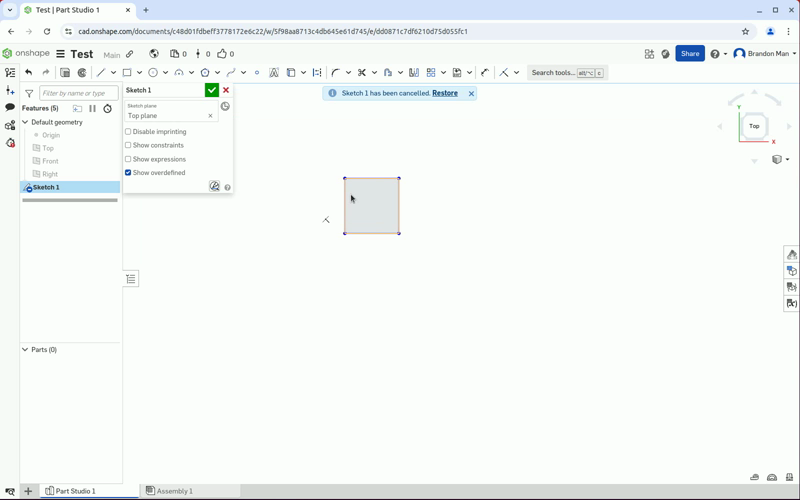
scroll(6)
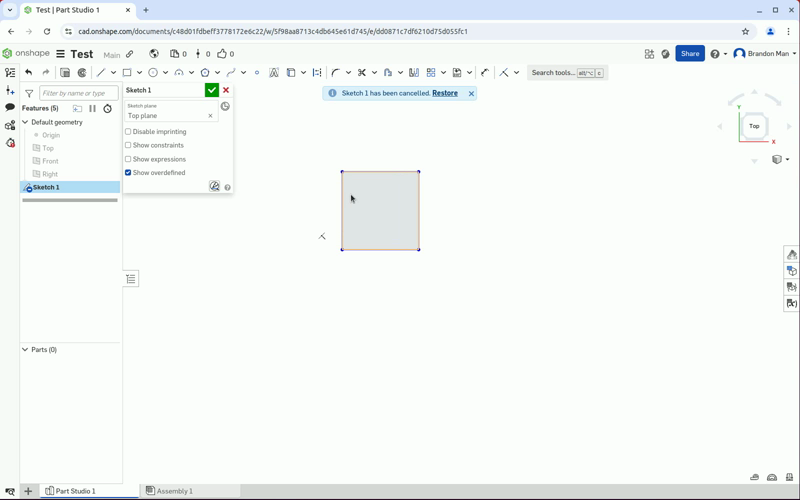
scroll(6)
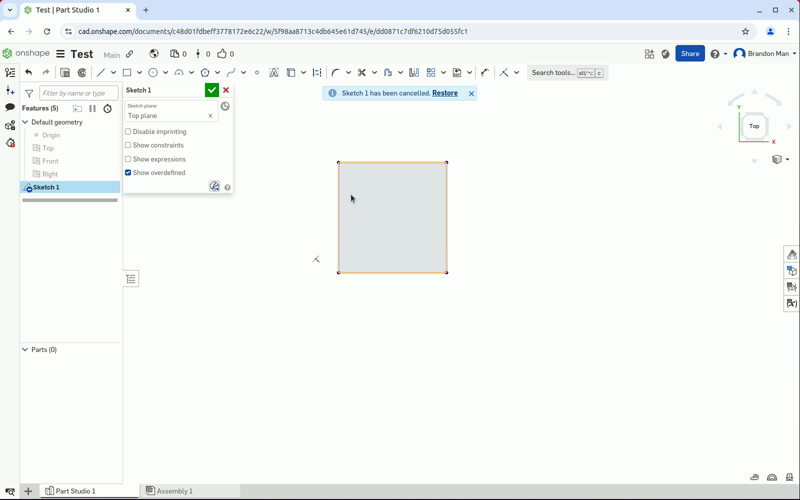
scroll(6)
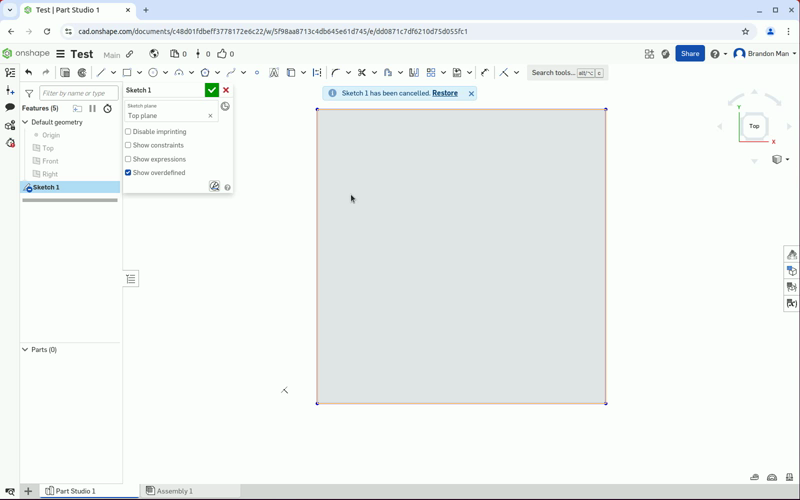
click(351, 194)
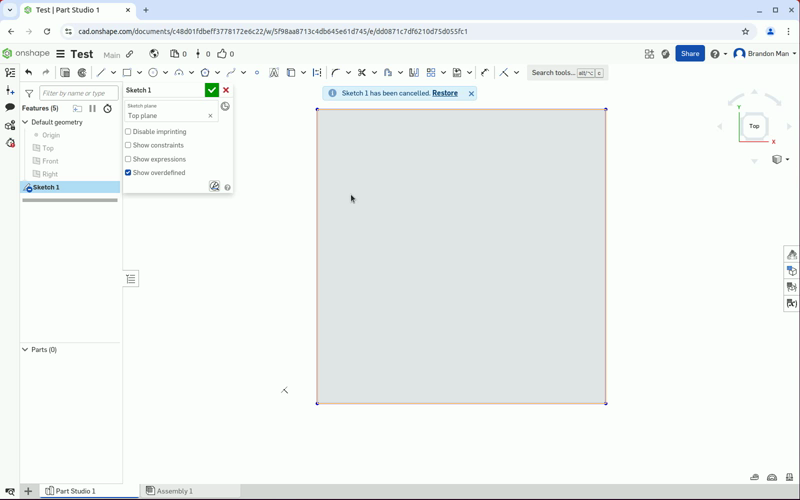
scroll(-6)
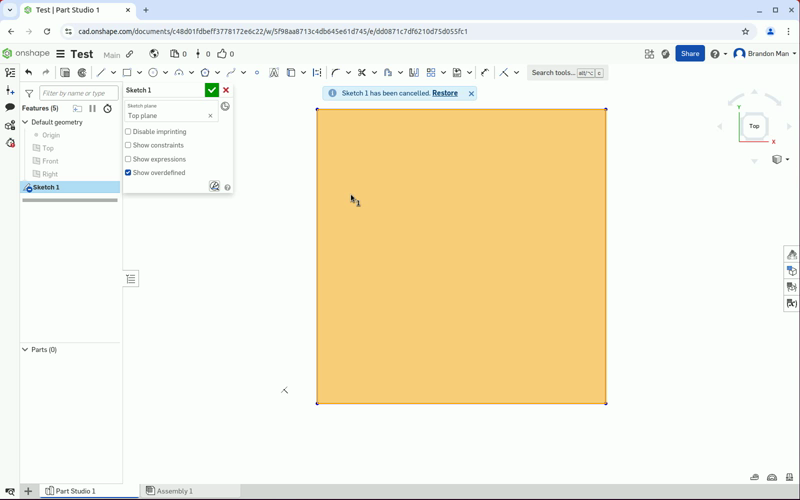
scroll(-6)
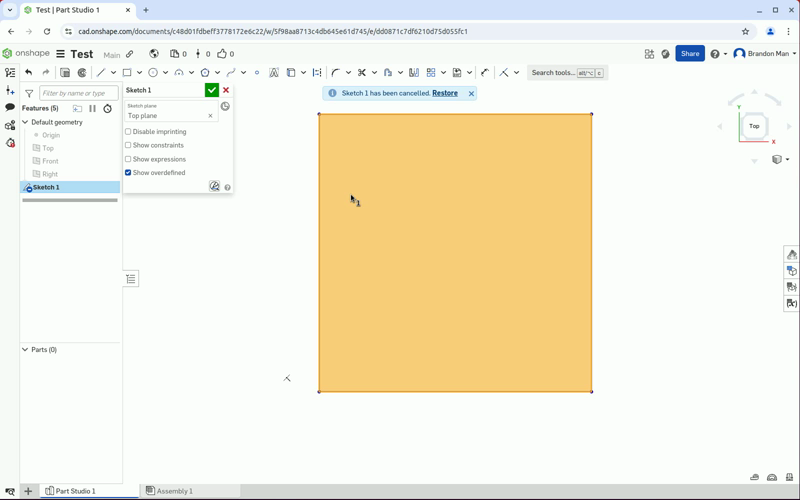
scroll(-6)
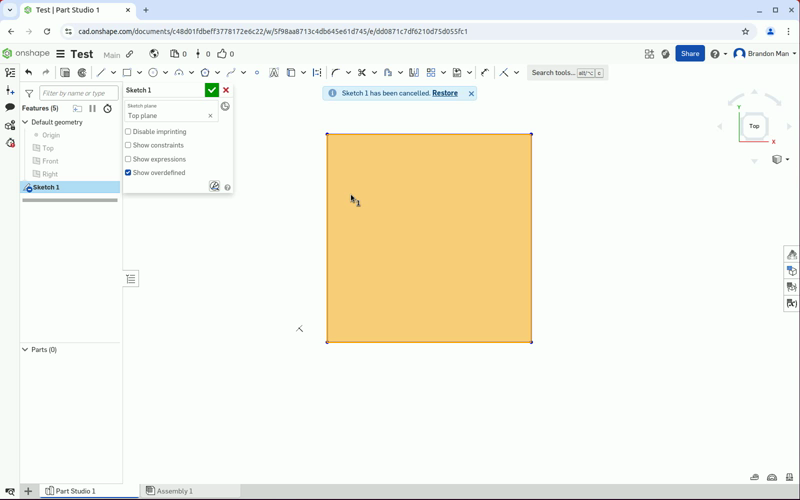
scroll(-6)
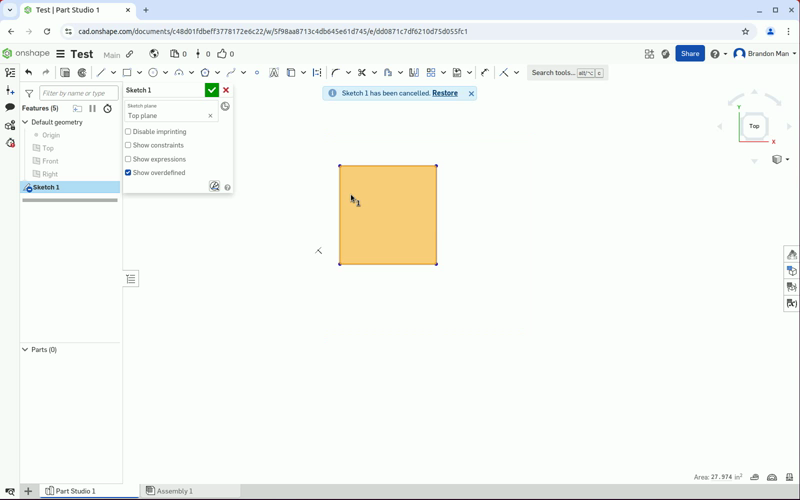
scroll(-6)
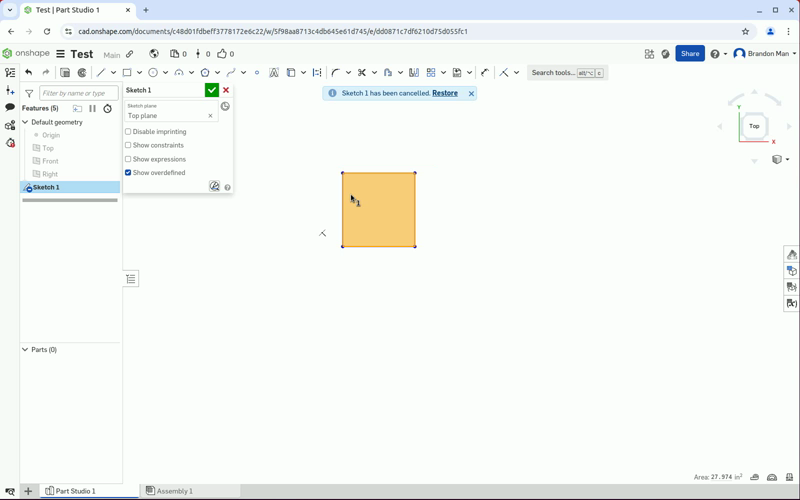
scroll(-6)
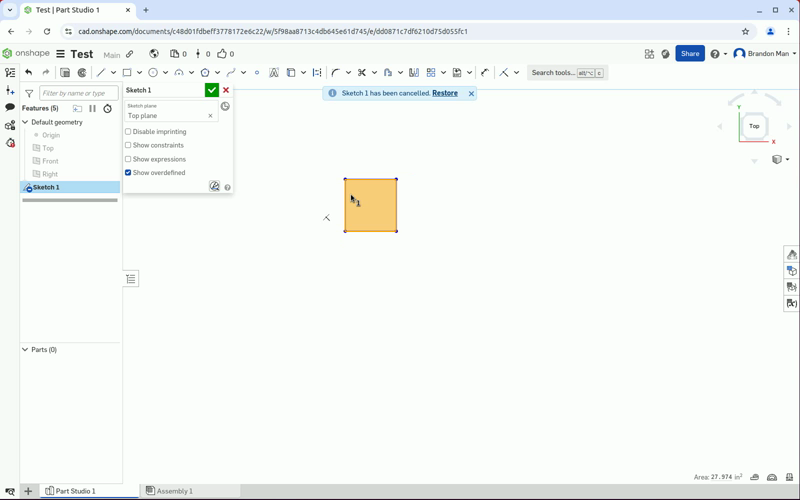
scroll(-6)
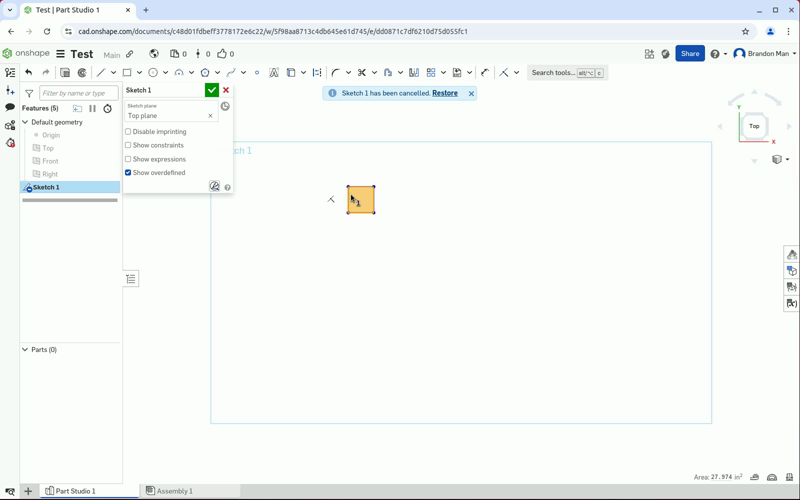
mouse_move(73, 352)
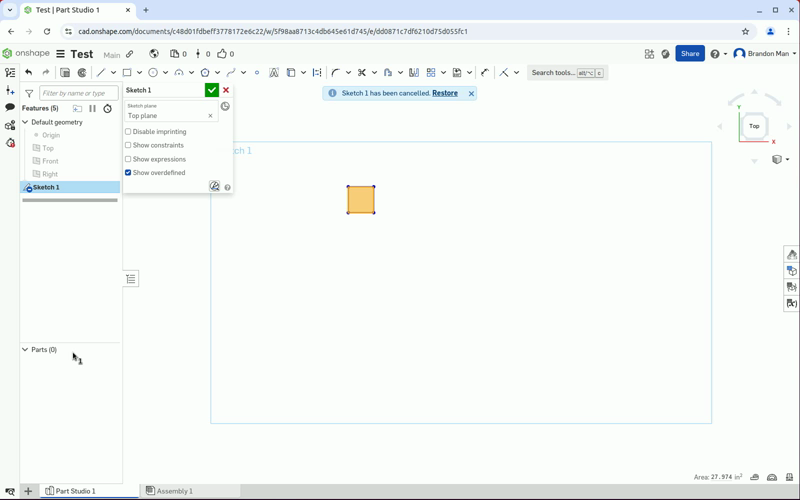
key(shift+y)
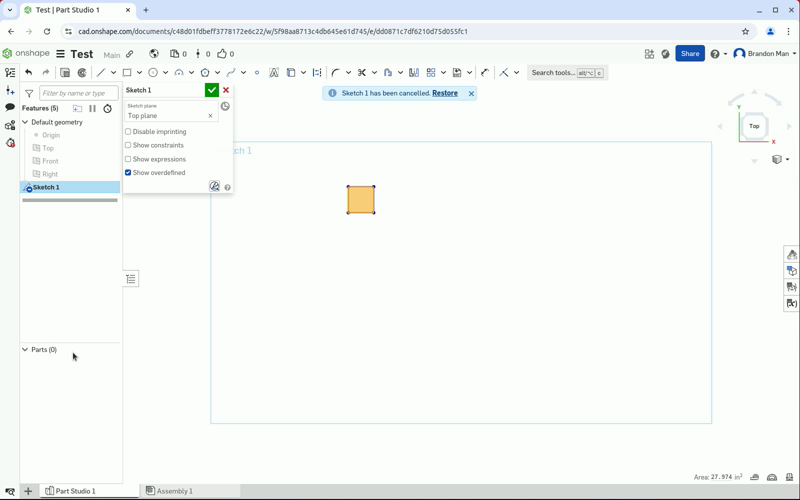
key(shift+e)
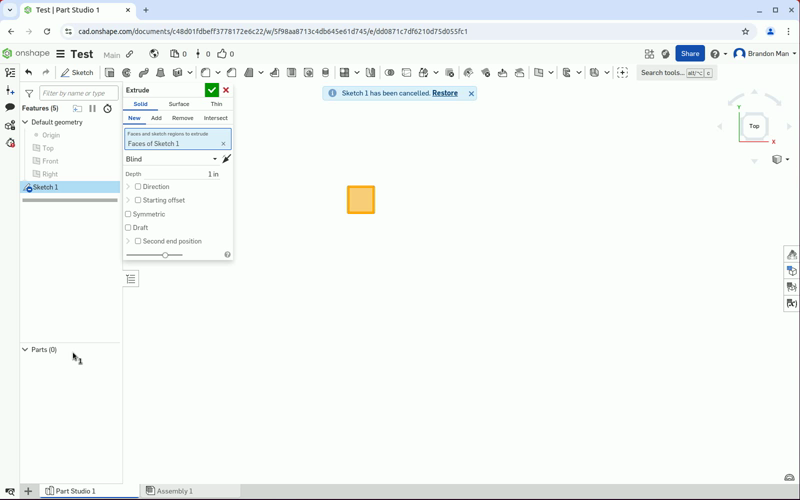
mouse_move(143, 106)
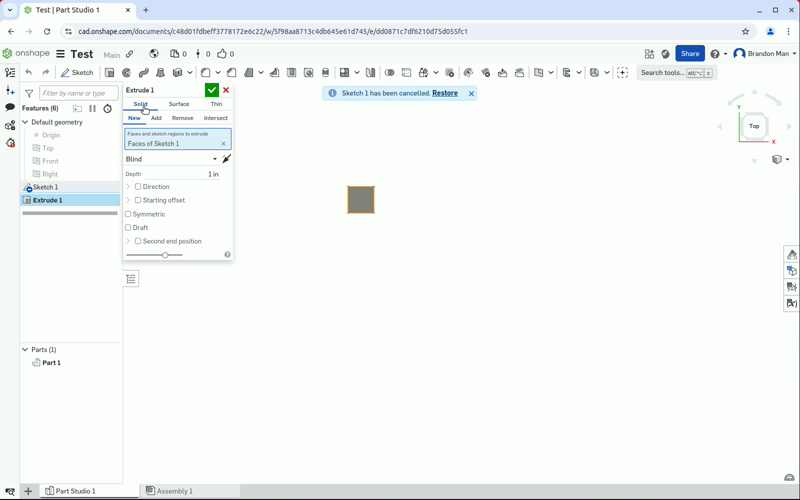
click(143, 106)
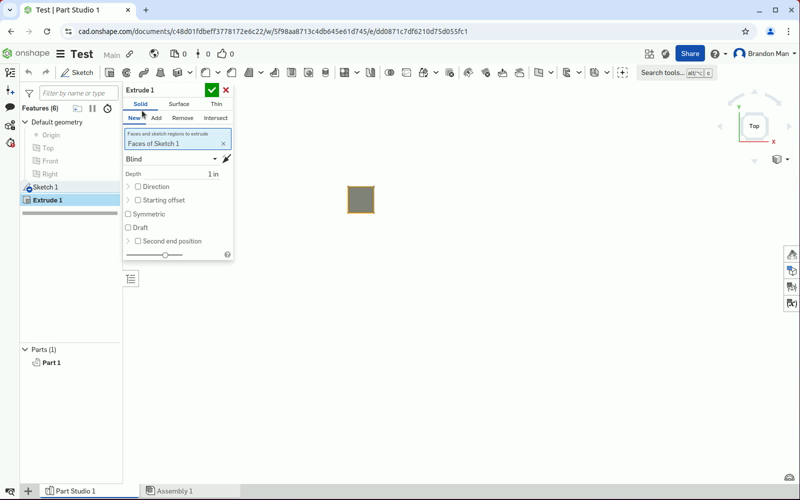
mouse_move(137, 120)
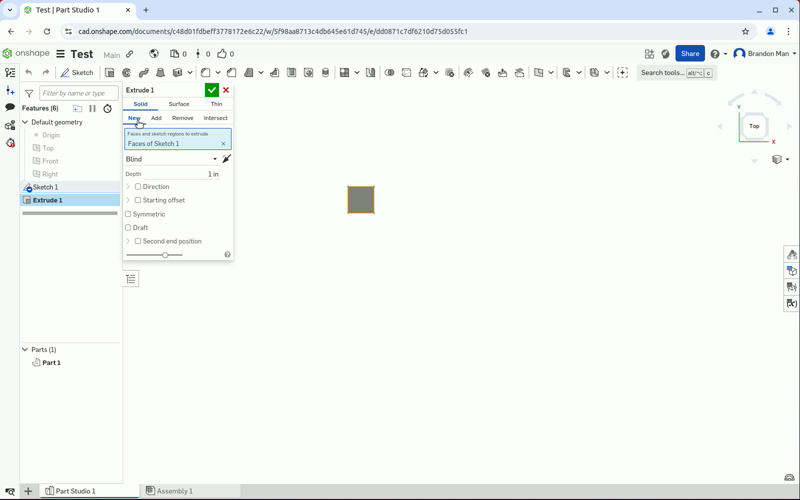
click(137, 120)
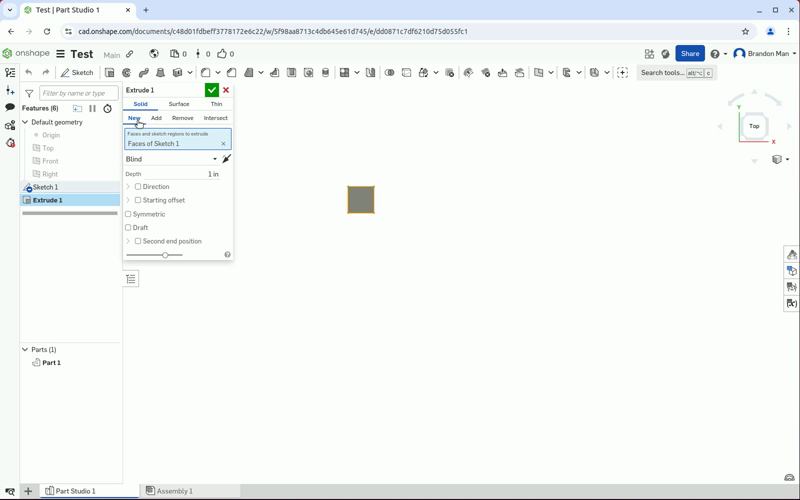
key(tab, 4)
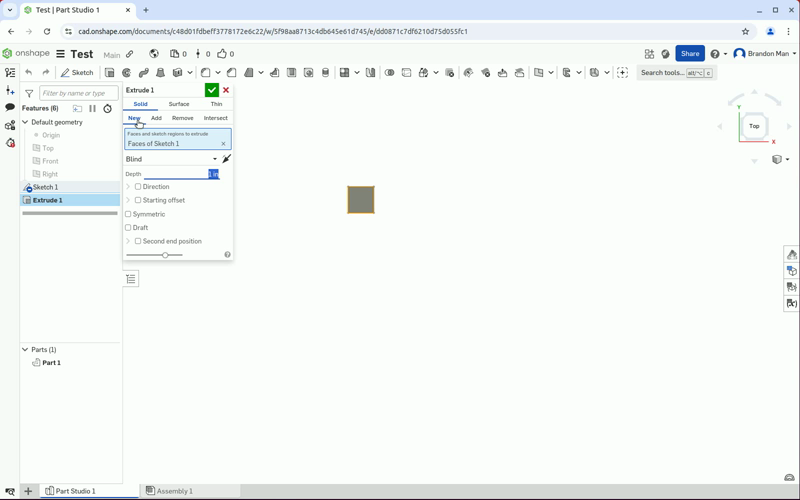
text(0.241)
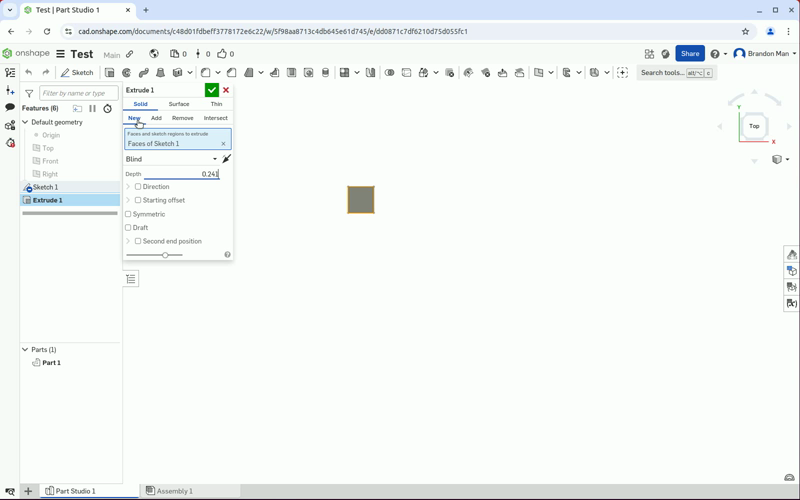
key(enter)
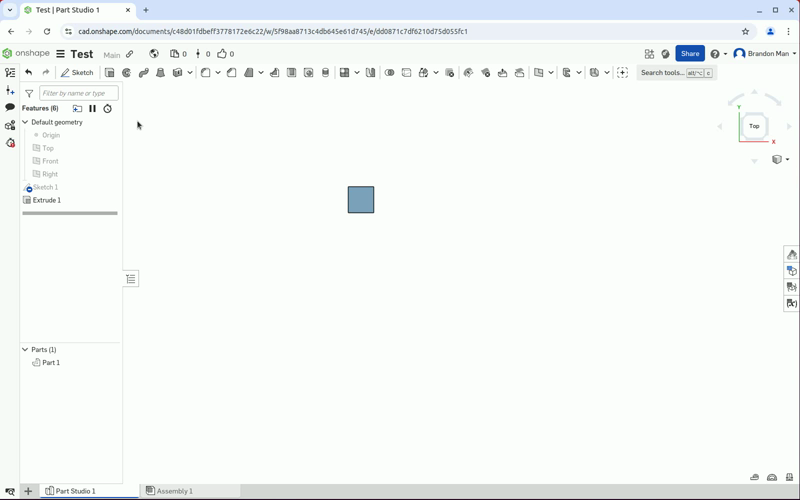
key(shift+h)
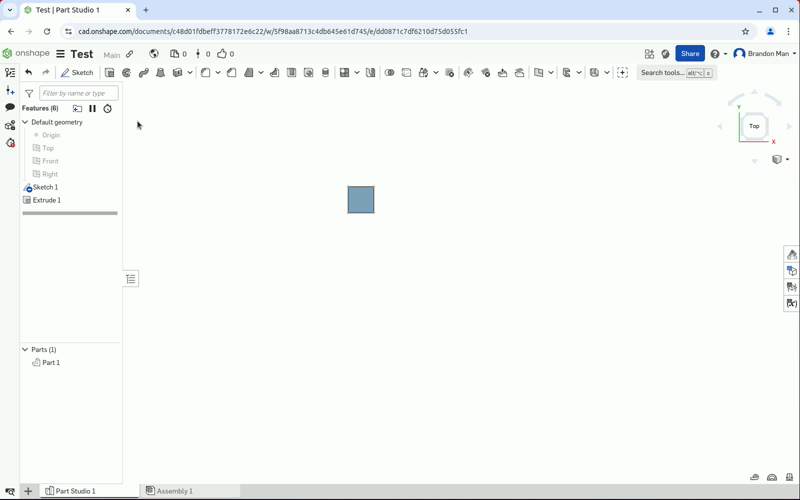
key(shift+h)
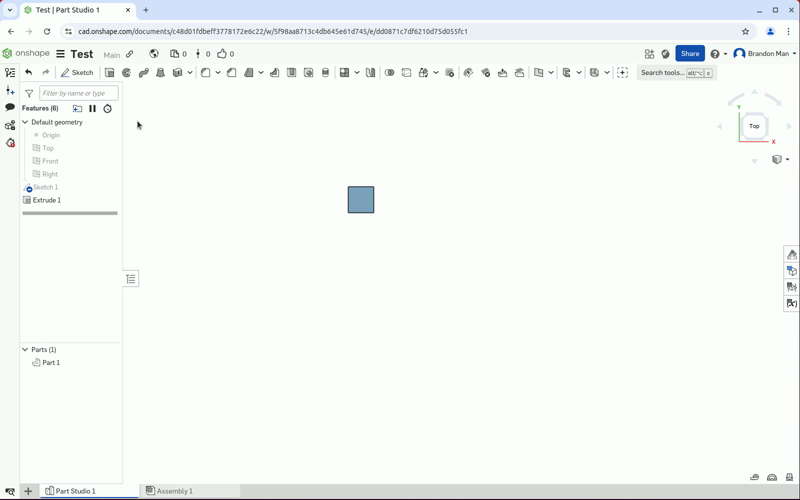
mouse_move(73, 189)
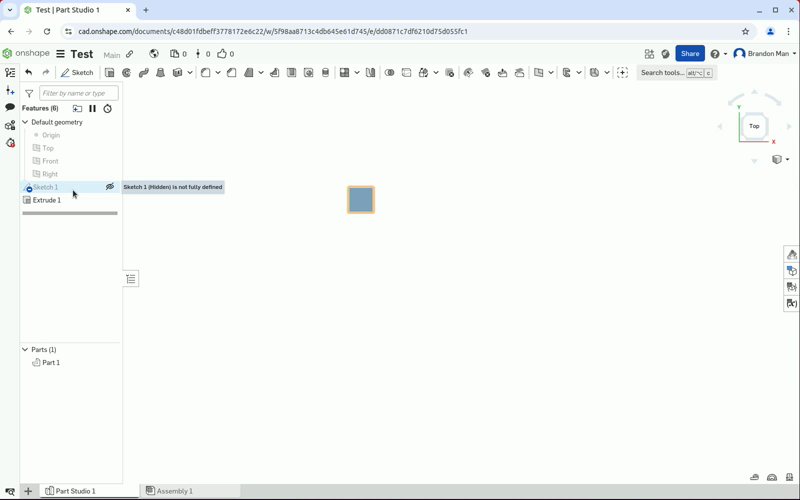
click(73, 189)
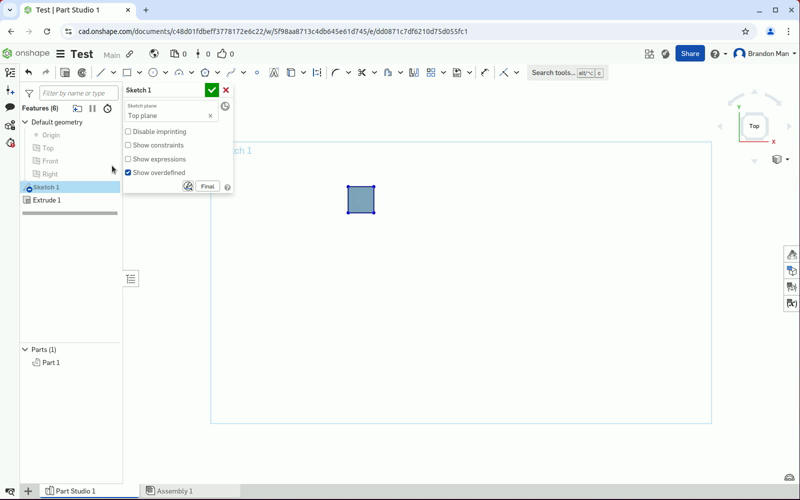
mouse_move(229, 92)
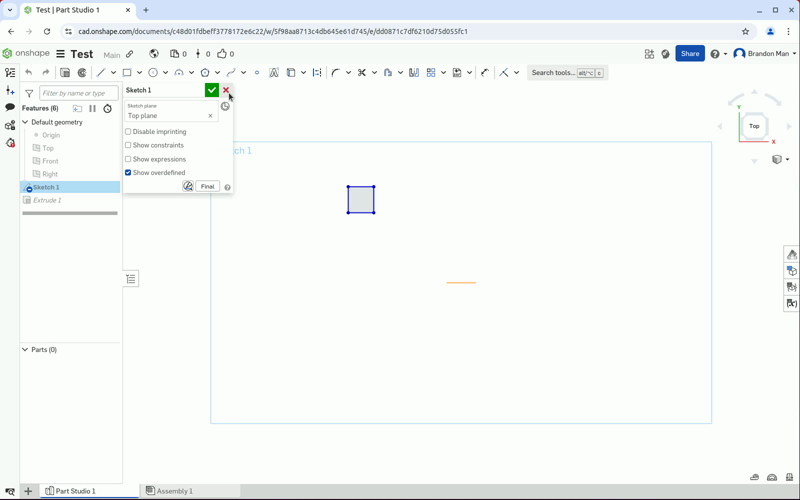
click(229, 92)
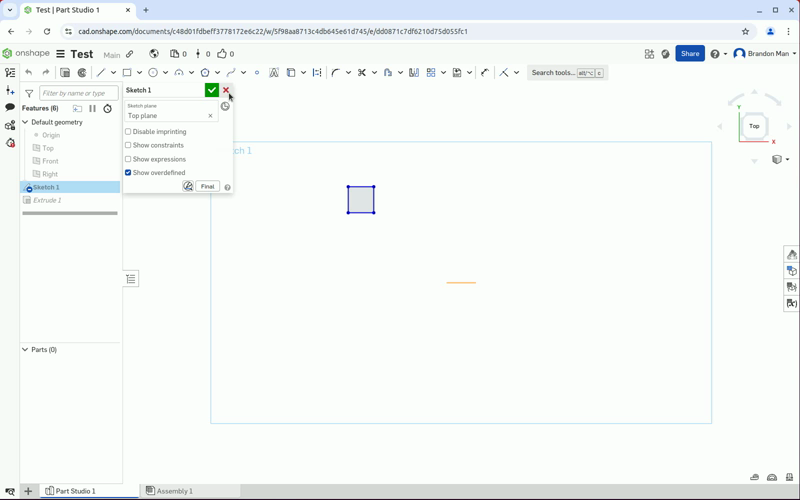
key(shift+s)
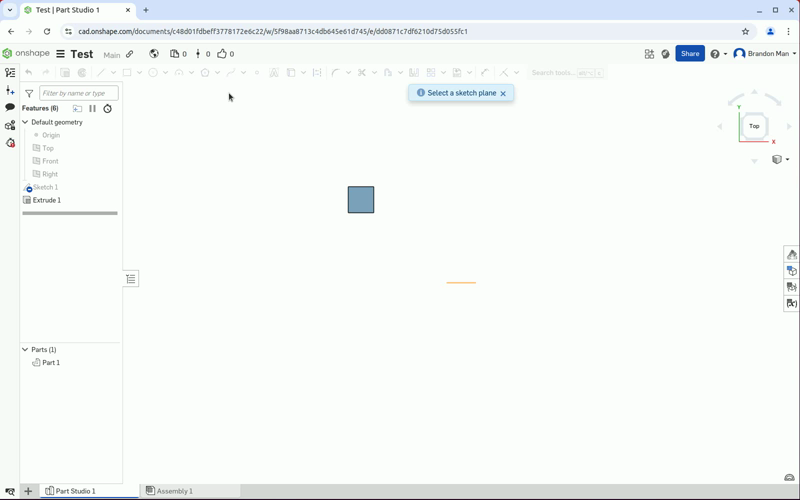
mouse_move(73, 150)
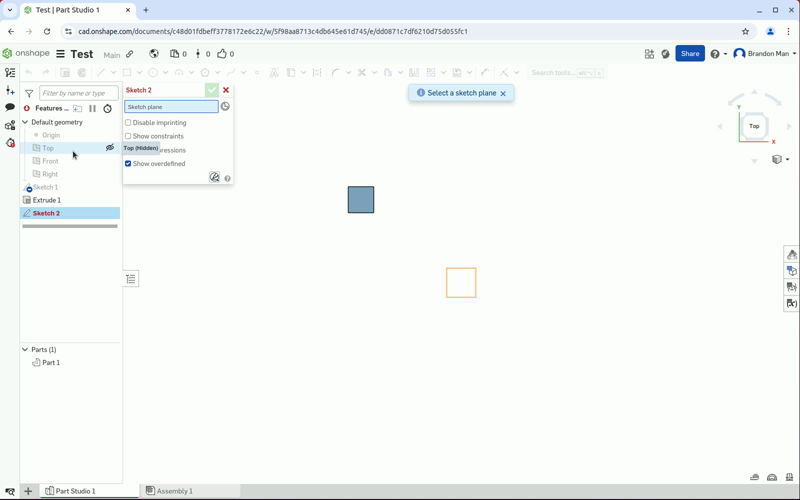
click(73, 150)
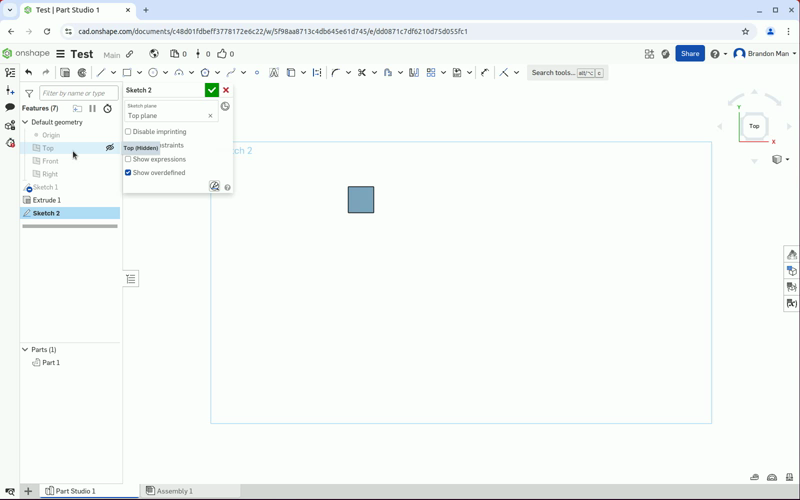
mouse_move(73, 352)
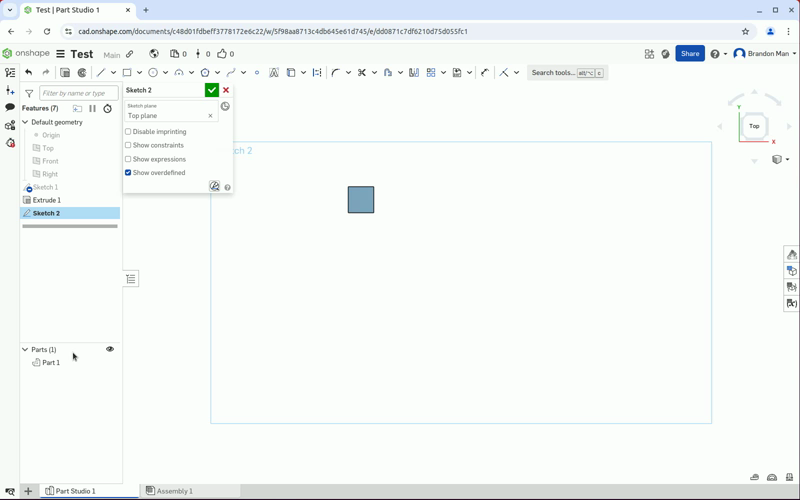
key(y)
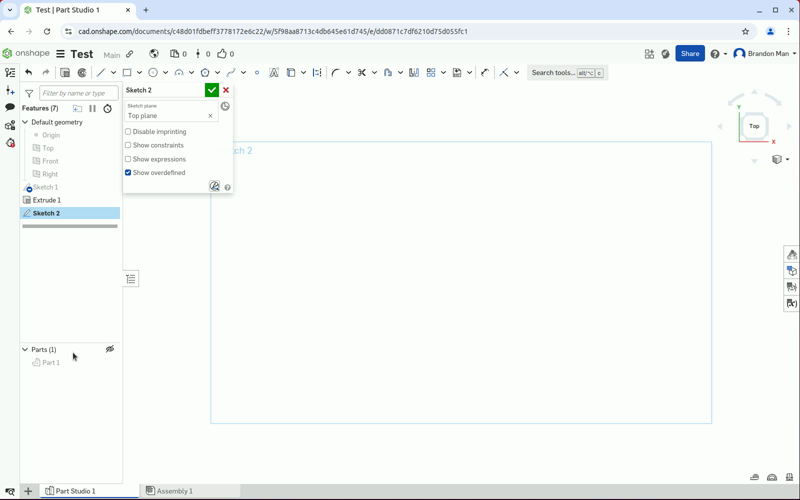
key(l)
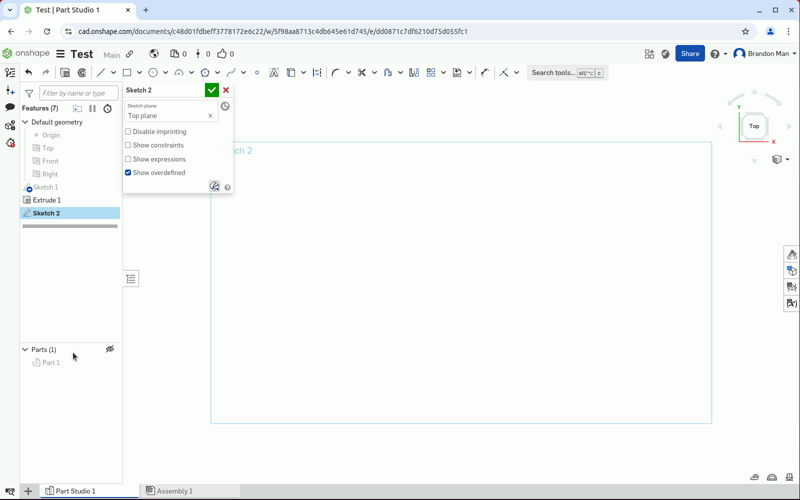
key_down(shift)
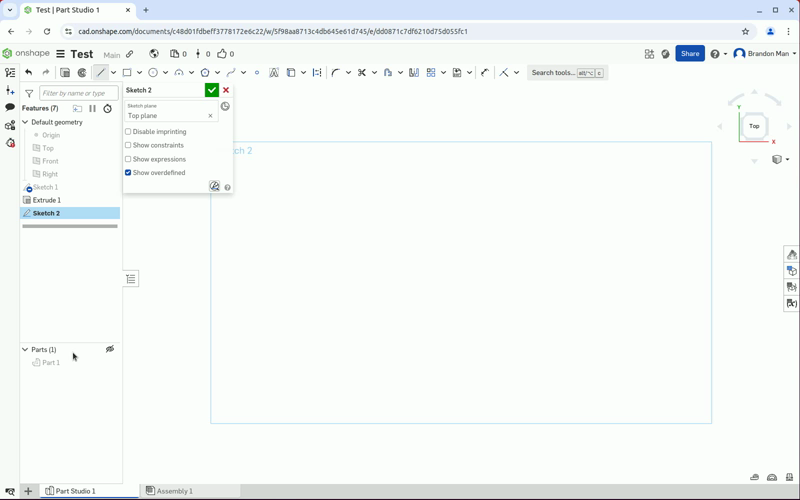
mouse_move(538, 212)
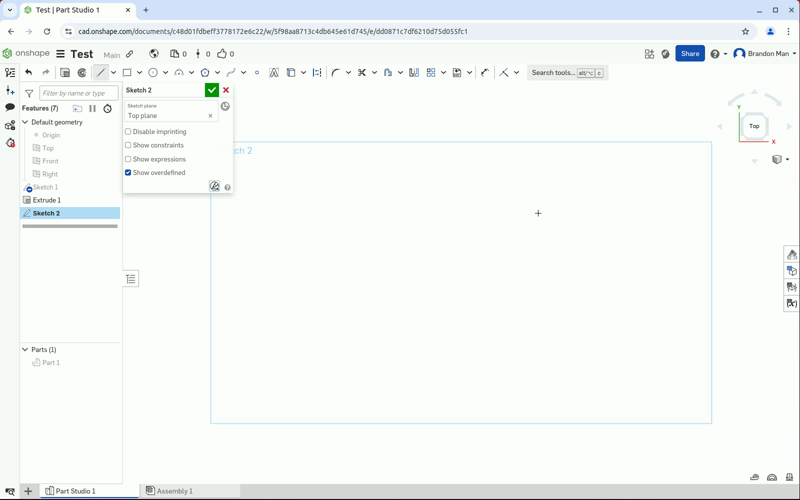
click(538, 212)
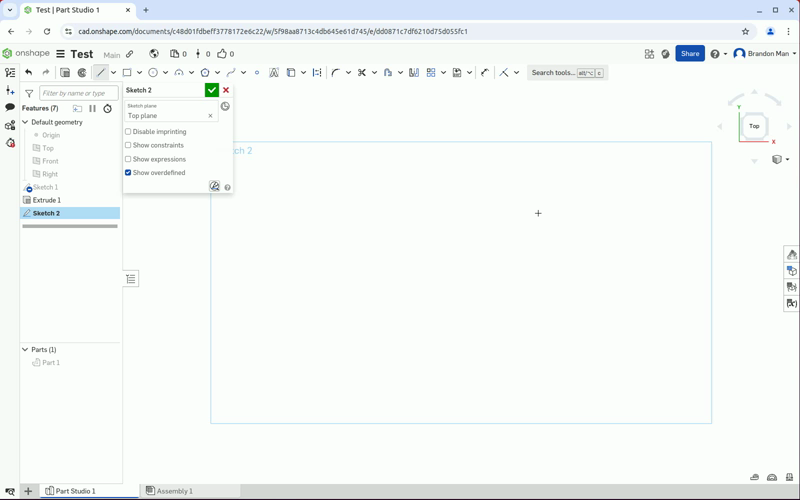
key_up(shift)
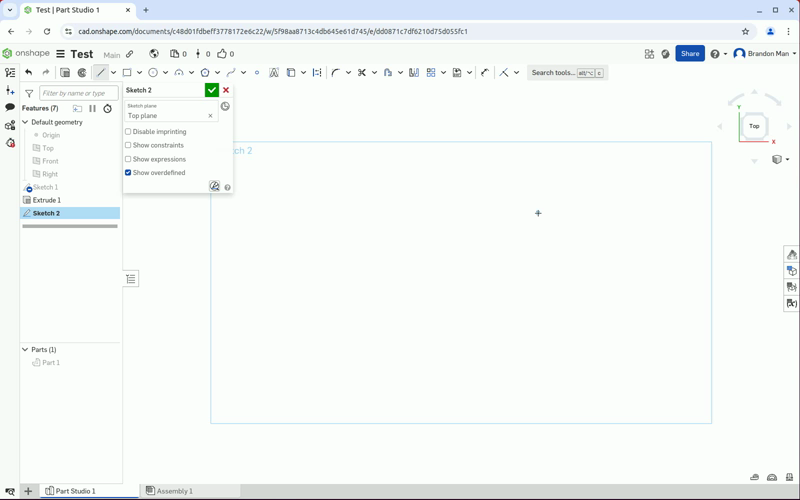
key_down(shift)
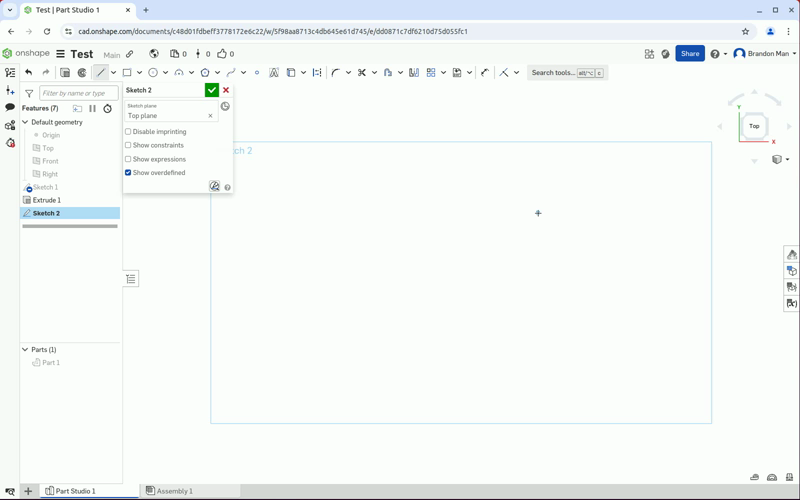
mouse_move(568, 212)
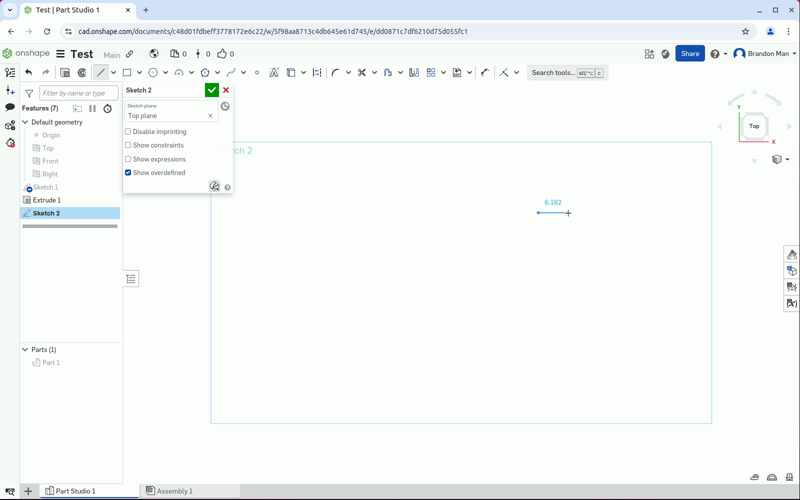
mouse_move(563, 212)
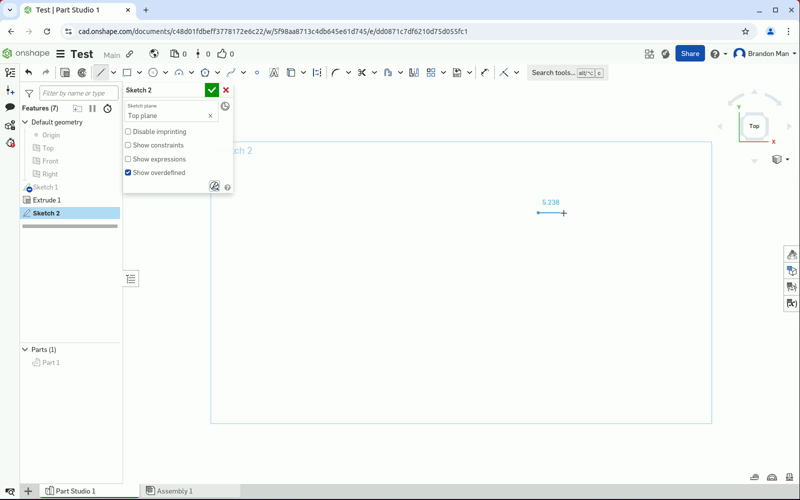
click(563, 212)
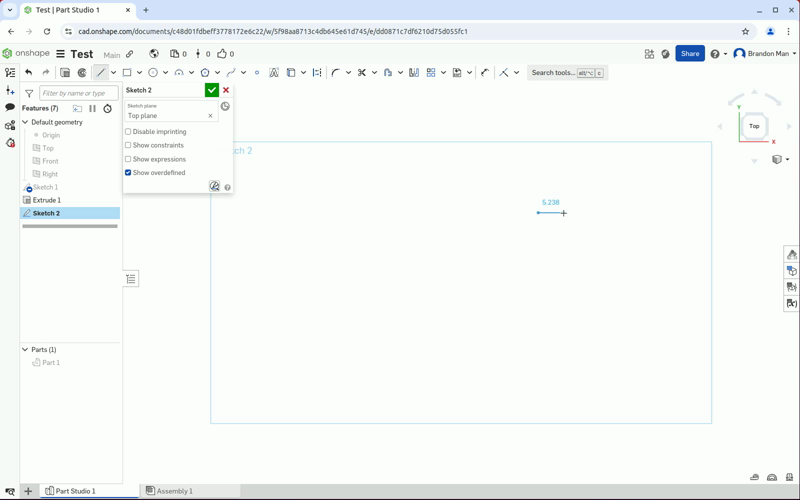
key_up(shift)
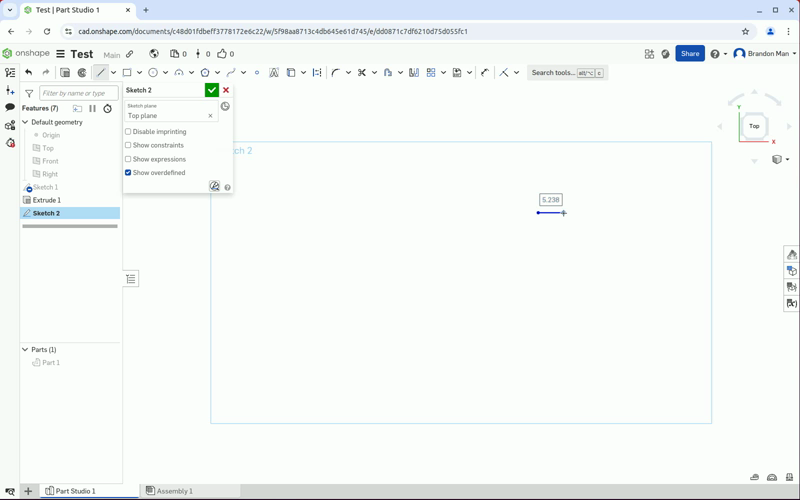
key_down(shift)
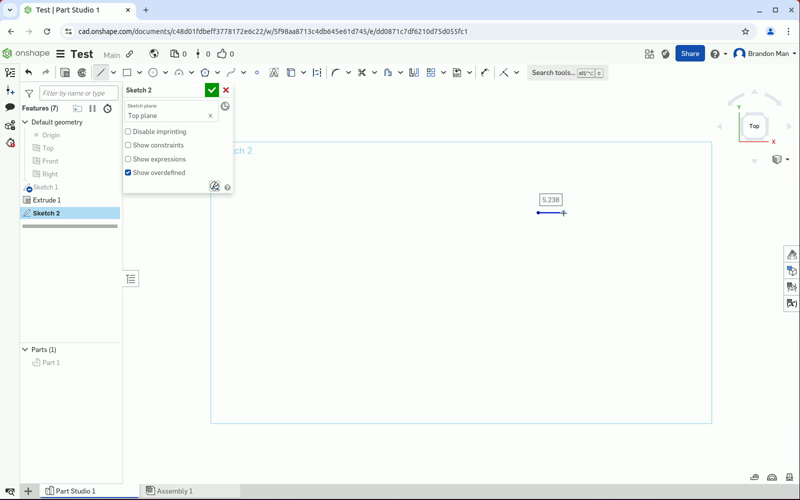
mouse_move(589, 212)
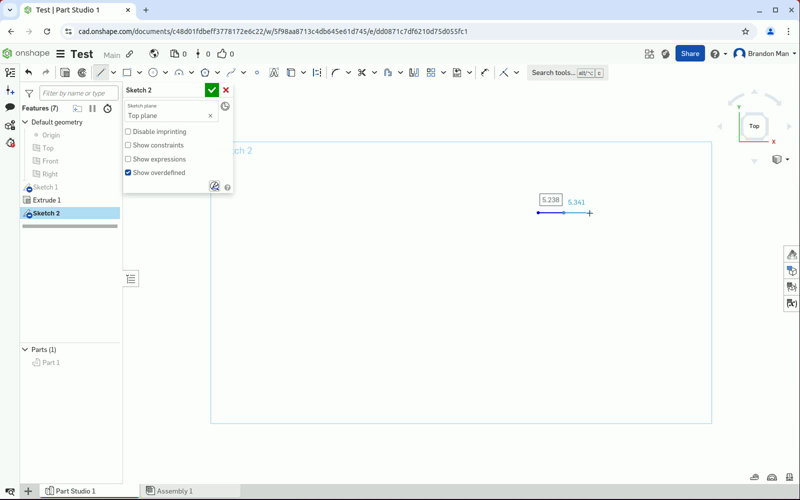
mouse_move(563, 186)
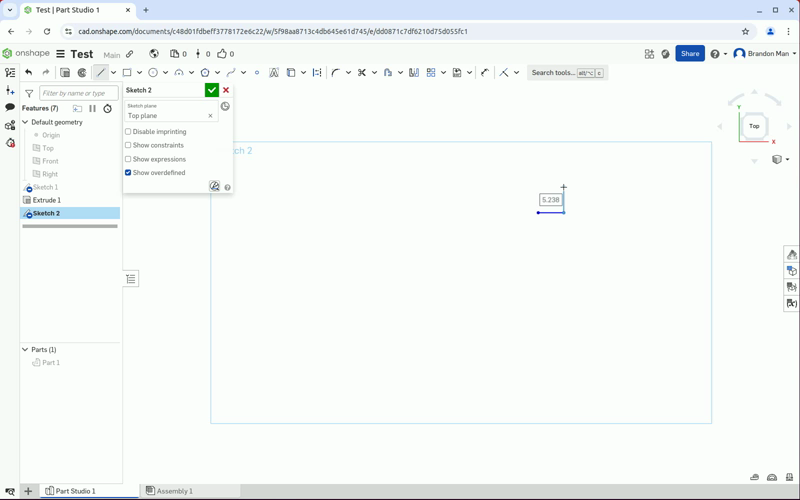
click(563, 186)
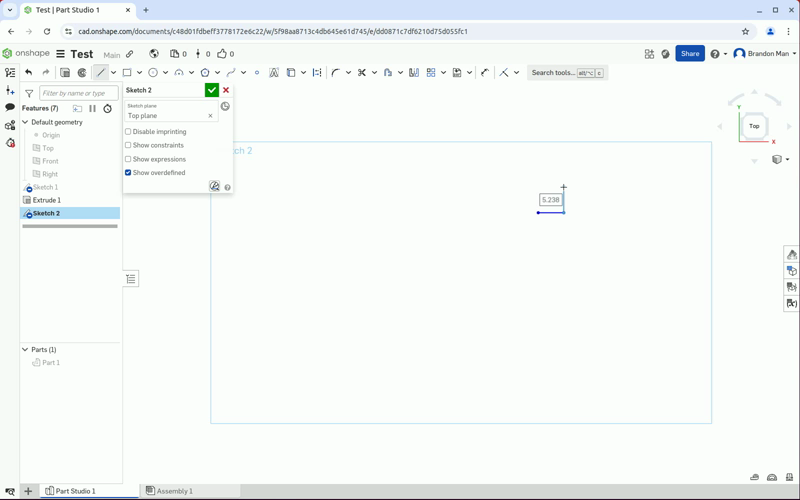
key_up(shift)
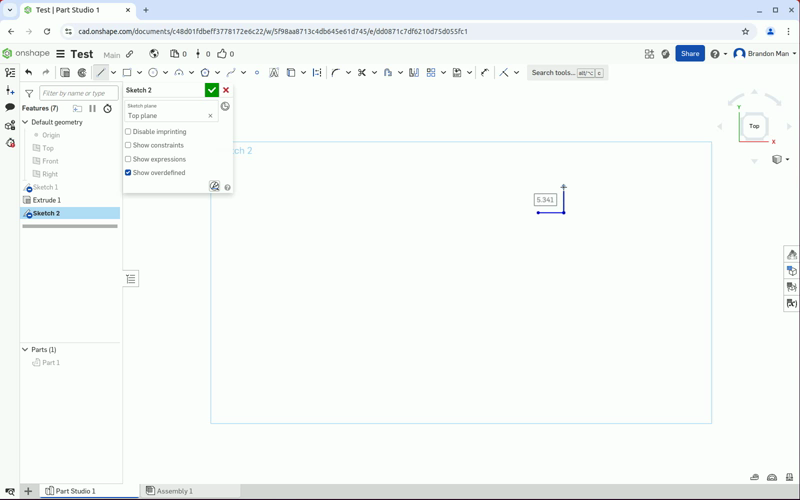
key_down(shift)
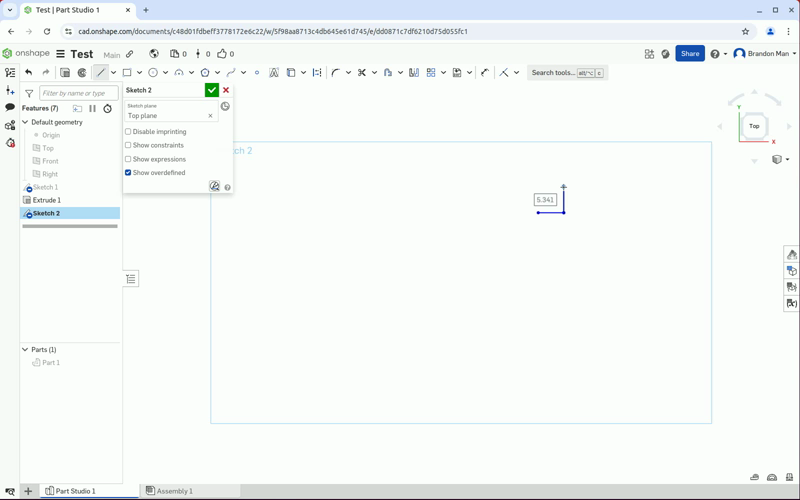
mouse_move(589, 186)
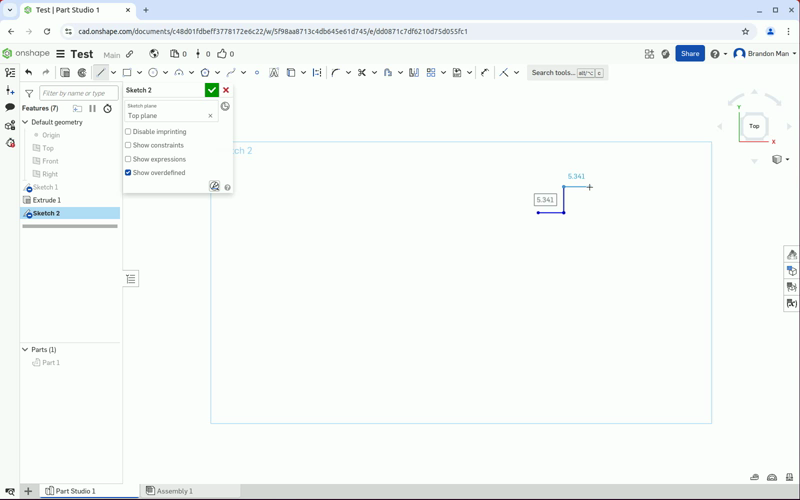
mouse_move(538, 186)
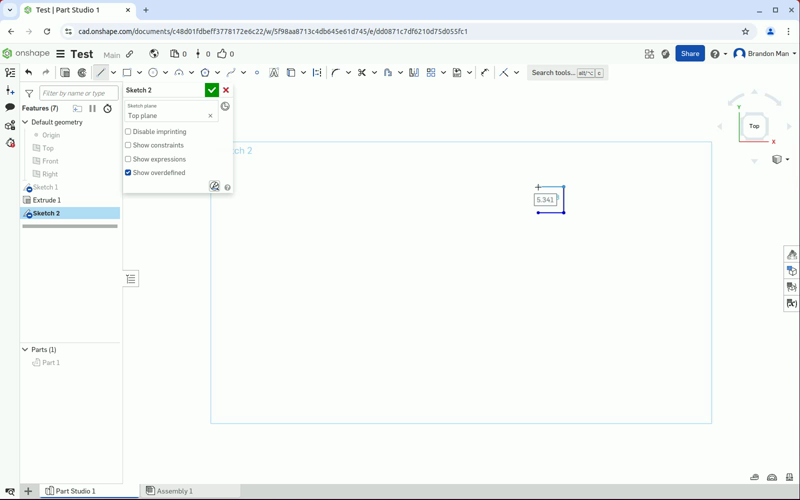
click(538, 186)
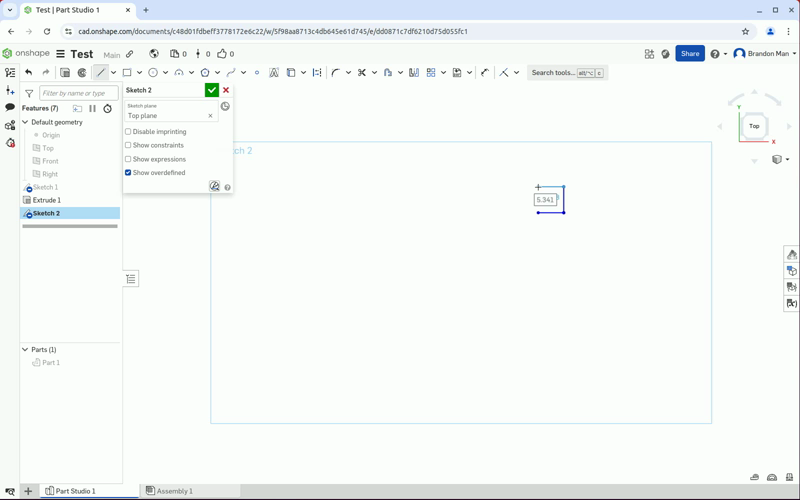
key_up(shift)
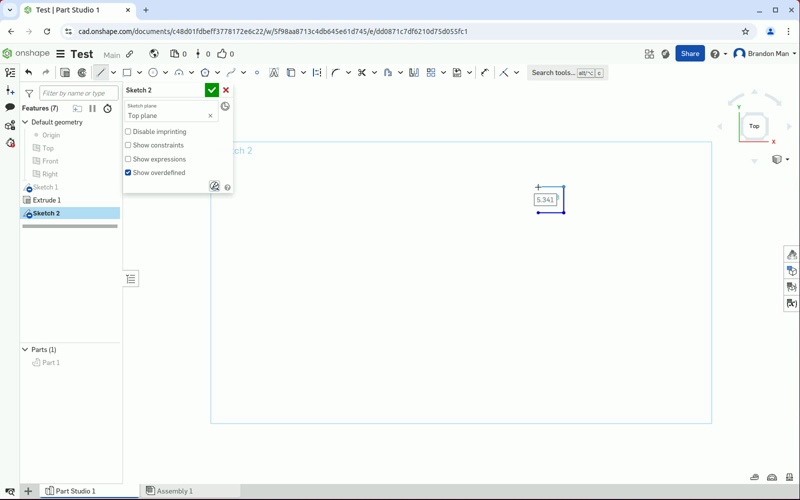
mouse_move(568, 186)
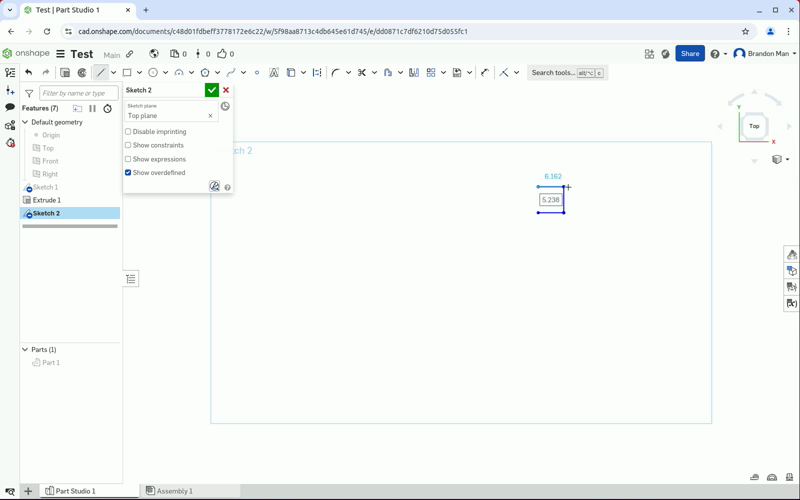
key_down(shift)
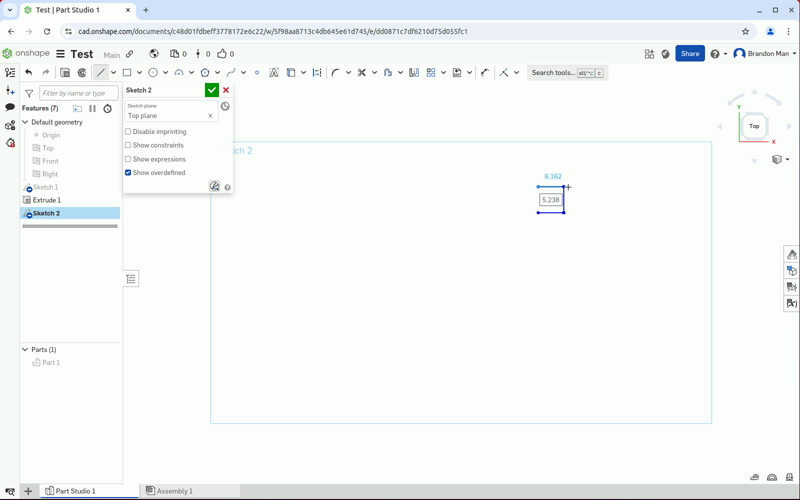
mouse_move(538, 212)
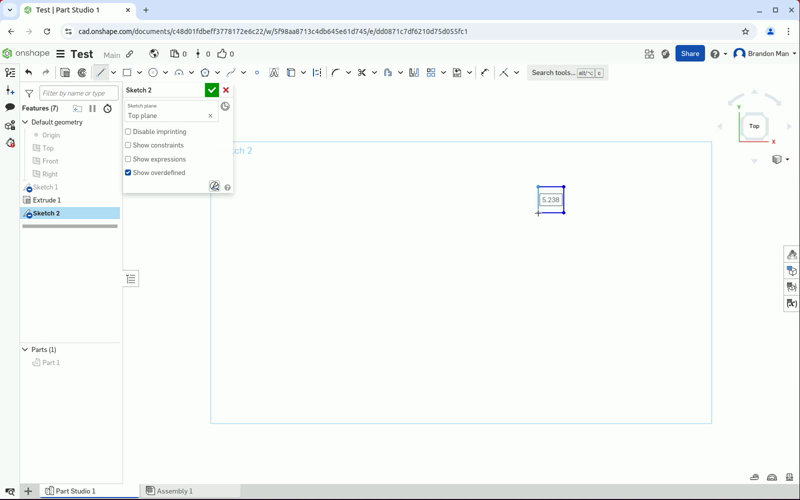
key_up(shift)
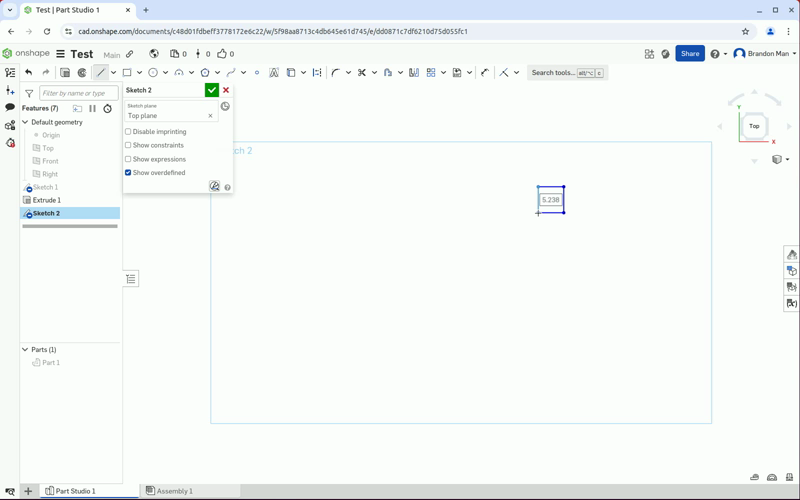
click(538, 212)
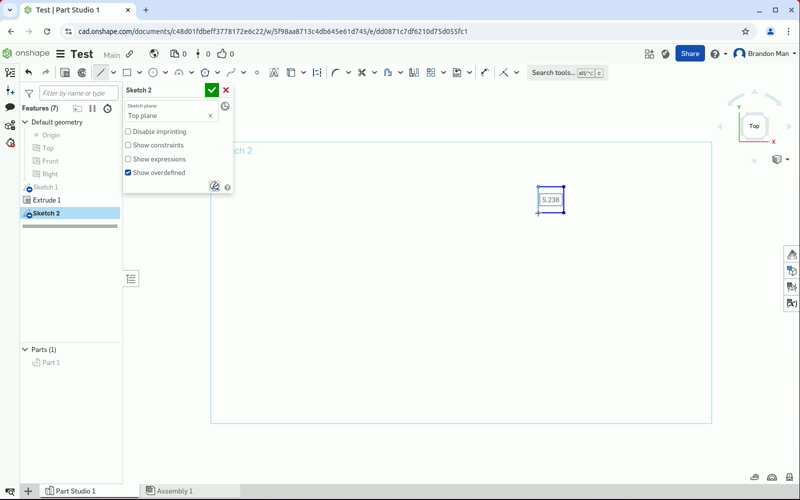
key(esc)
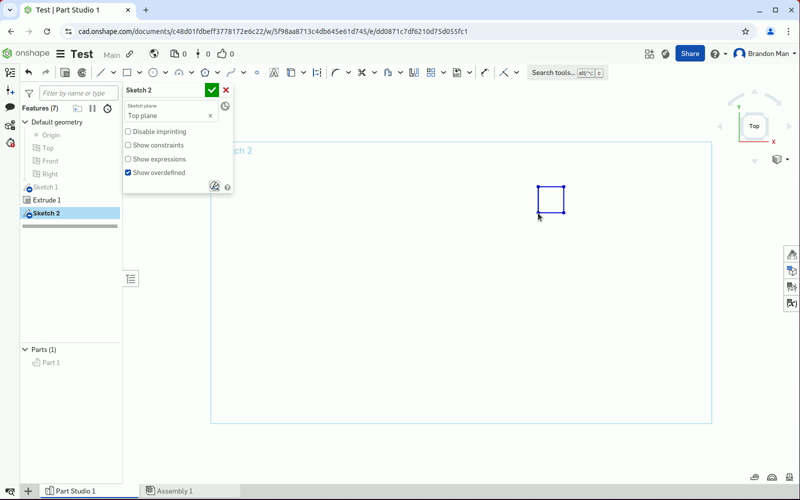
mouse_move(548, 208)
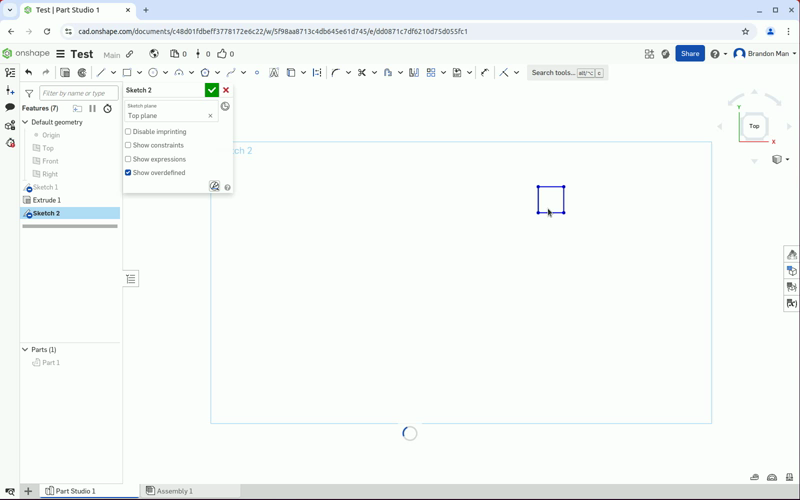
scroll(6)
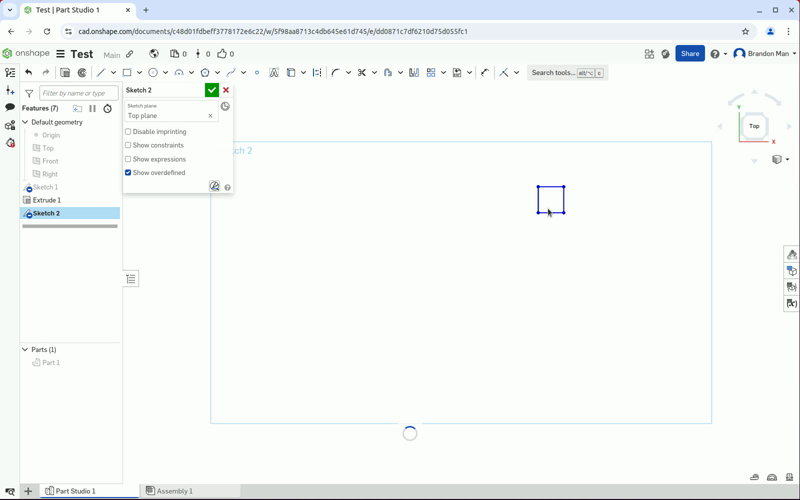
scroll(6)
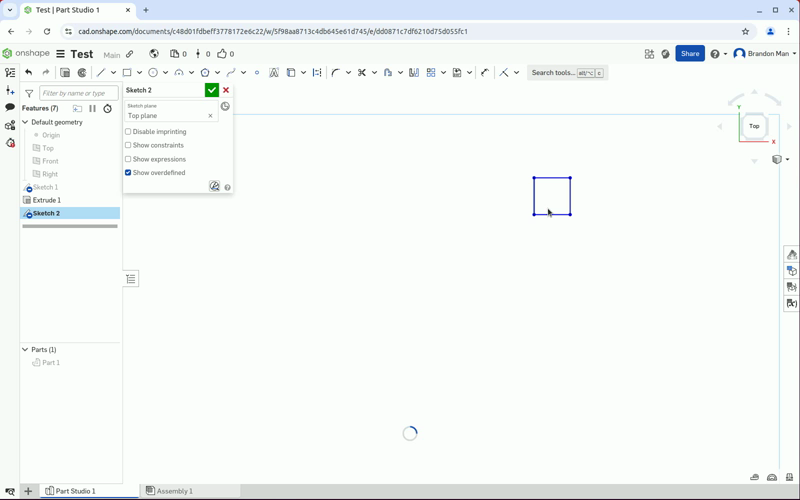
scroll(6)
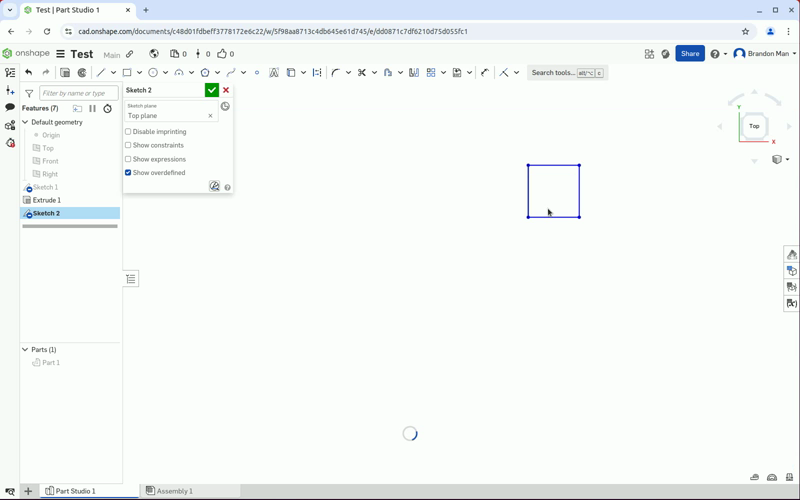
scroll(6)
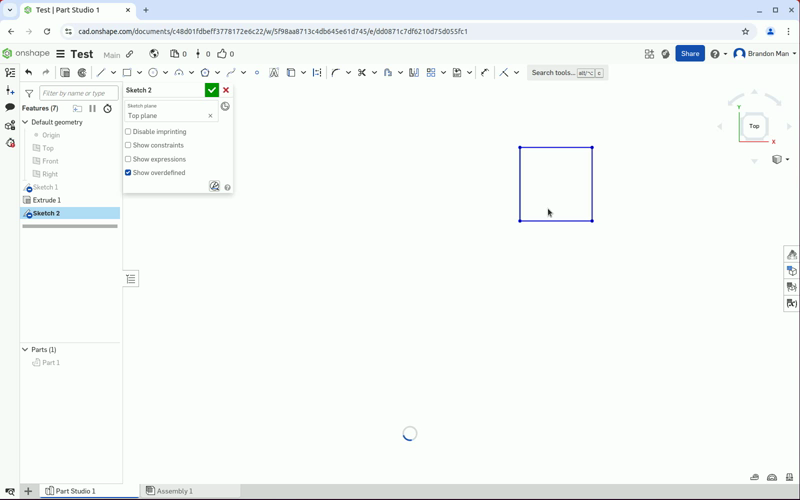
scroll(6)
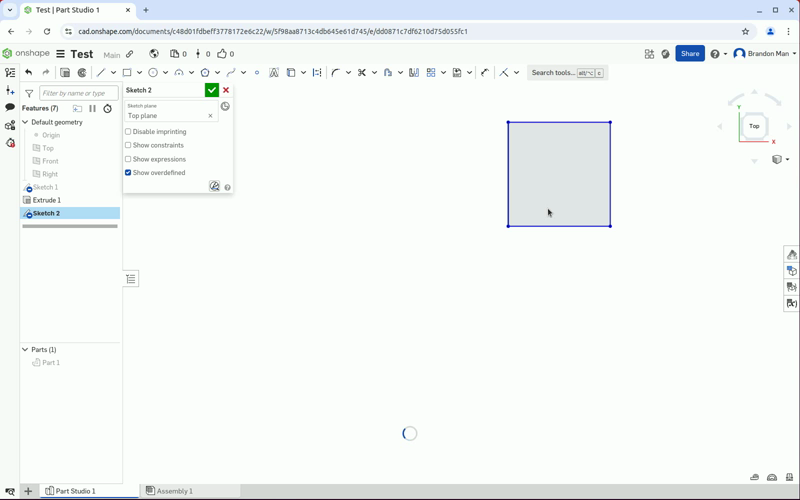
scroll(6)
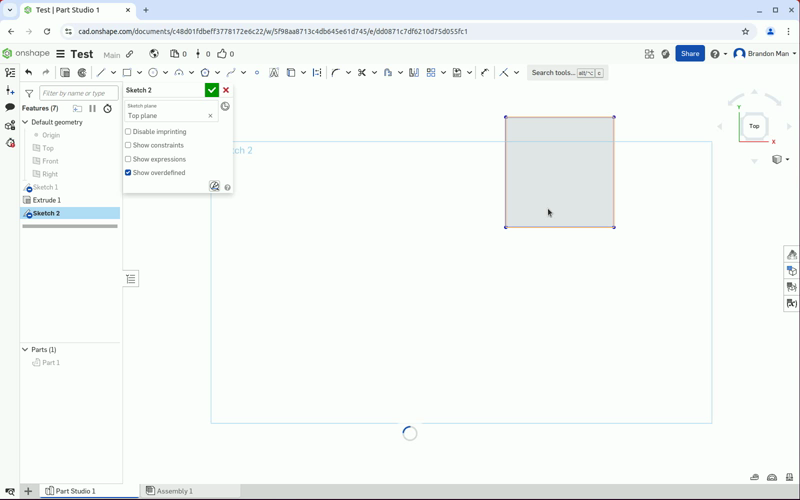
scroll(6)
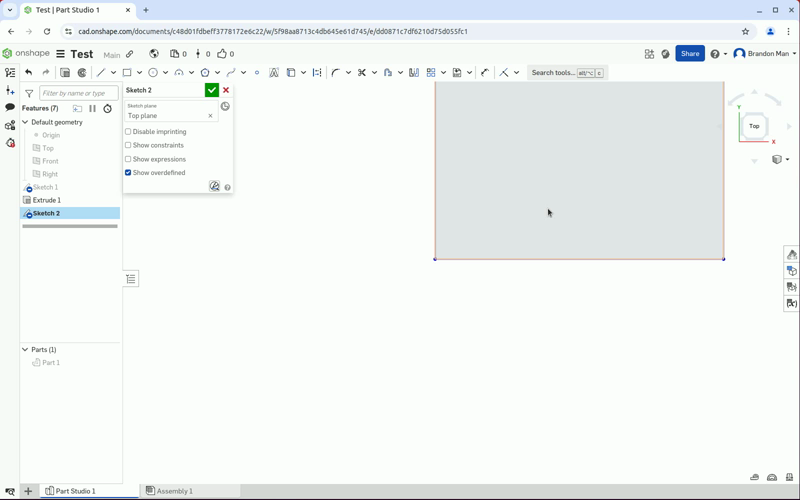
click(548, 208)
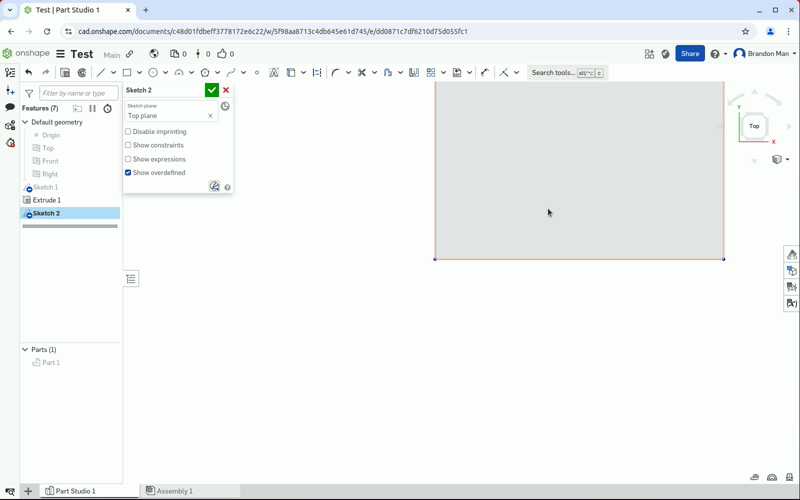
scroll(-6)
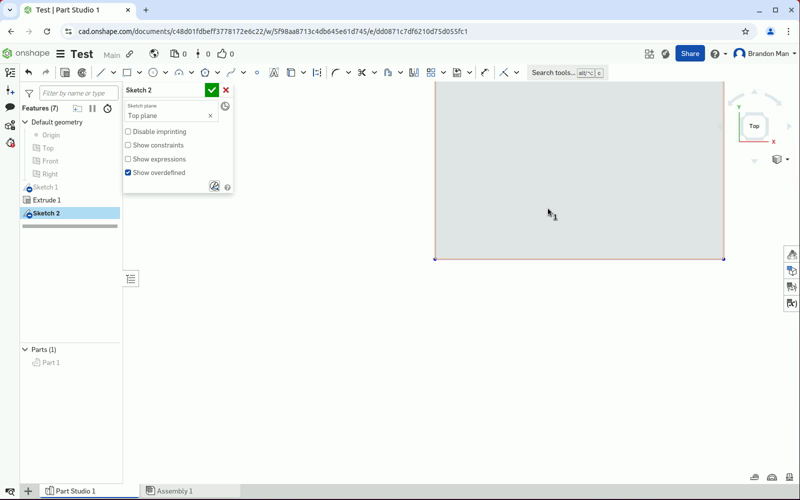
scroll(-6)
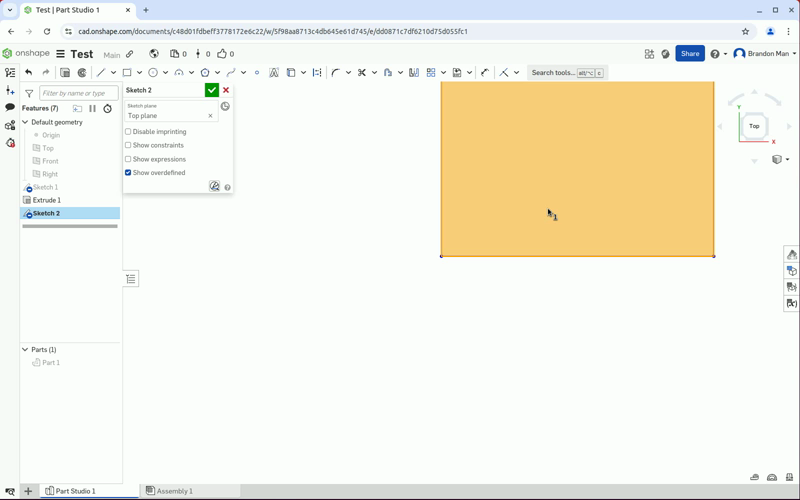
scroll(-6)
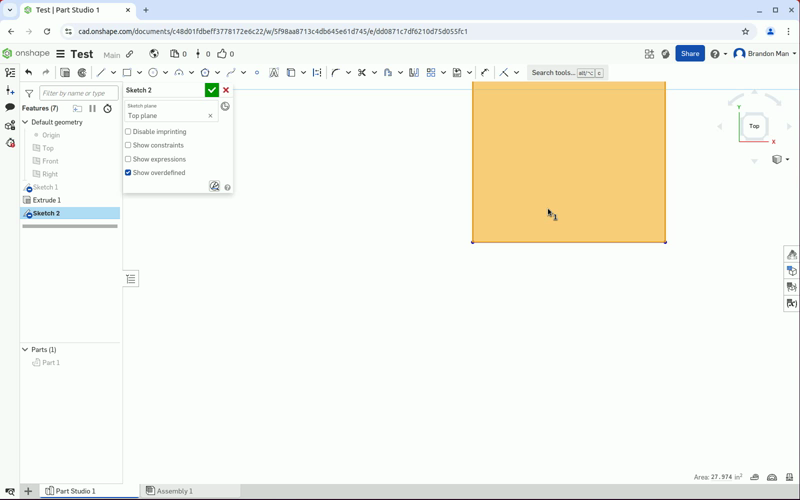
scroll(-6)
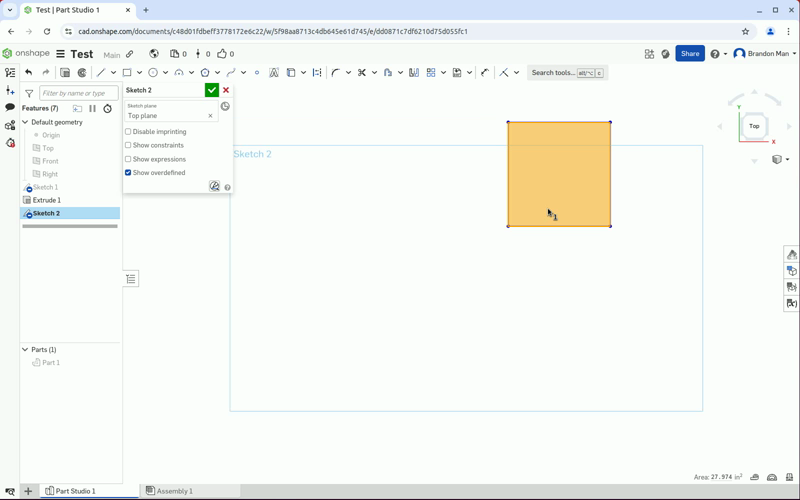
scroll(-6)
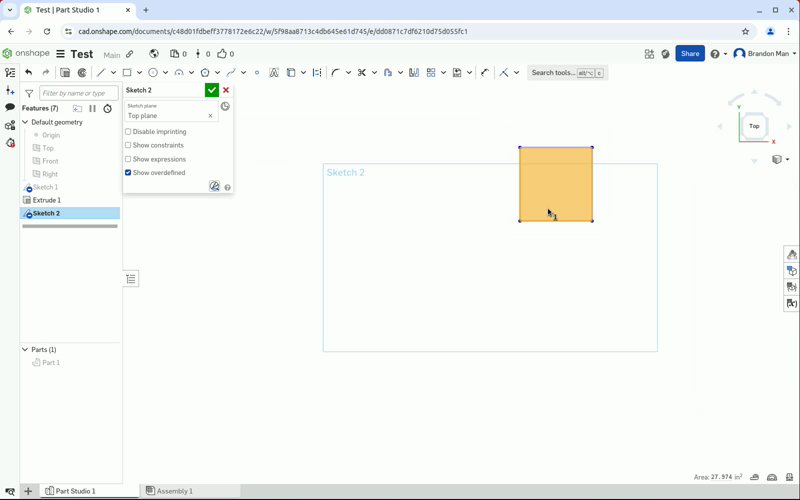
scroll(-6)
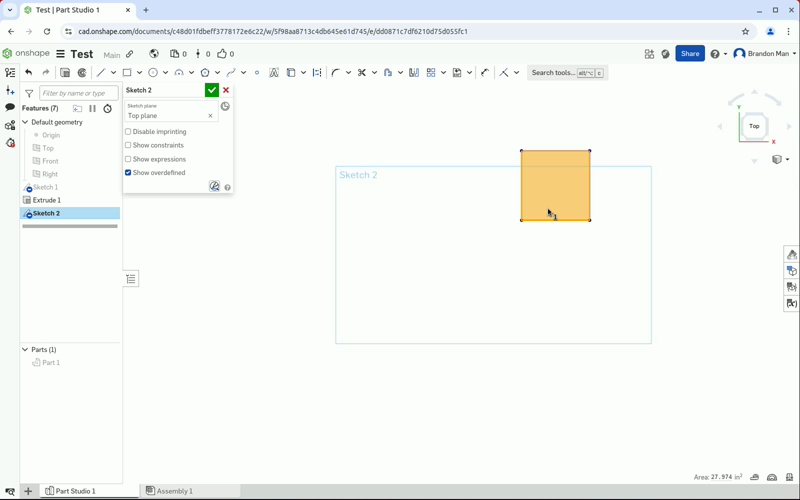
scroll(-6)
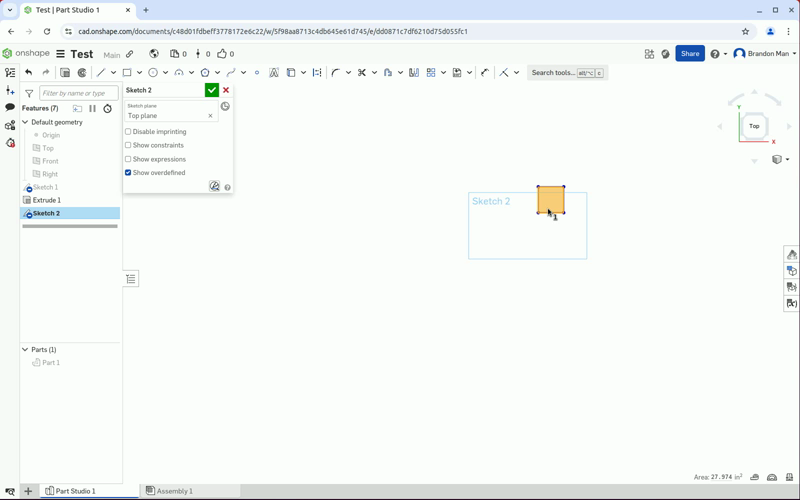
mouse_move(73, 352)
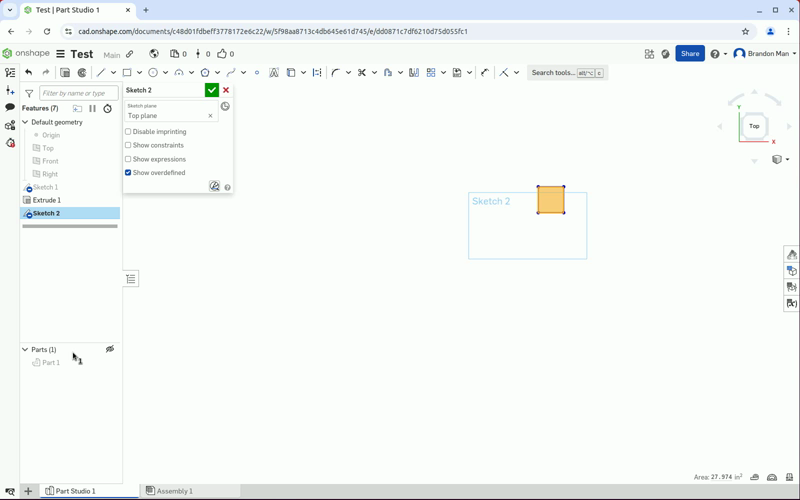
key(shift+y)
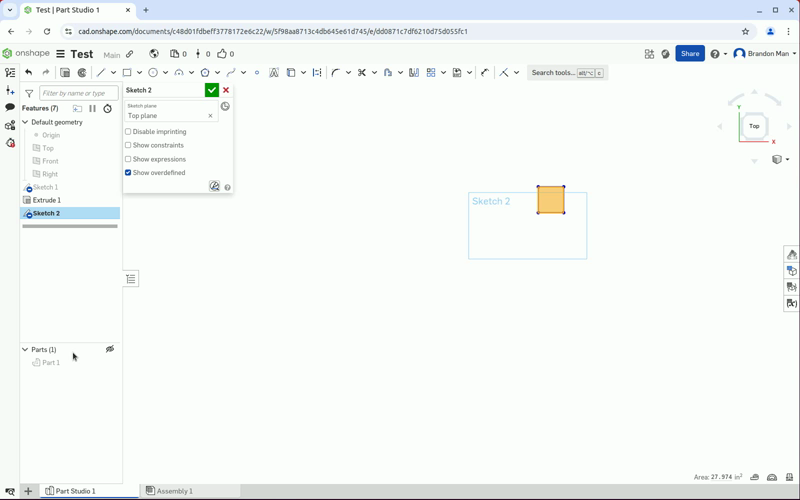
key(shift+e)
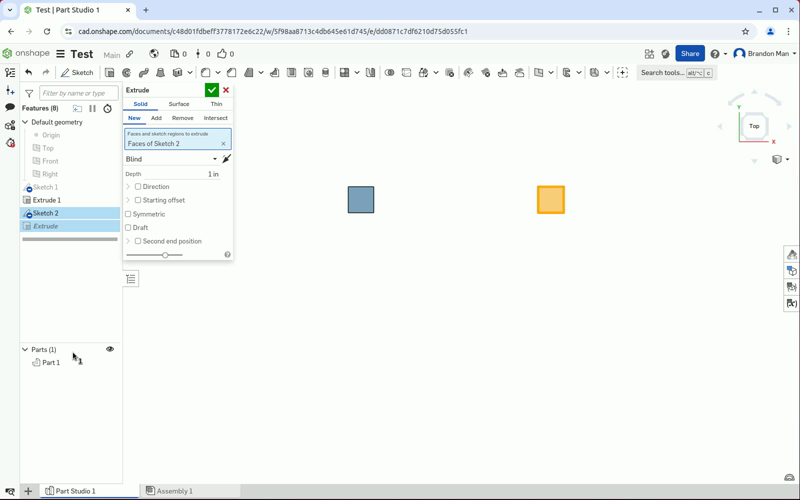
mouse_move(143, 106)
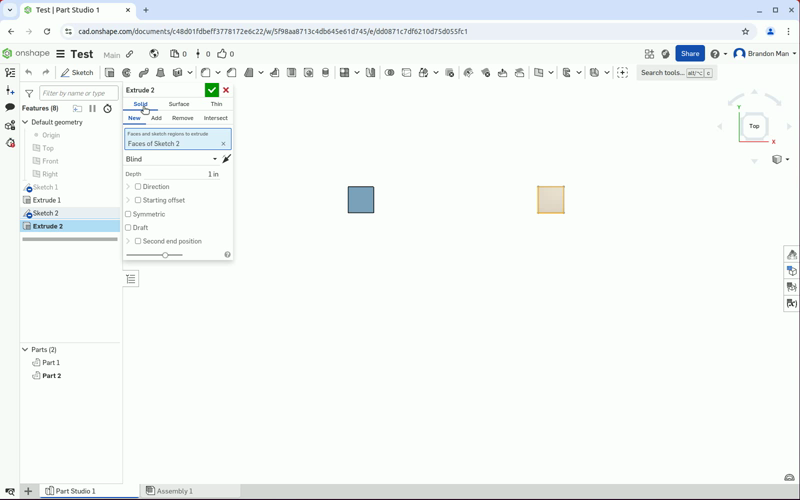
click(143, 106)
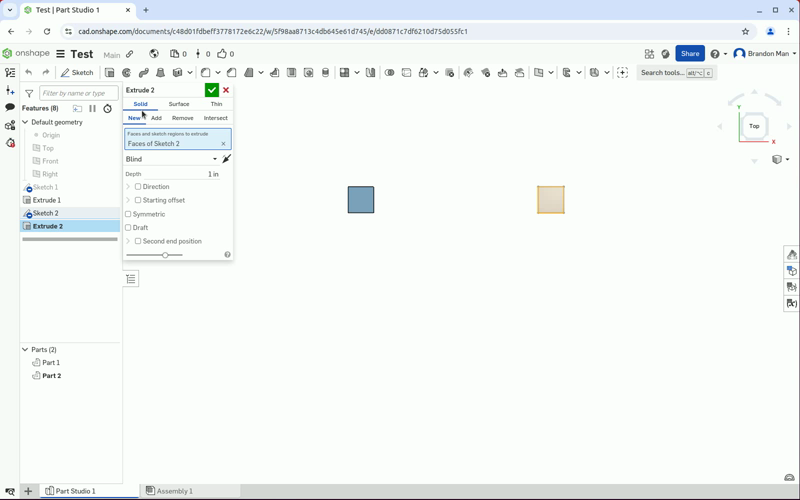
mouse_move(137, 120)
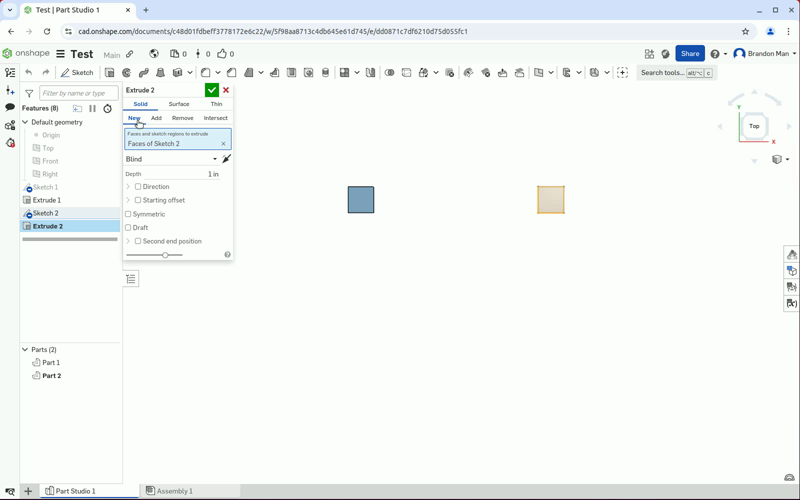
click(137, 120)
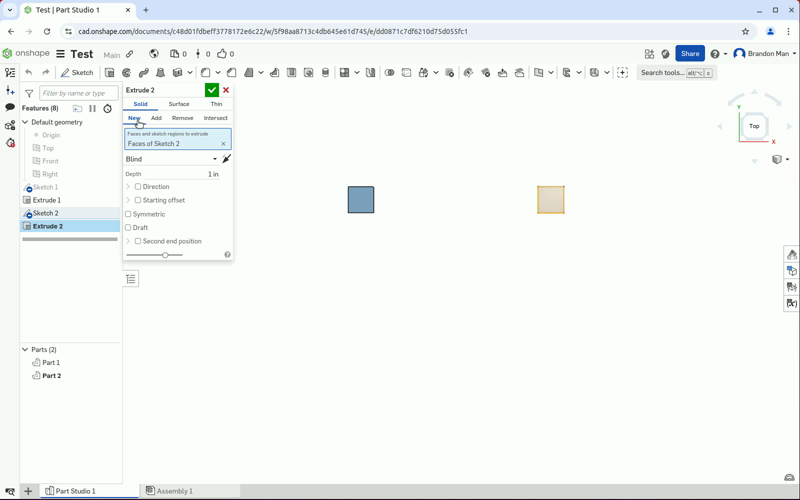
key(tab, 4)
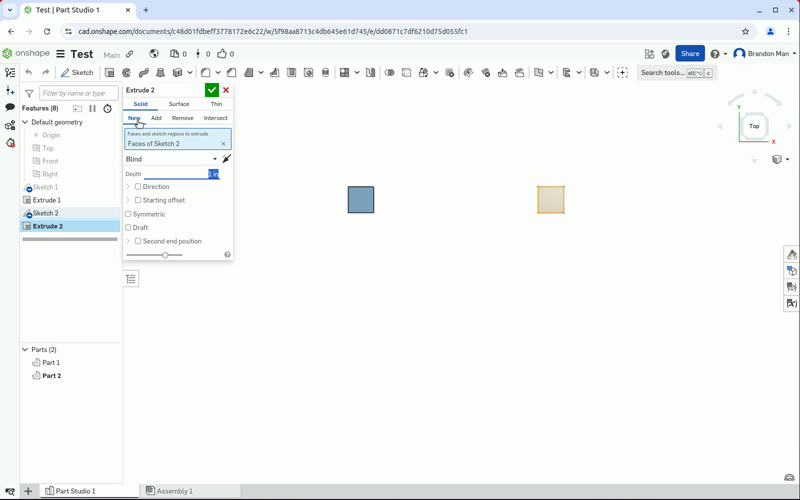
text(0.241)
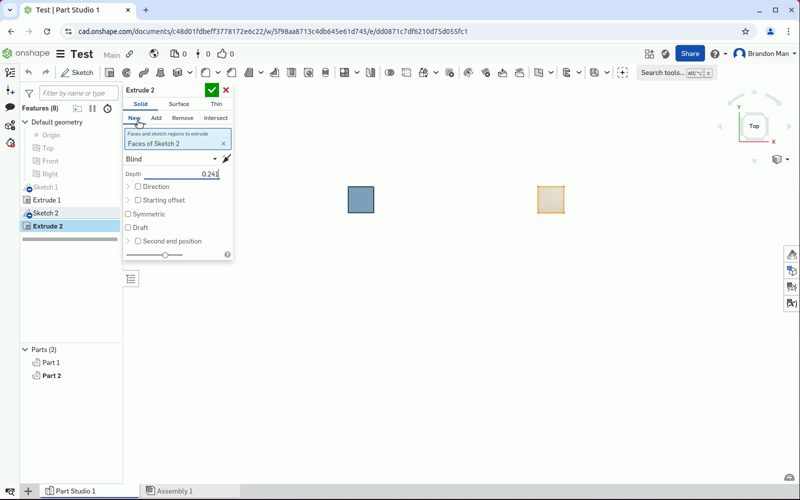
key(enter)
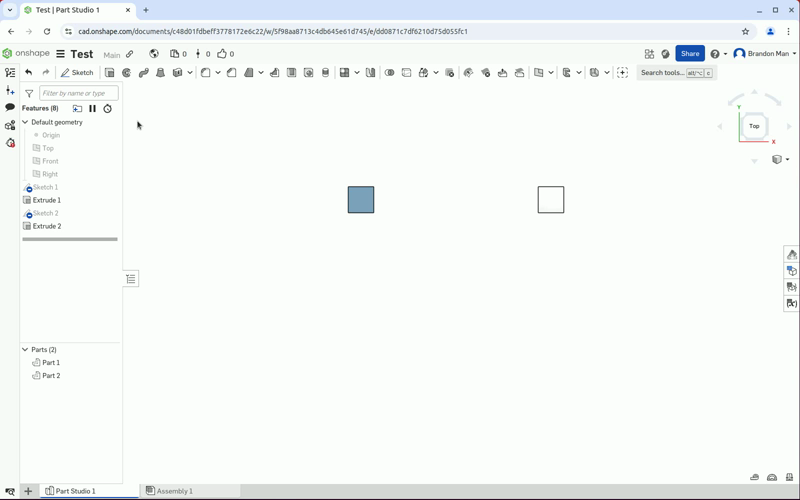
key(shift+h)
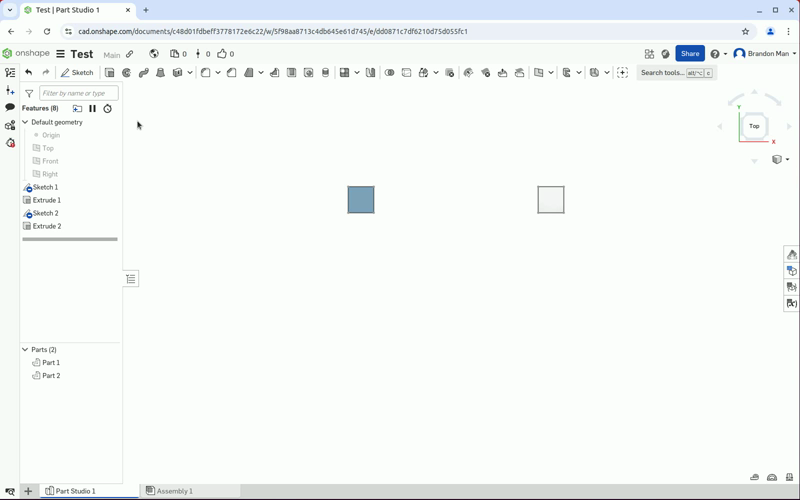
key(shift+h)
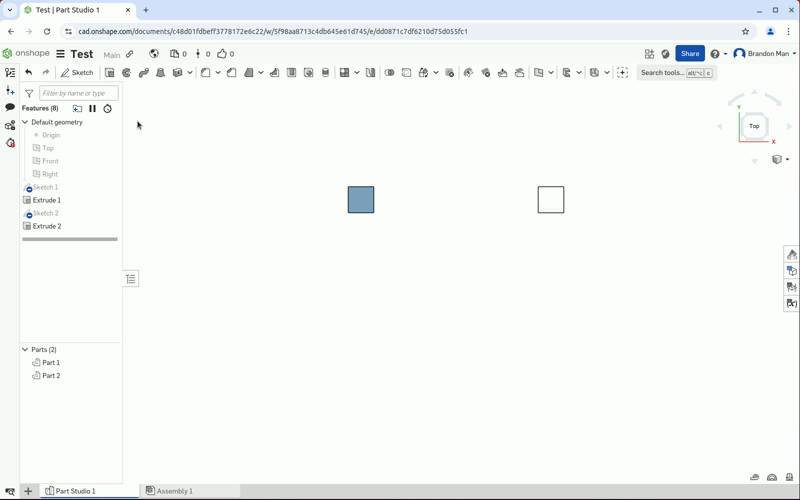
mouse_move(73, 189)
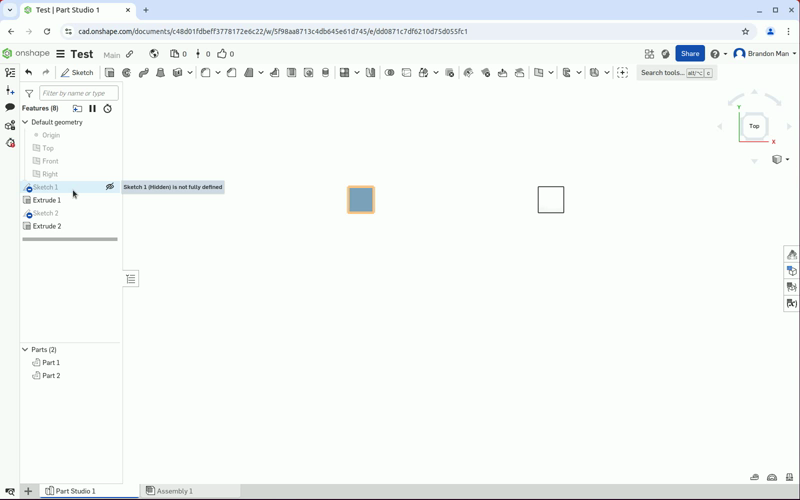
click(73, 189)
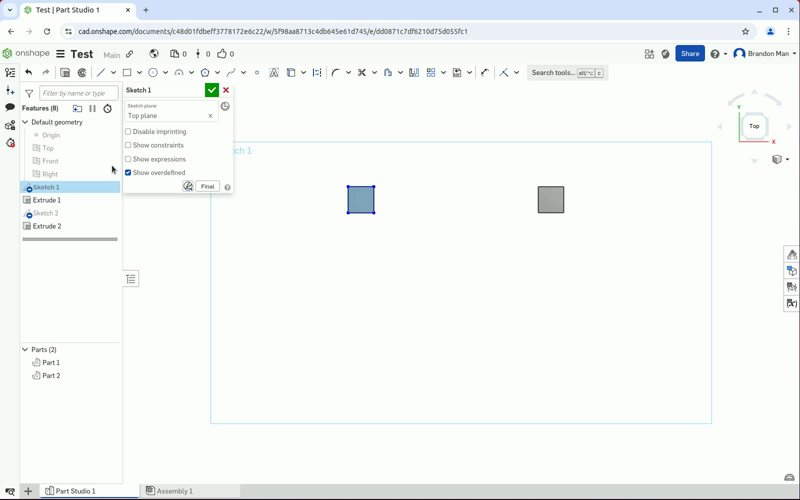
mouse_move(229, 92)
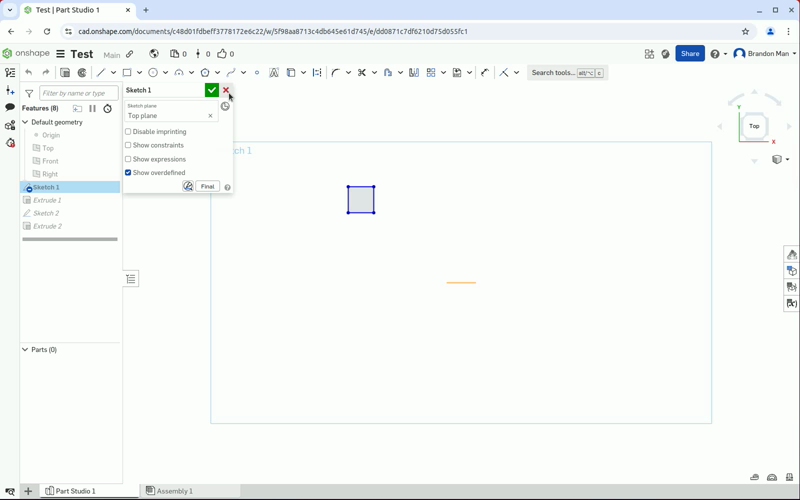
click(229, 92)
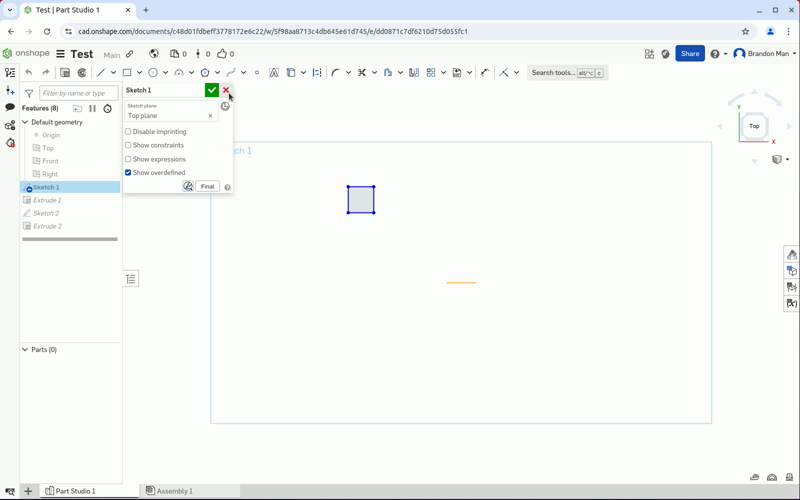
key(shift+s)
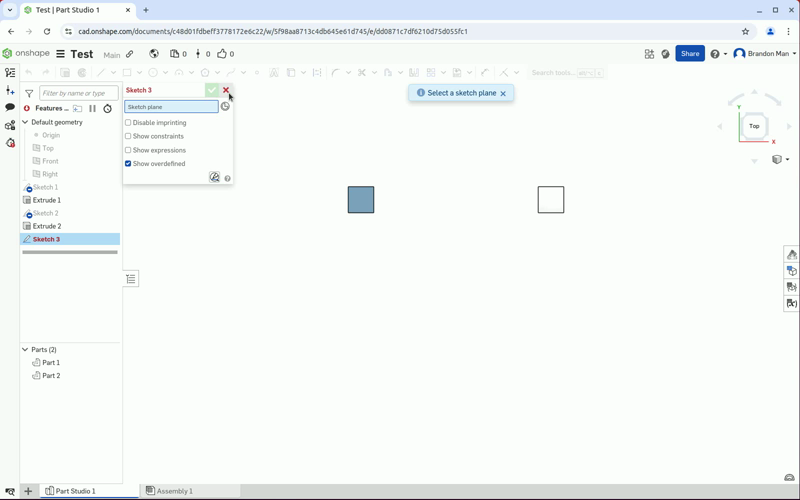
mouse_move(73, 150)
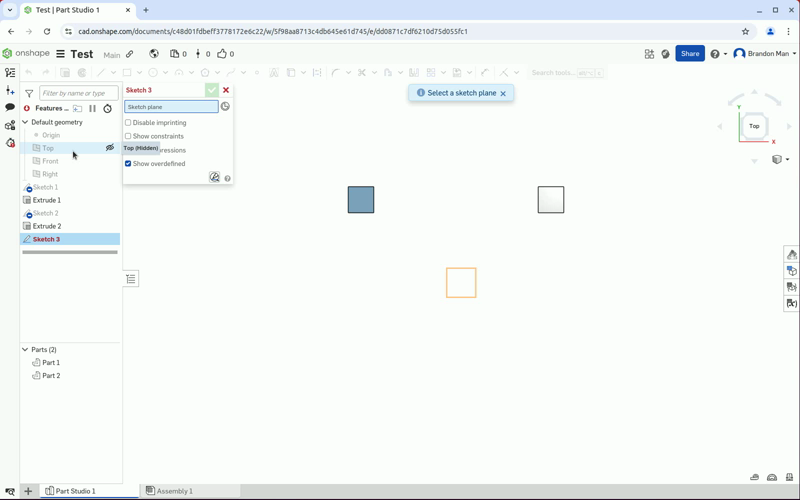
click(73, 150)
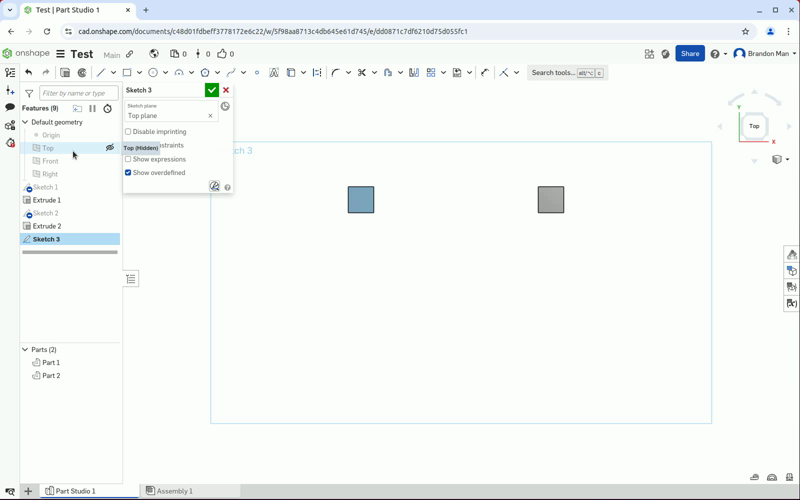
mouse_move(73, 352)
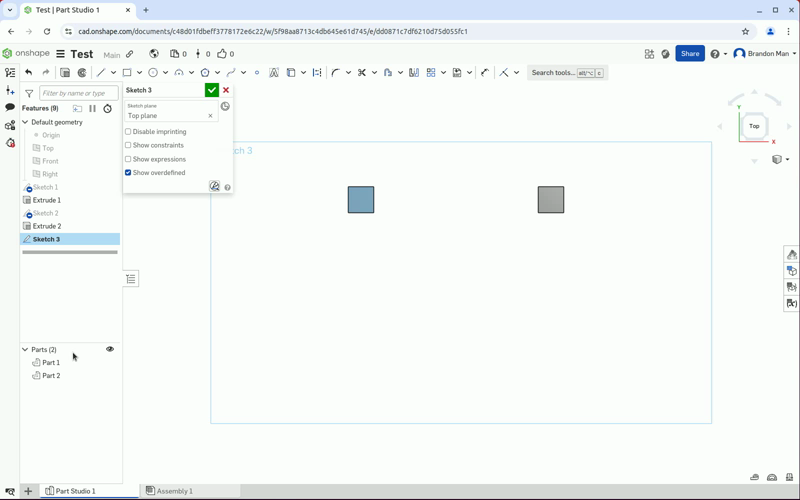
key(y)
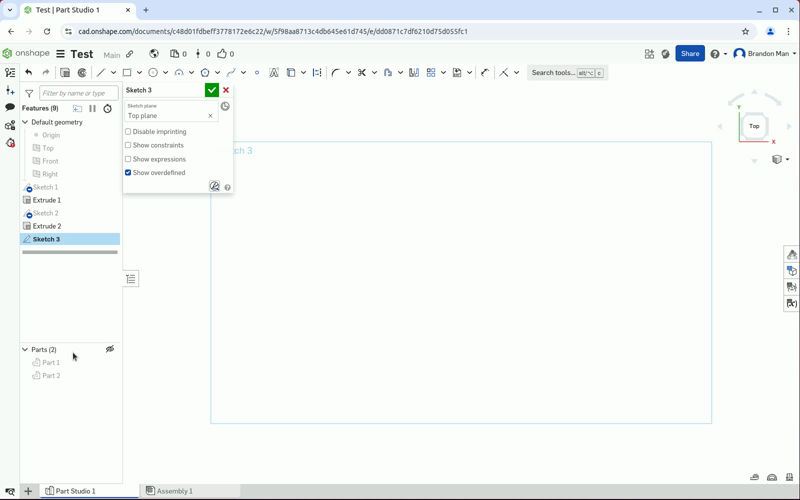
key(l)
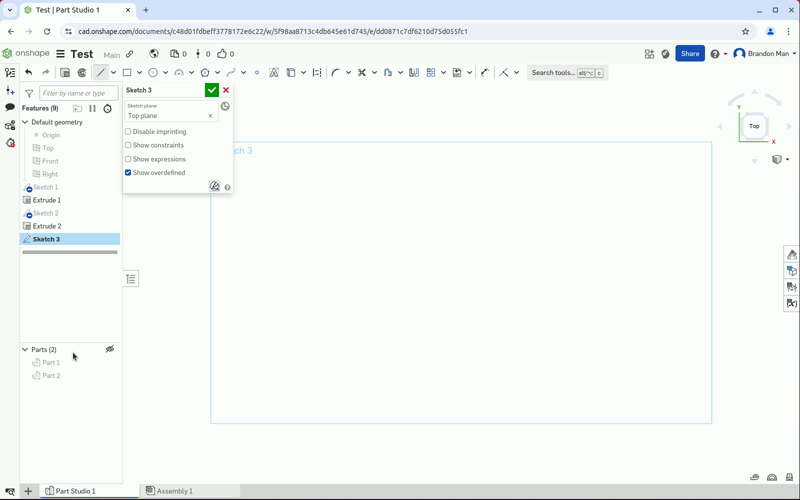
key_down(shift)
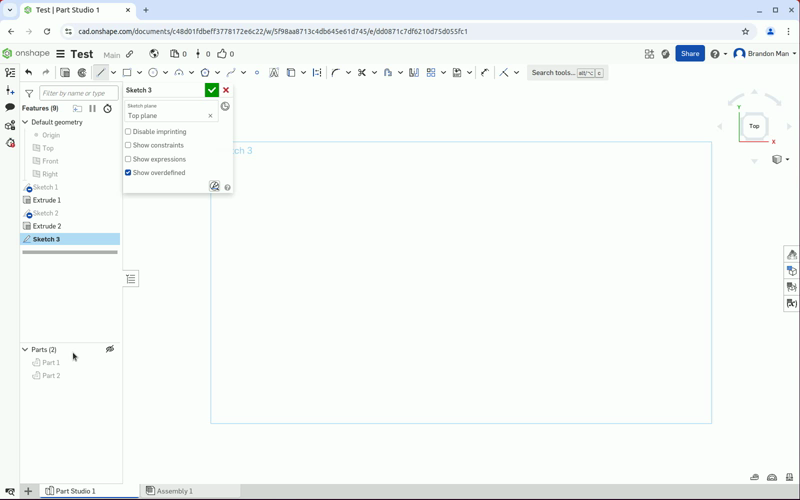
mouse_move(443, 295)
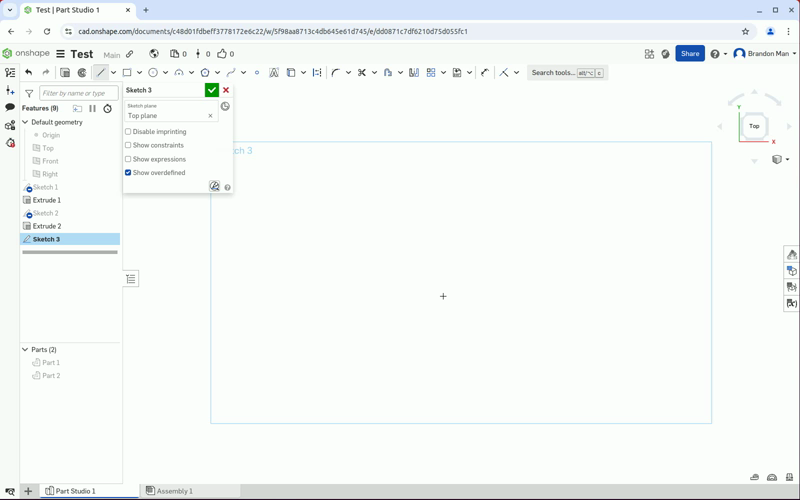
click(443, 295)
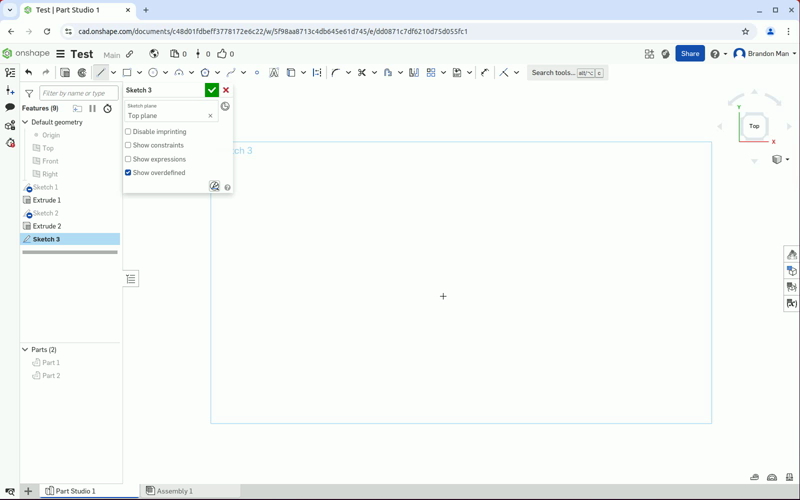
key_up(shift)
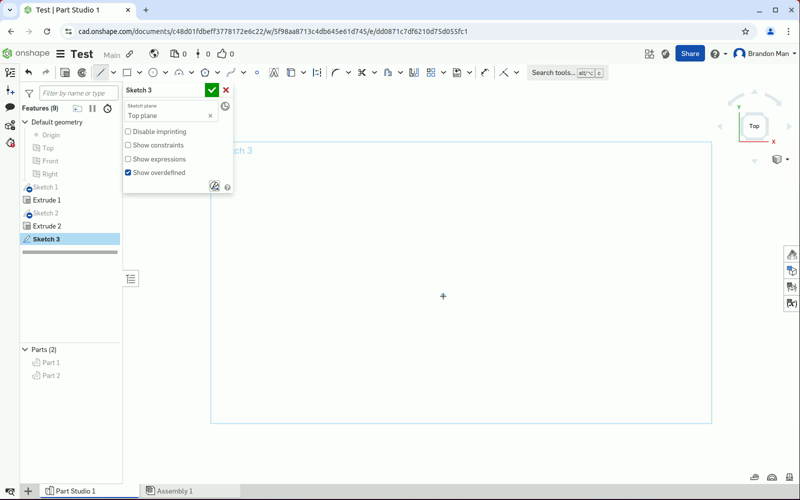
key_down(shift)
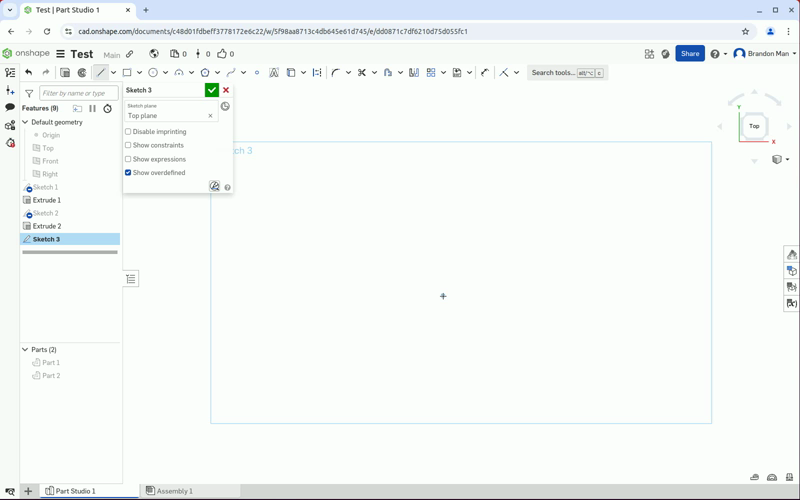
mouse_move(473, 295)
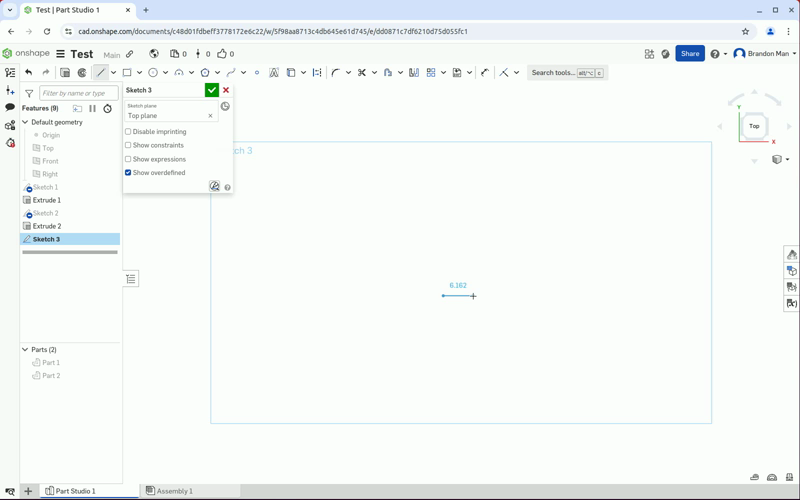
mouse_move(468, 295)
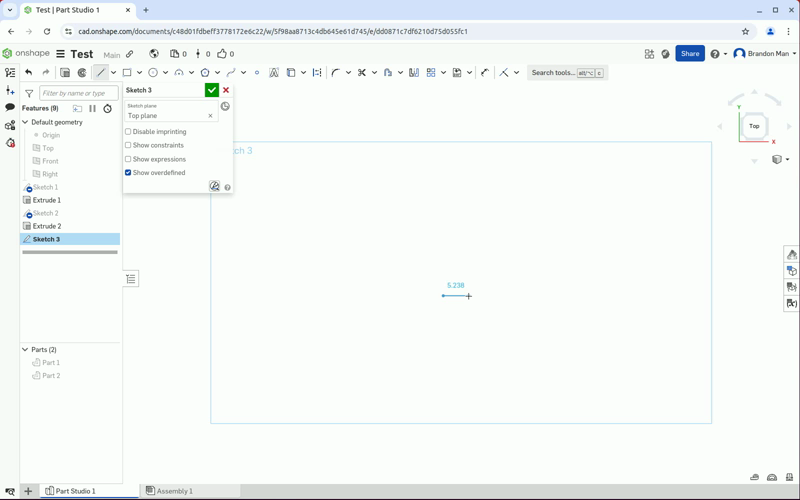
click(468, 295)
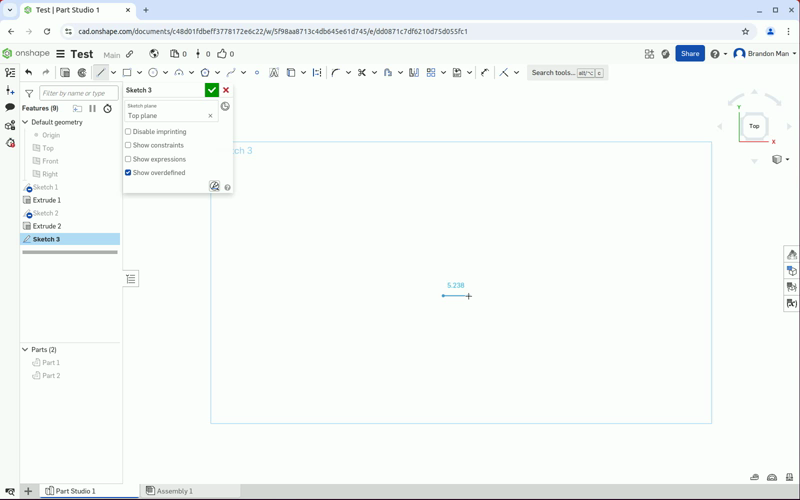
key_up(shift)
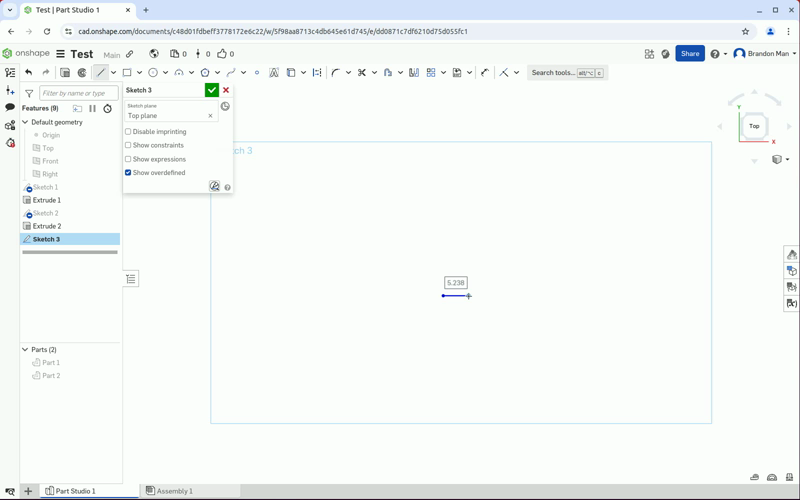
key_down(shift)
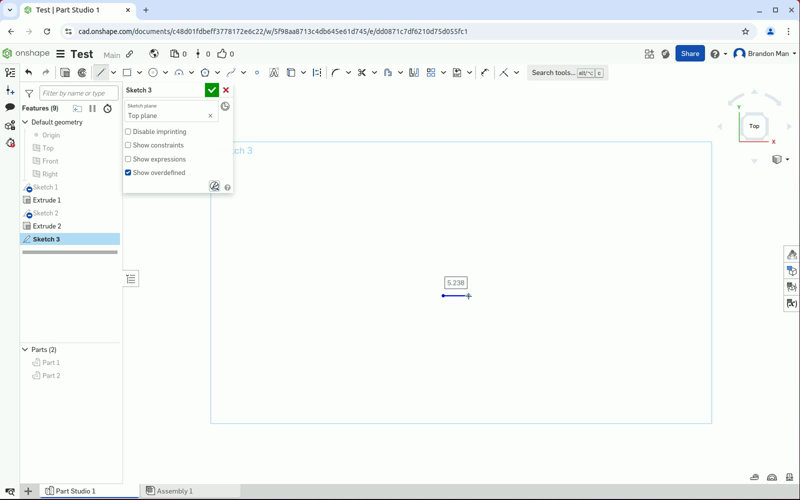
mouse_move(498, 295)
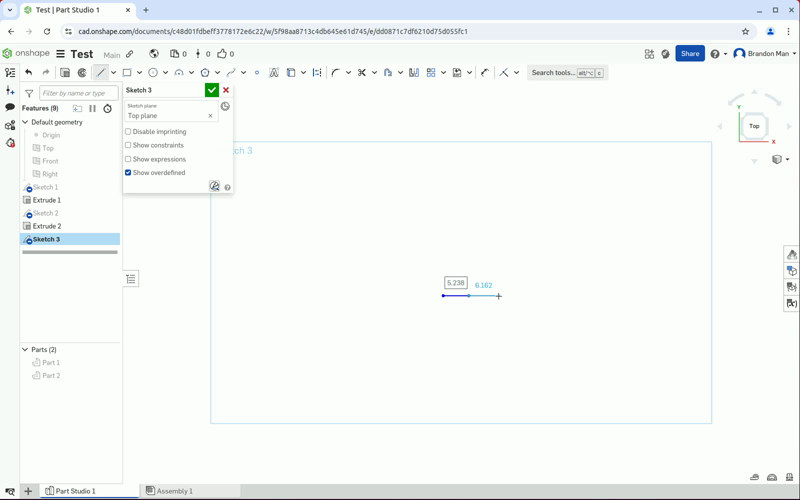
mouse_move(468, 270)
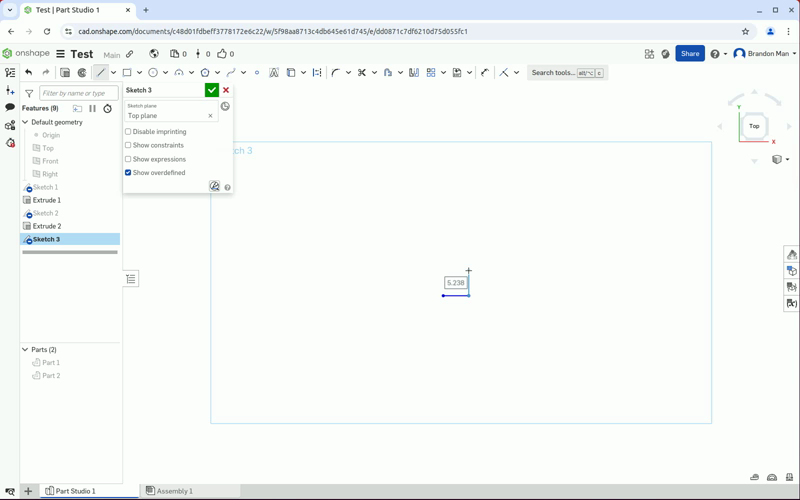
click(468, 270)
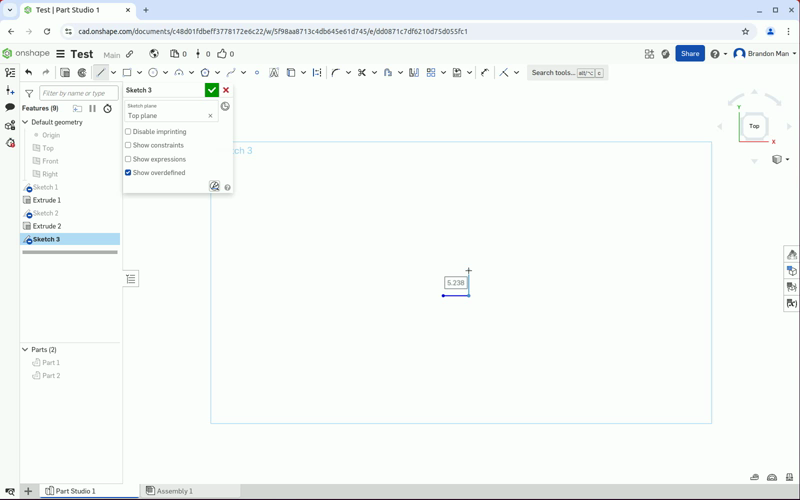
key_up(shift)
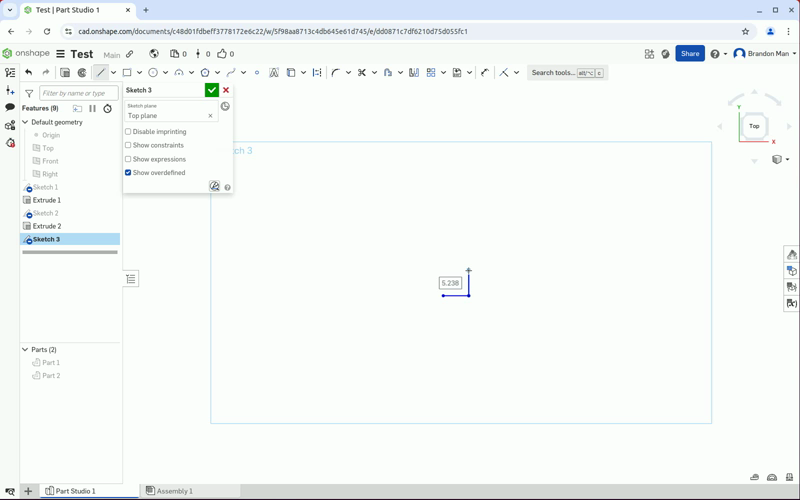
key_down(shift)
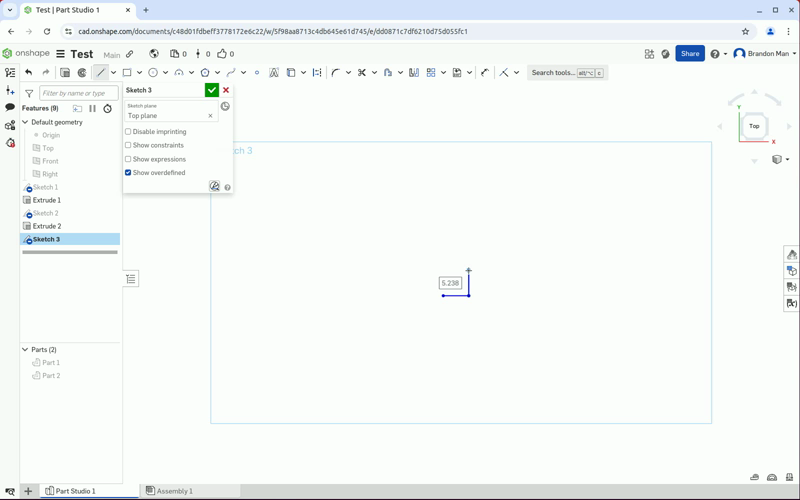
mouse_move(498, 270)
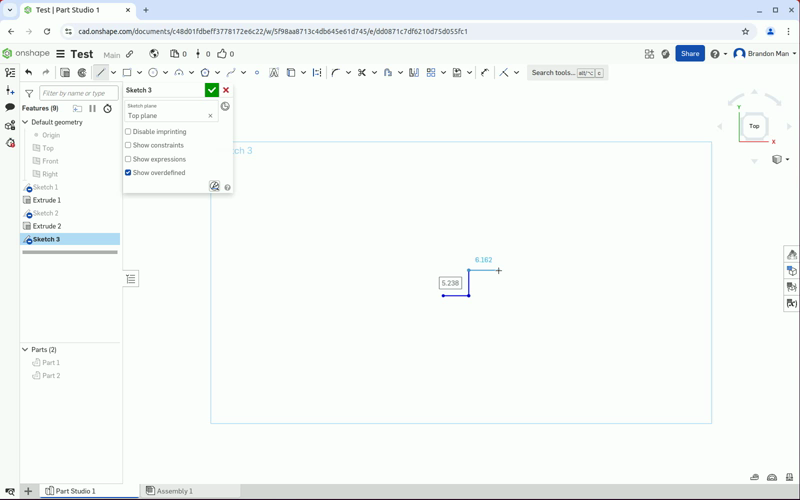
mouse_move(443, 270)
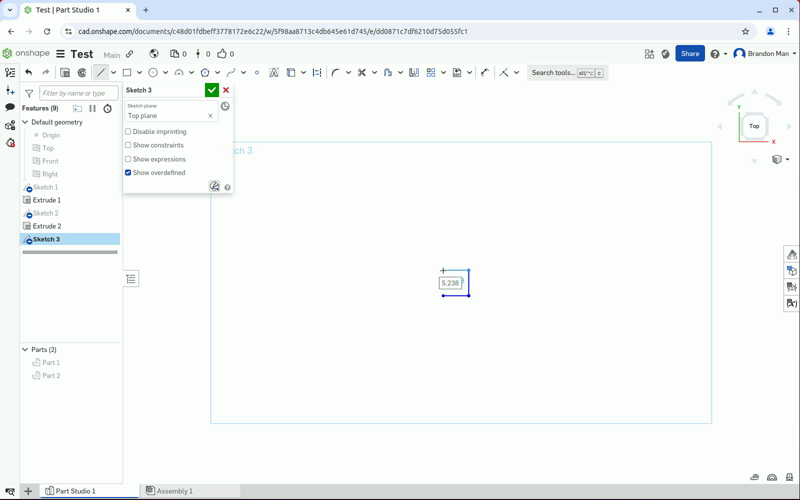
click(443, 270)
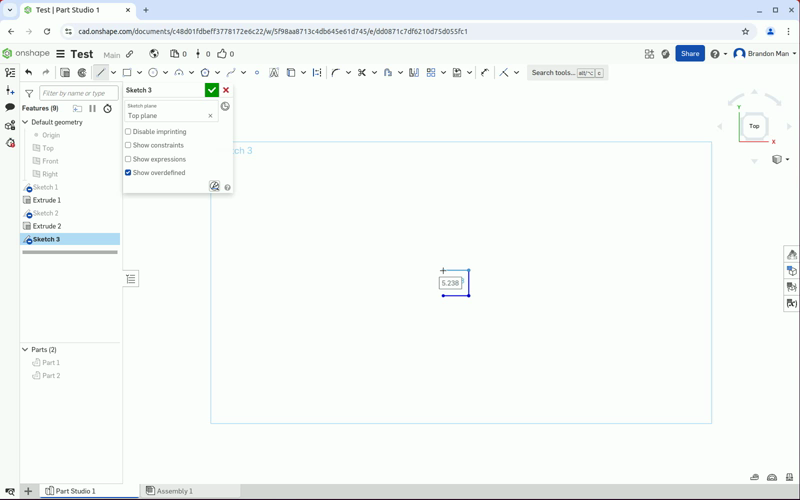
key_up(shift)
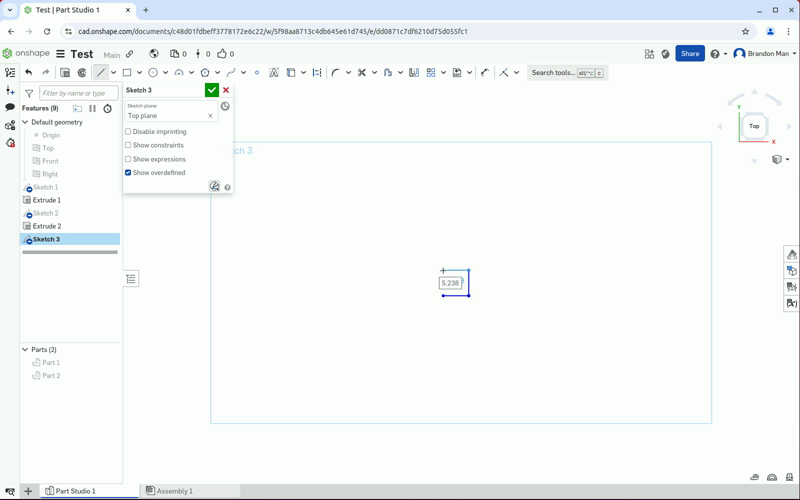
mouse_move(473, 270)
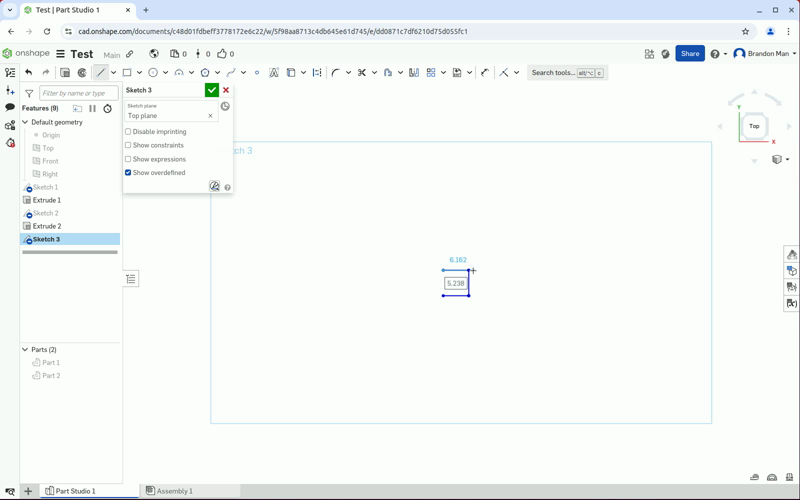
key_down(shift)
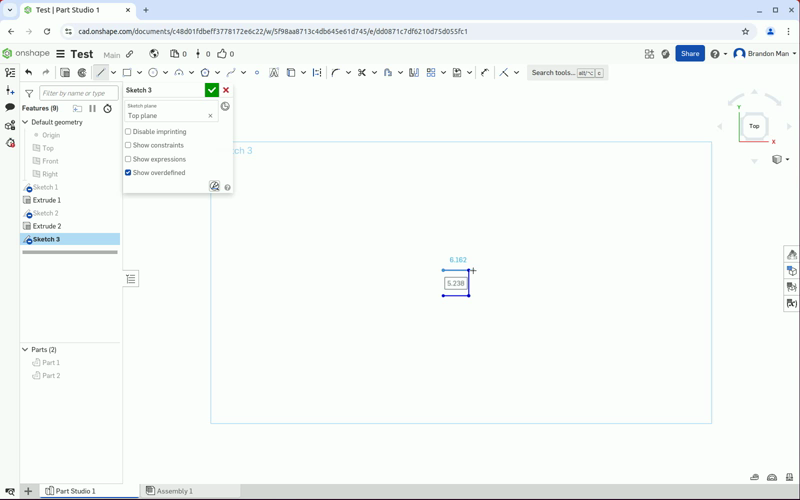
mouse_move(443, 295)
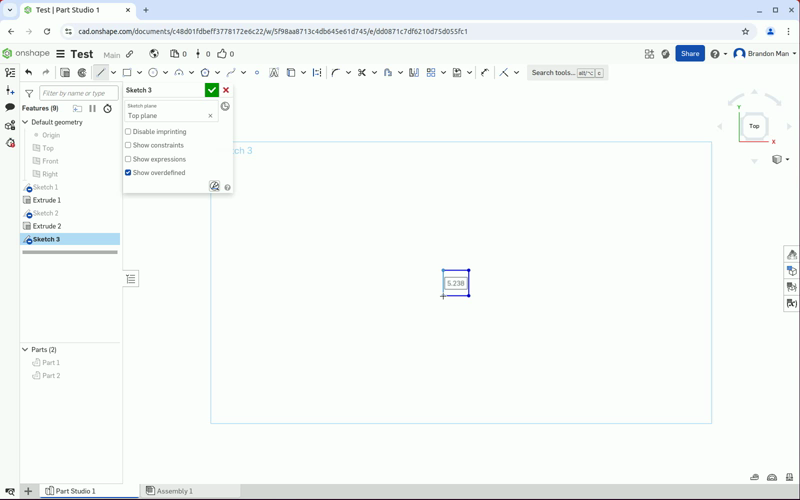
key_up(shift)
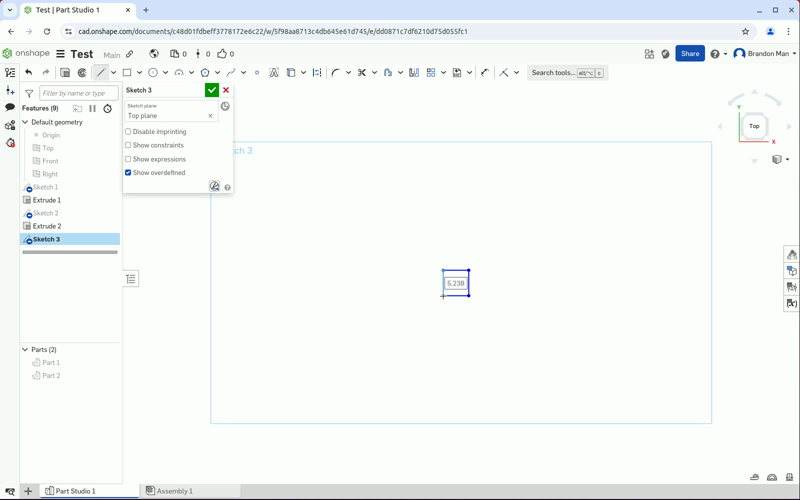
click(443, 295)
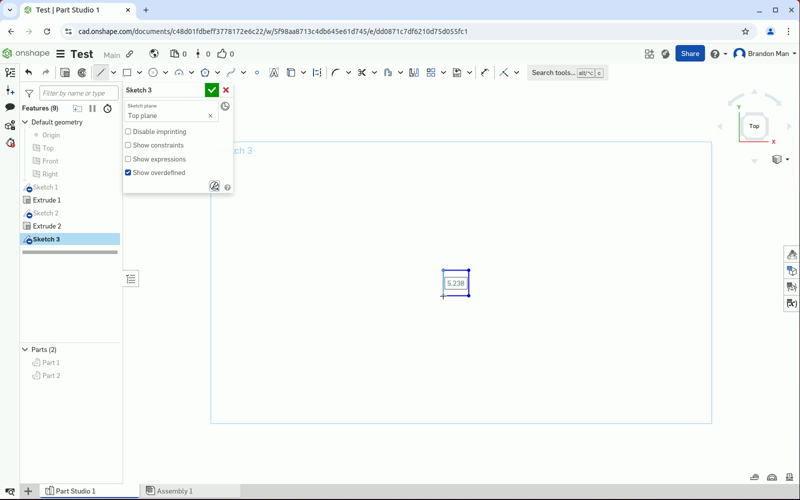
key(esc)
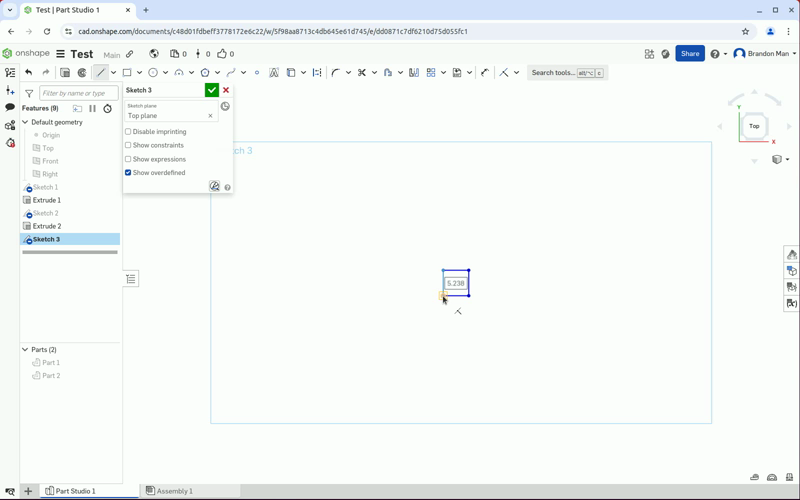
mouse_move(461, 293)
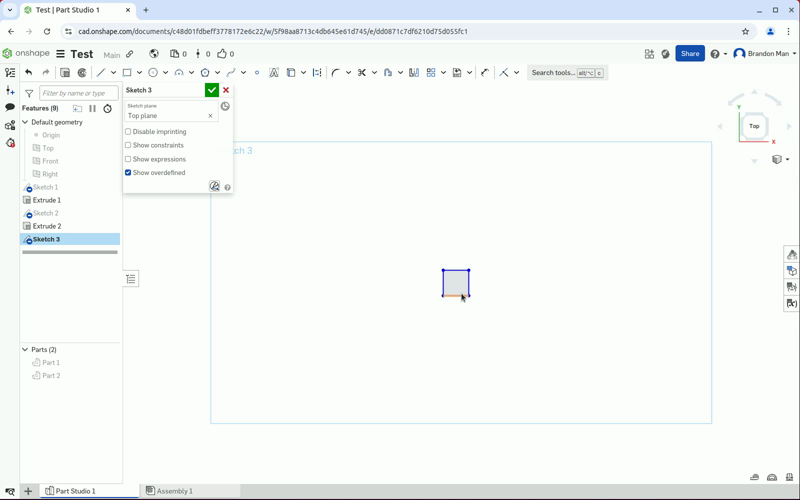
scroll(6)
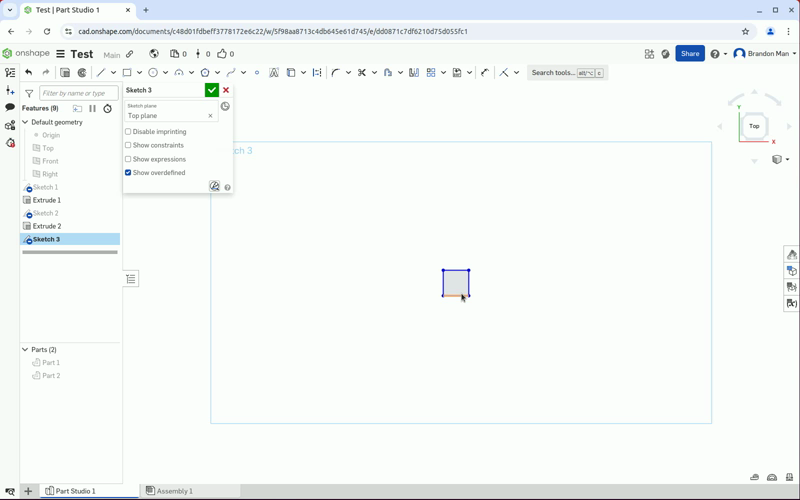
scroll(6)
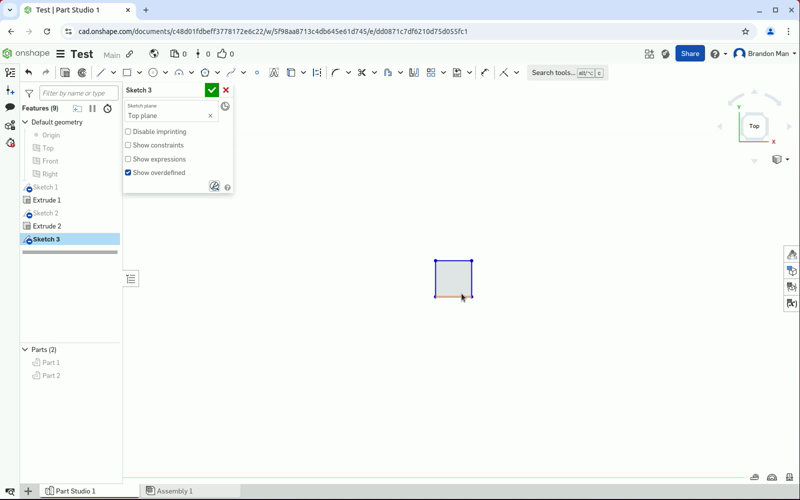
scroll(6)
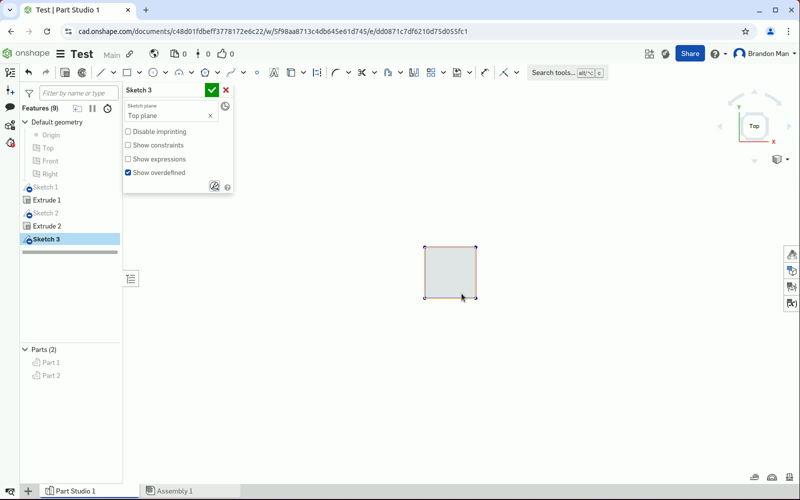
scroll(6)
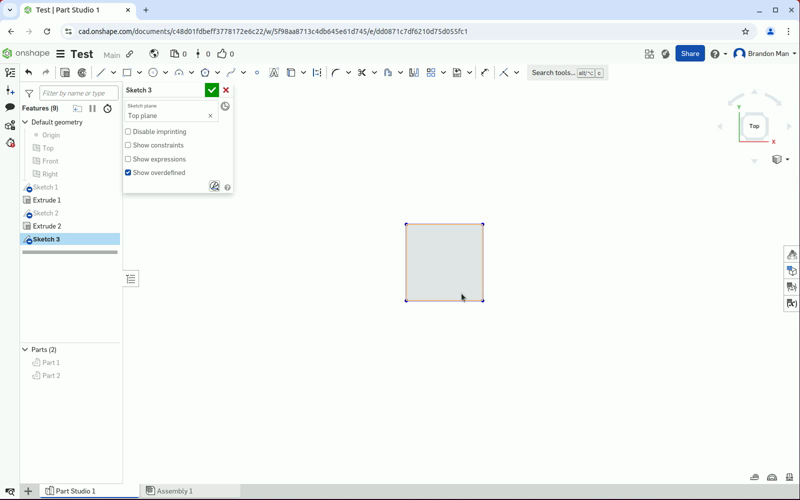
scroll(6)
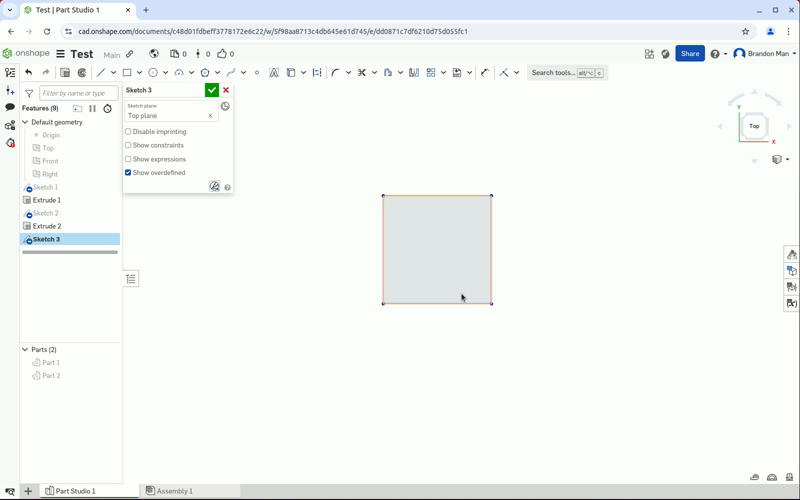
scroll(6)
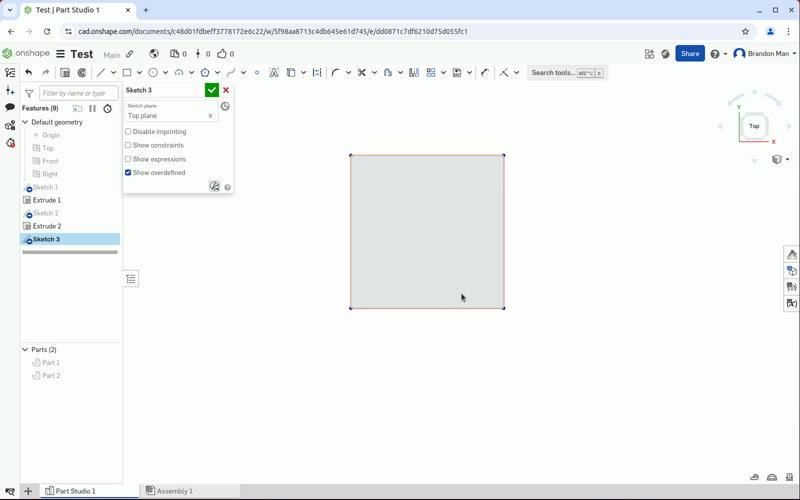
scroll(6)
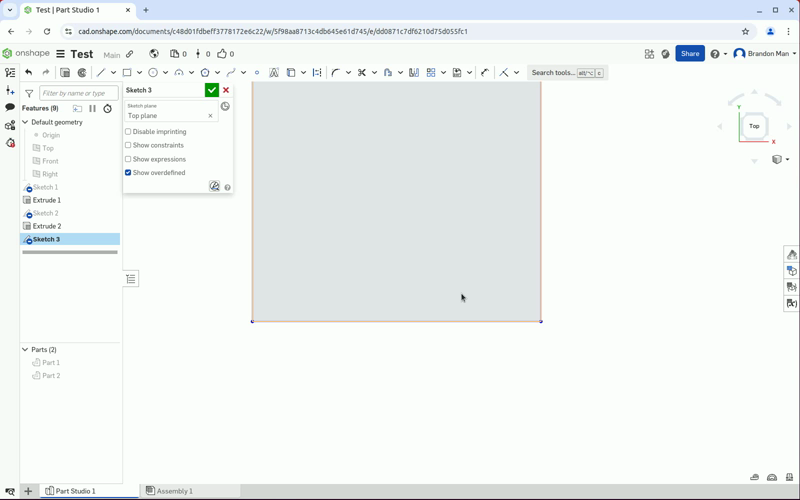
click(461, 293)
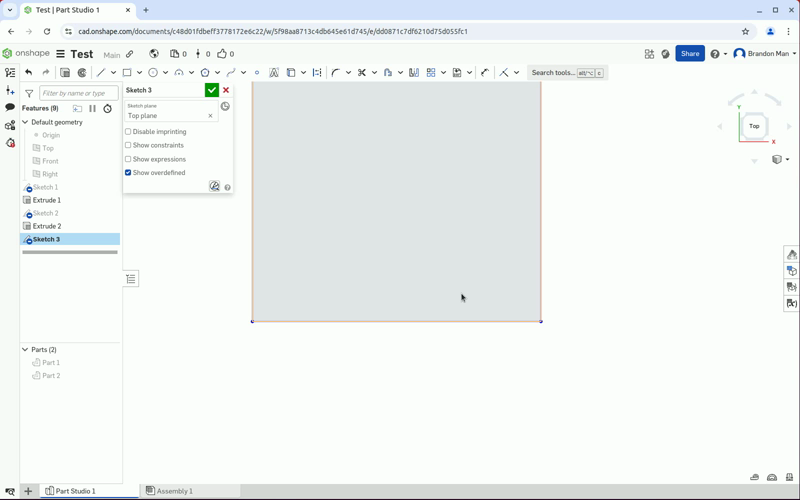
scroll(-6)
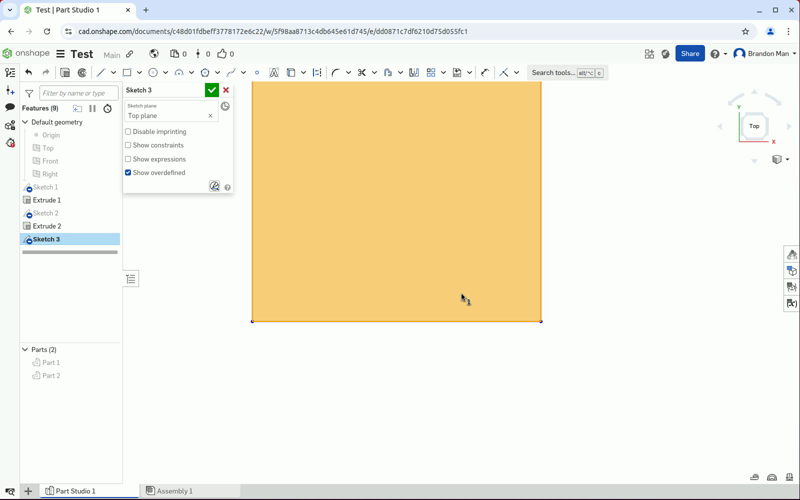
scroll(-6)
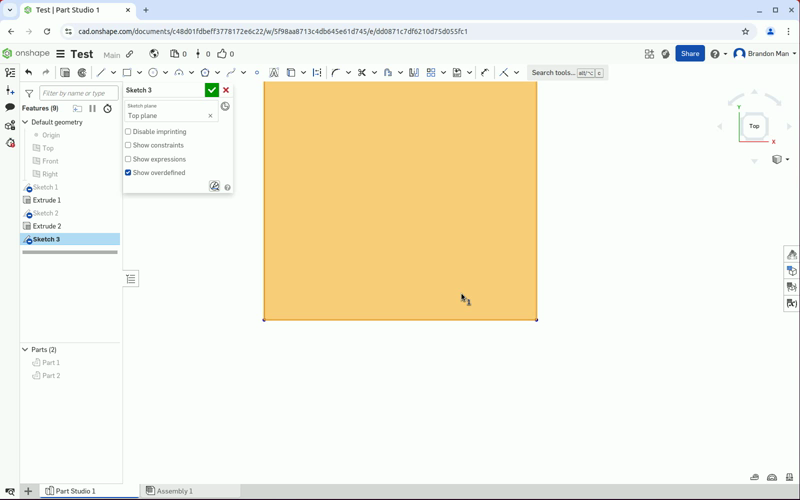
scroll(-6)
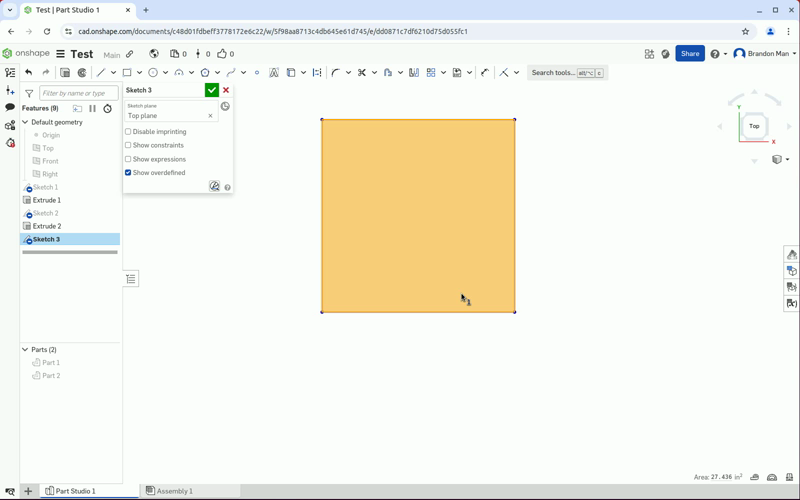
scroll(-6)
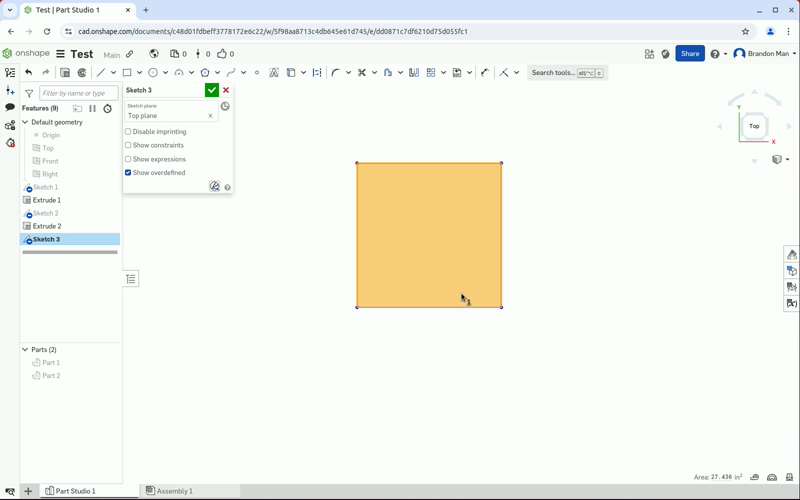
scroll(-6)
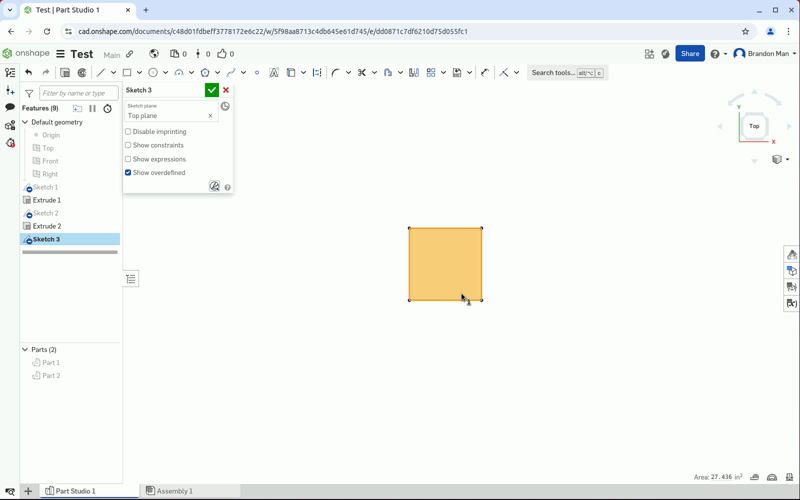
scroll(-6)
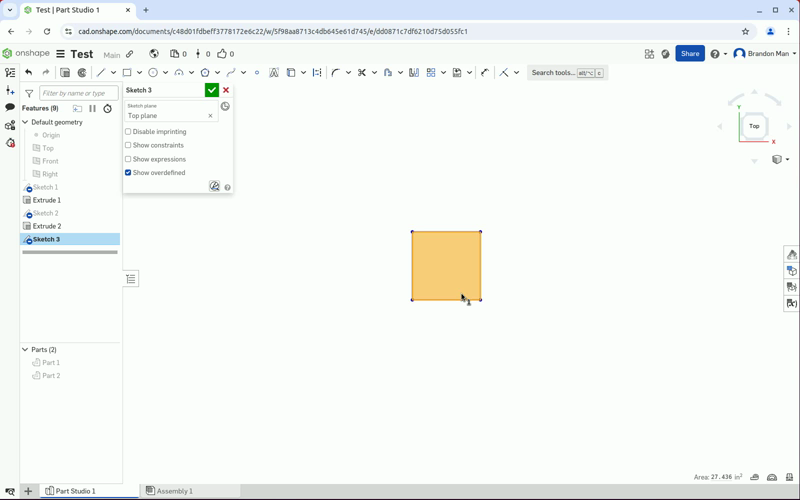
scroll(-6)
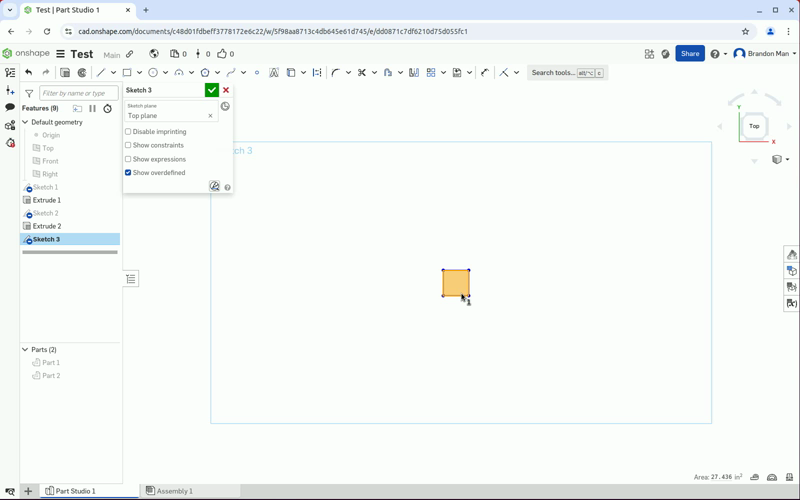
mouse_move(73, 352)
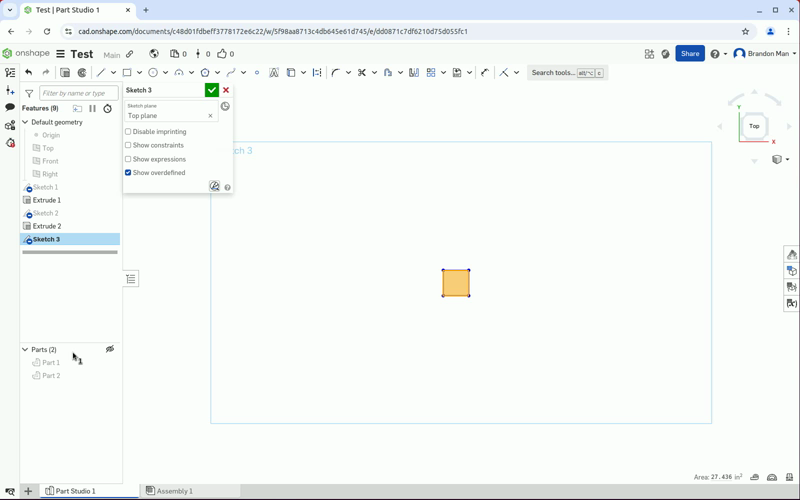
key(shift+y)
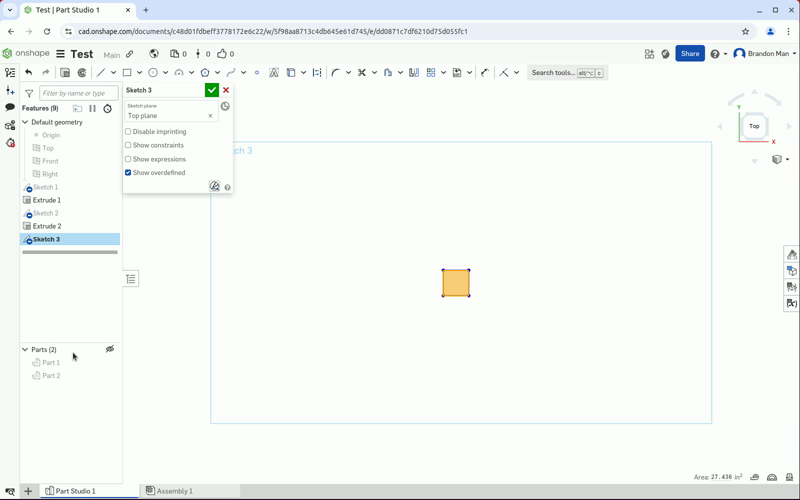
key(shift+e)
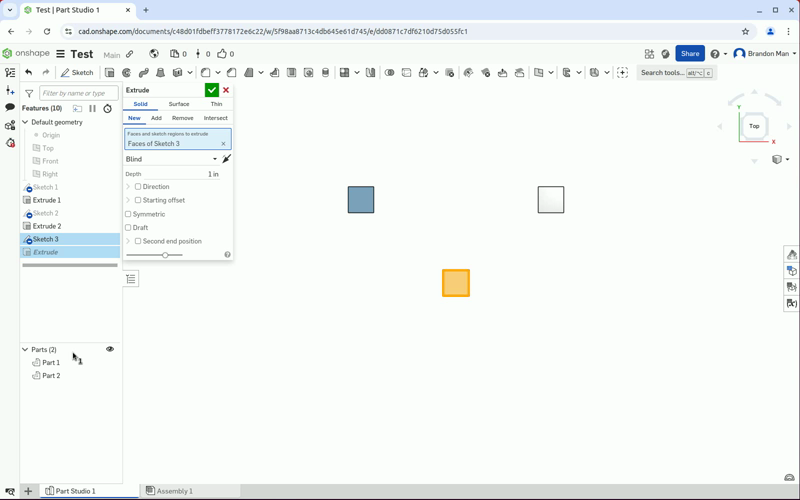
mouse_move(143, 106)
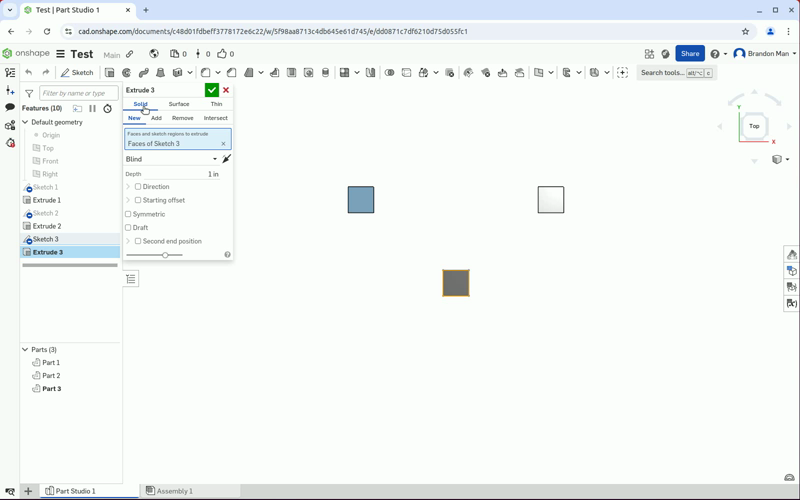
click(143, 106)
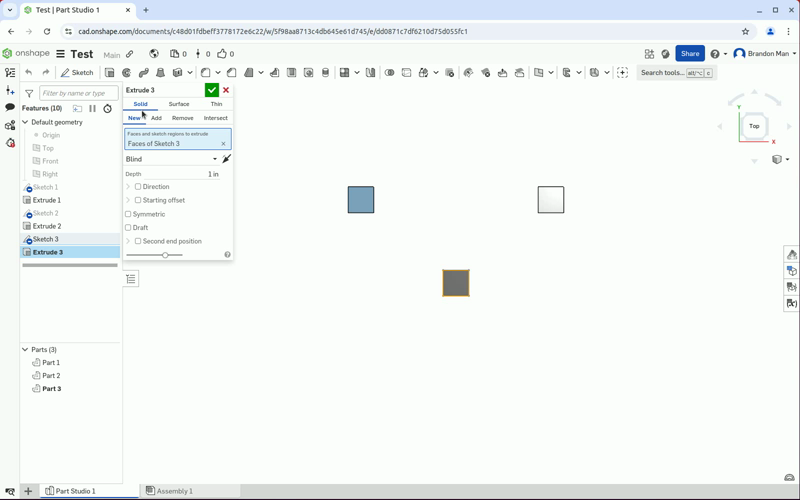
mouse_move(137, 120)
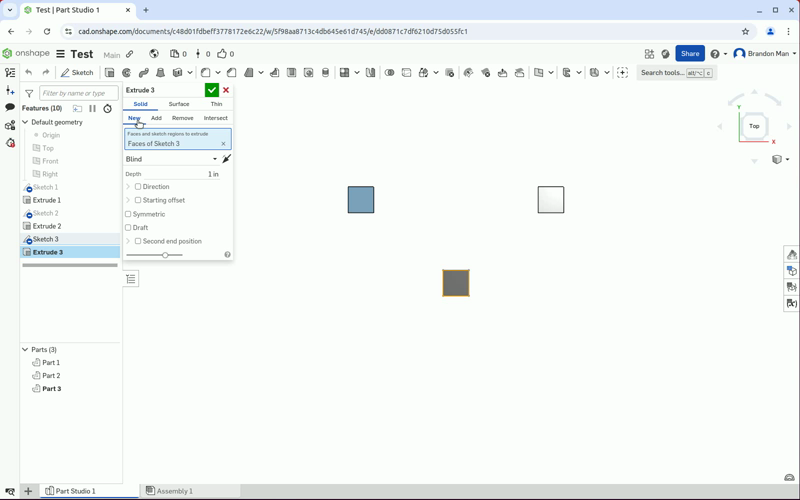
click(137, 120)
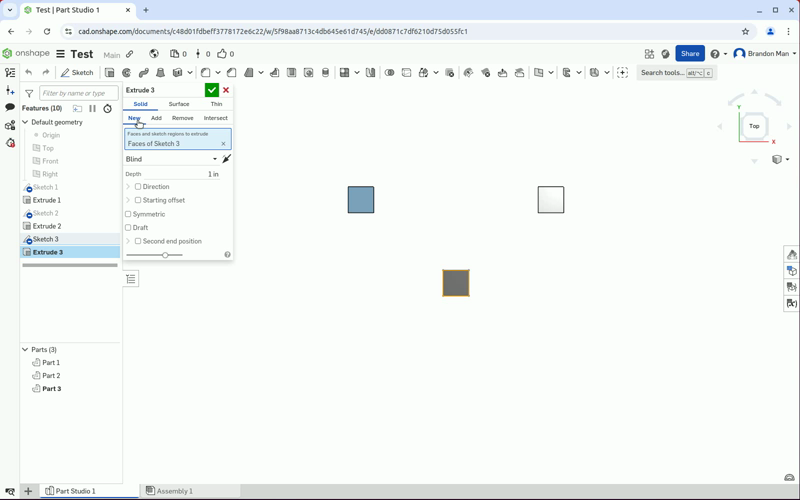
key(tab, 4)
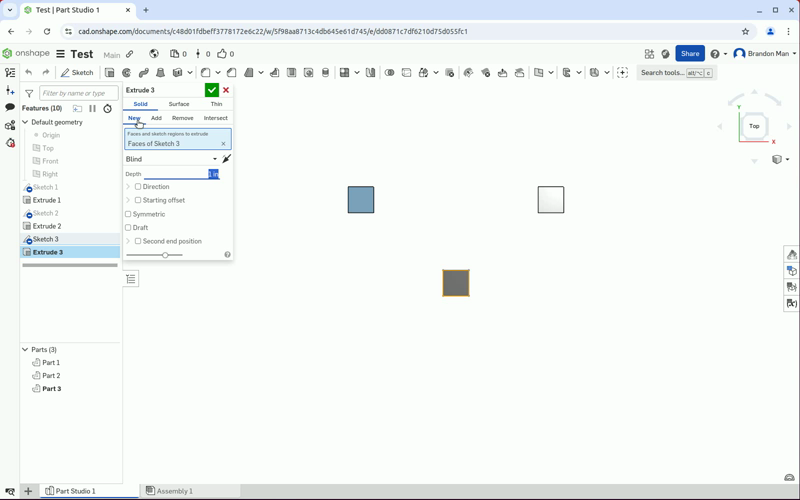
text(0.241)
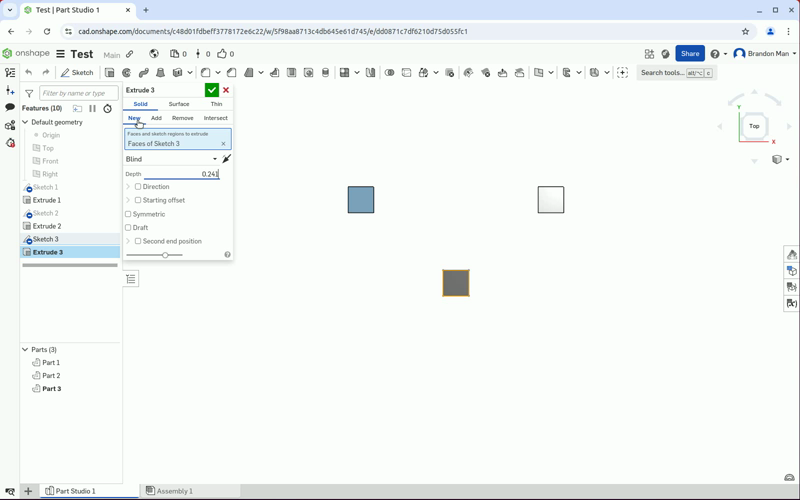
key(enter)
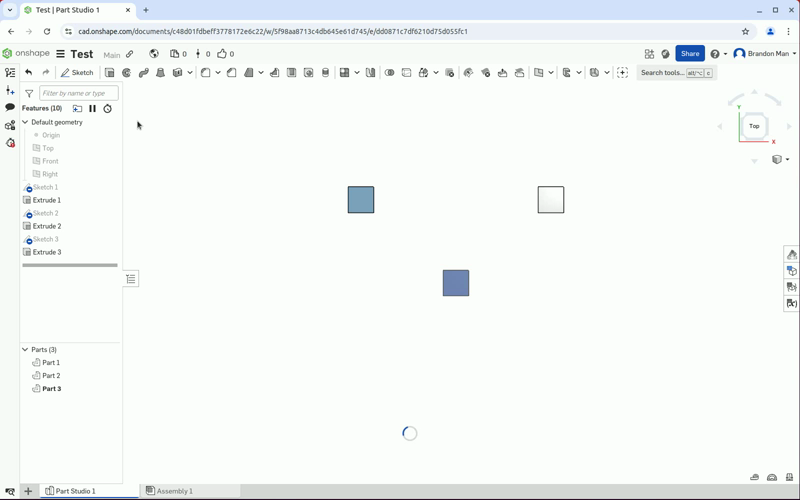
key(shift+h)
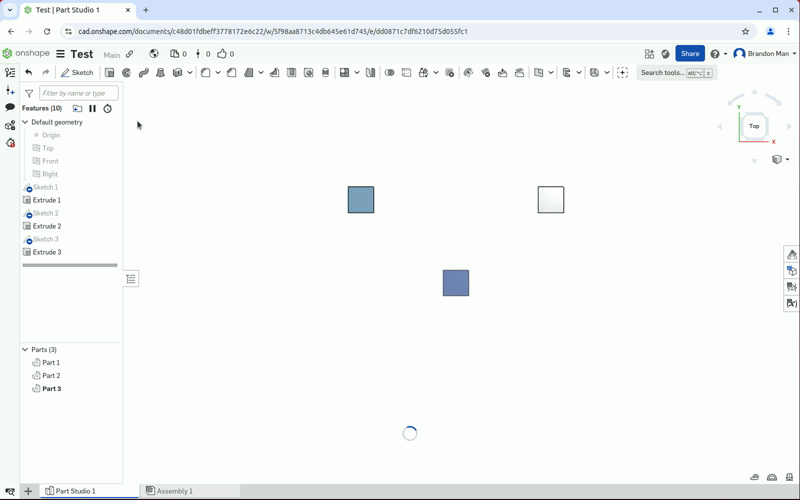
key(shift+h)
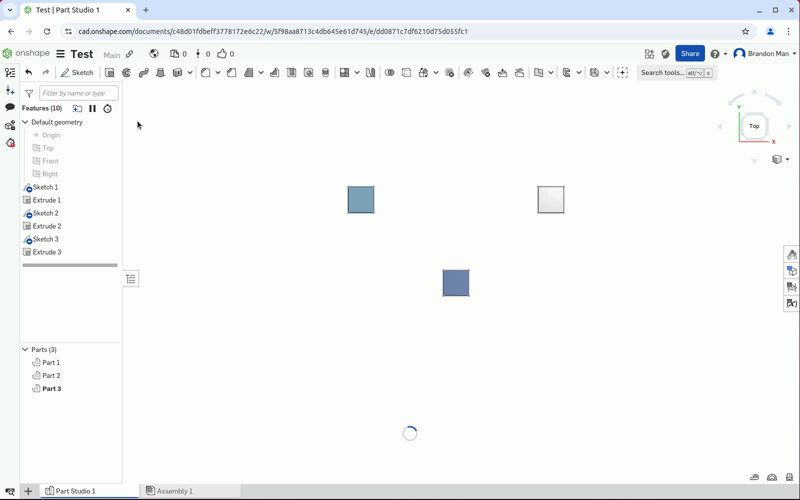
key(shift+7)
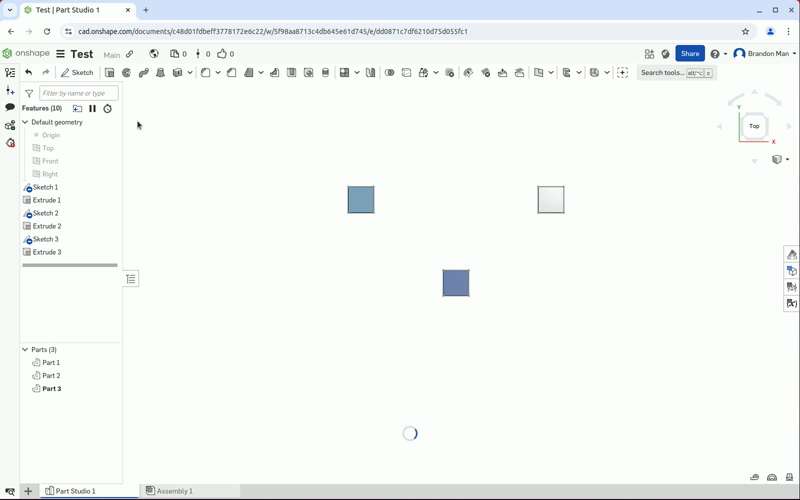
key(up, 3)
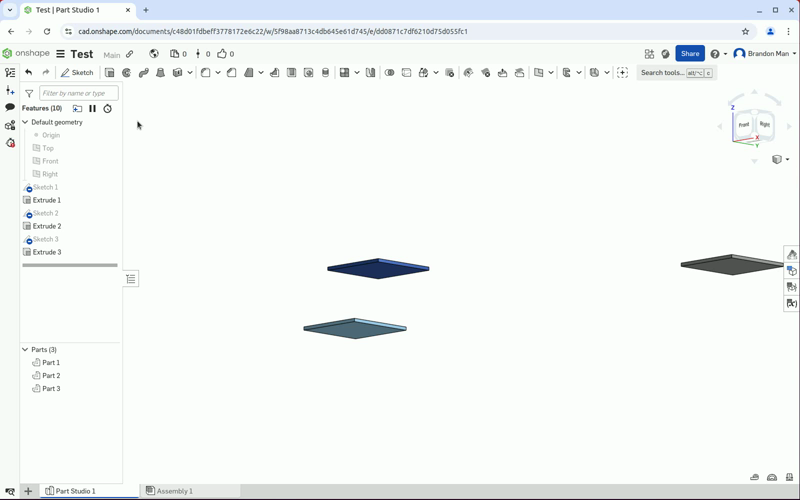
key(left, 3)
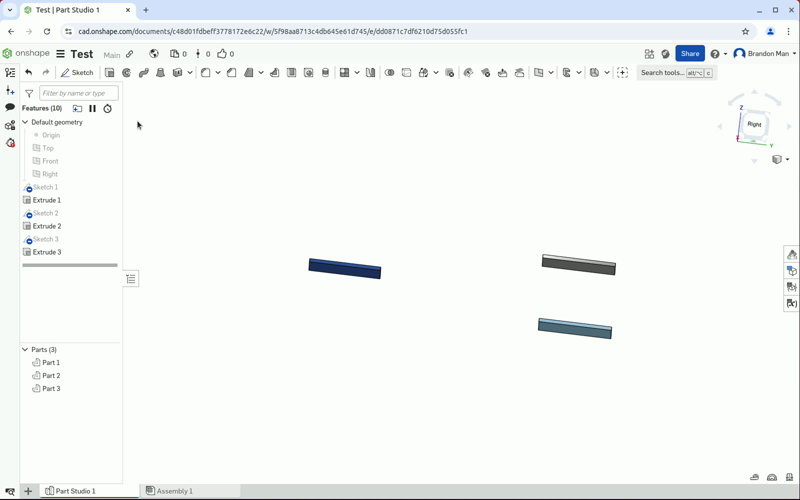
key(right, 3)
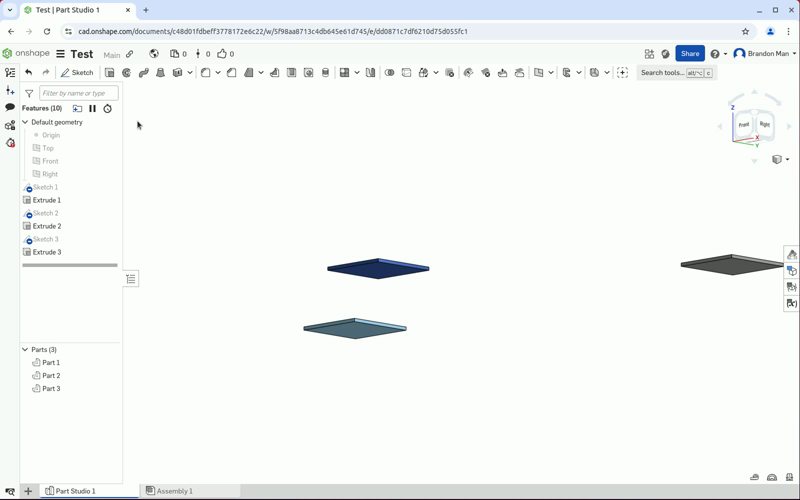
key(down, 3)
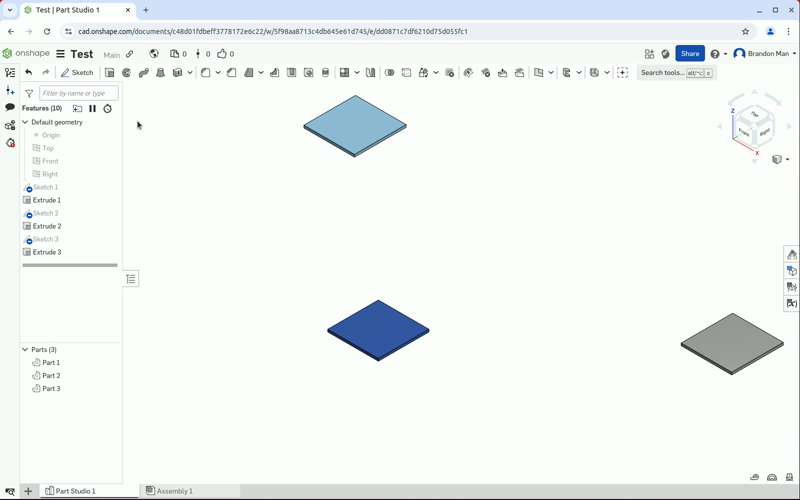
mouse_move(73, 189)
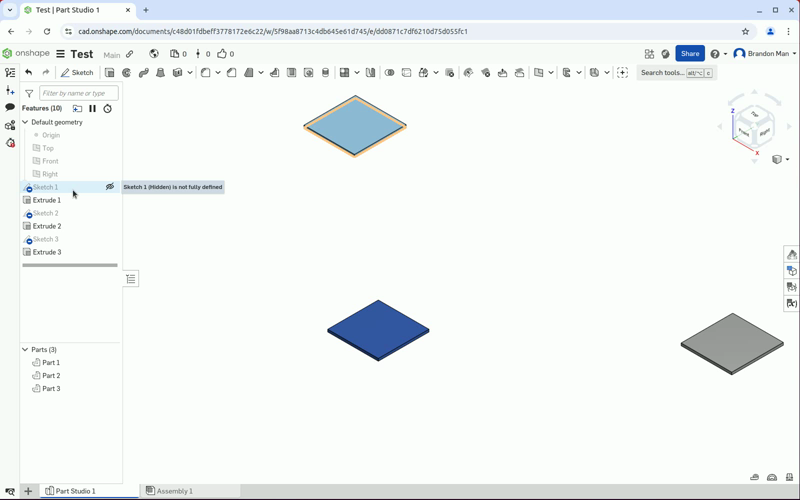
click(73, 189)